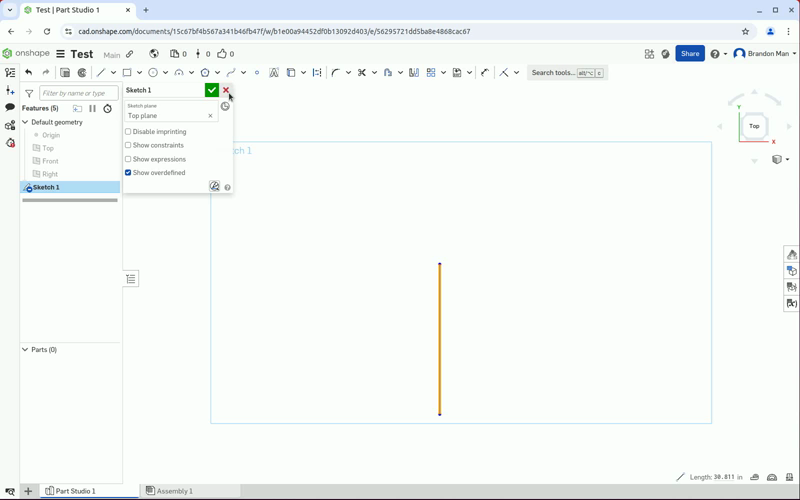
key(shift+h)
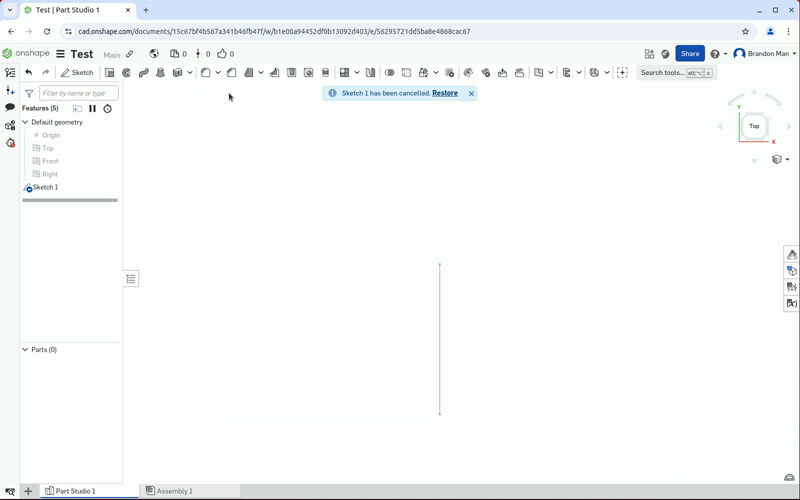
key(shift+s)
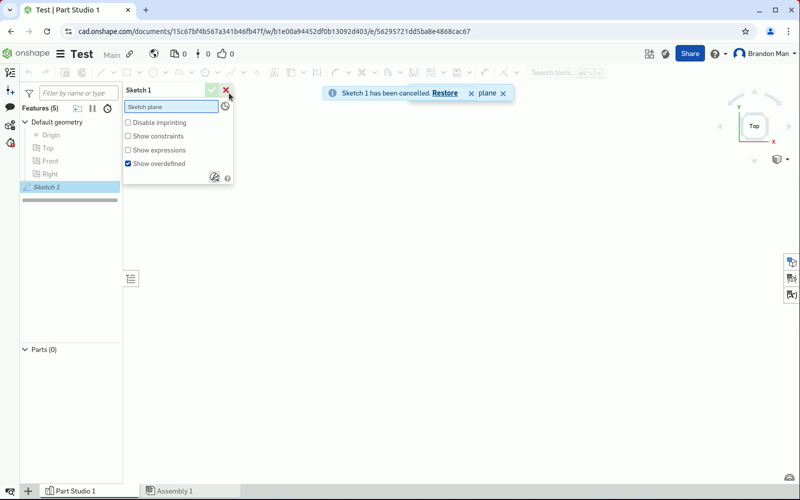
mouse_move(73, 150)
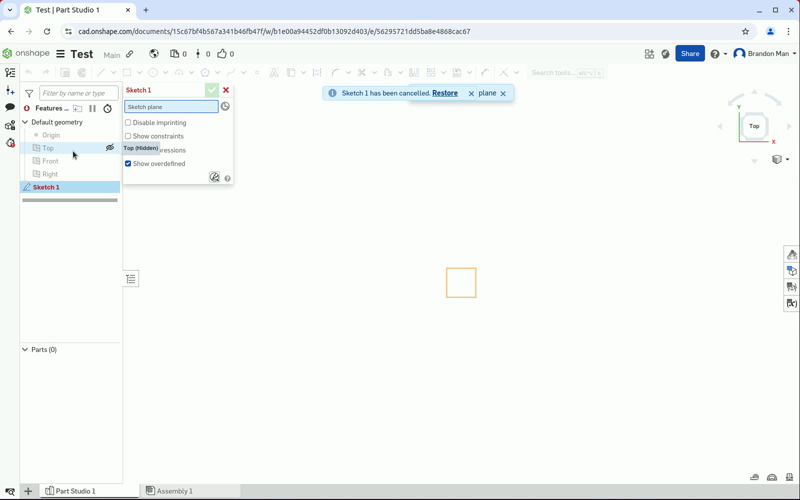
click(73, 150)
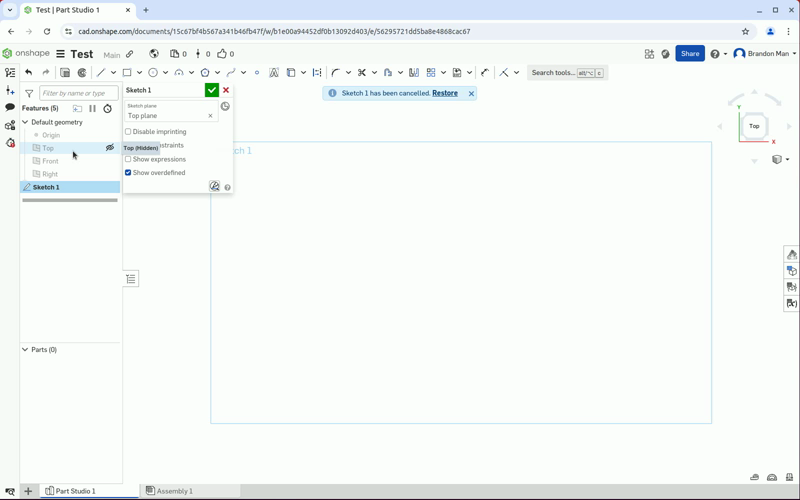
mouse_move(73, 352)
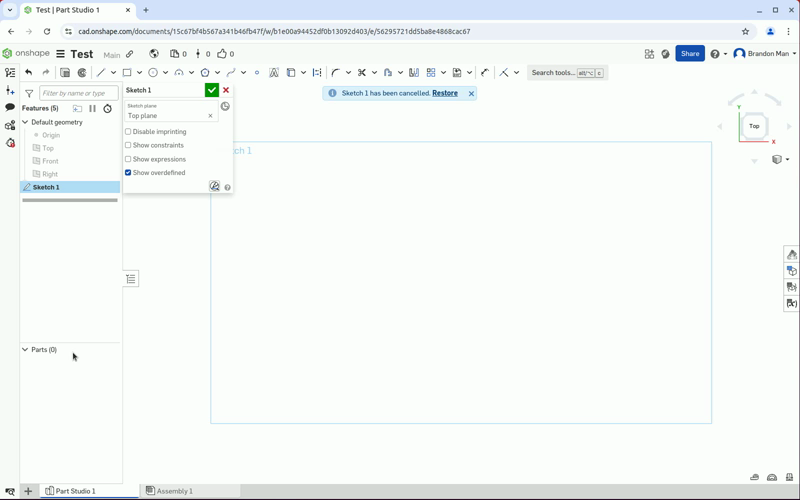
key(y)
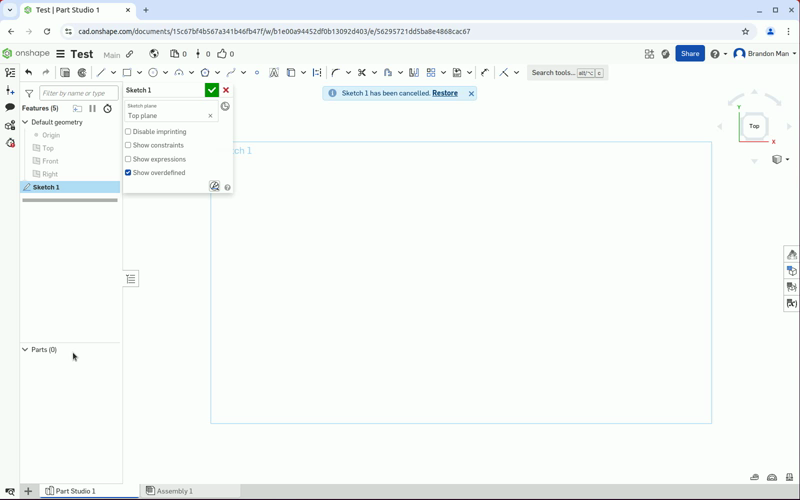
key(l)
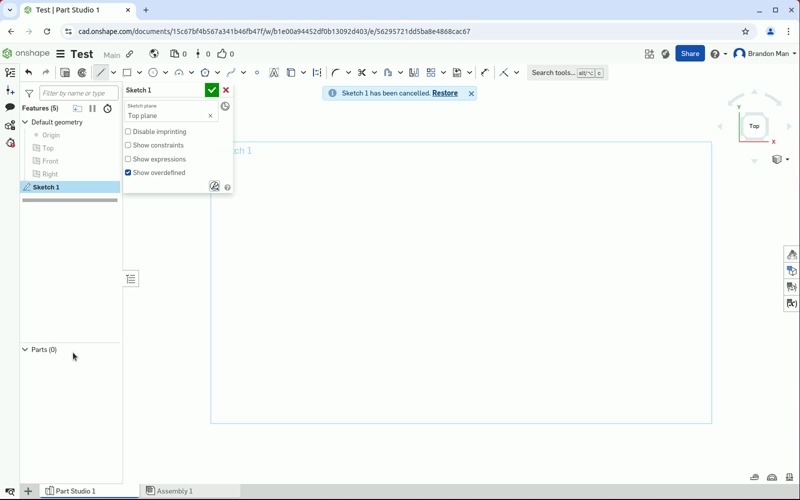
key_down(shift)
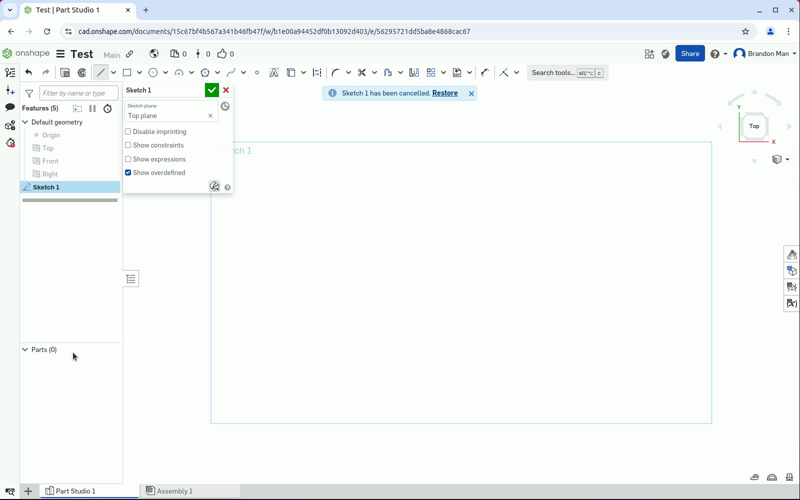
mouse_move(498, 311)
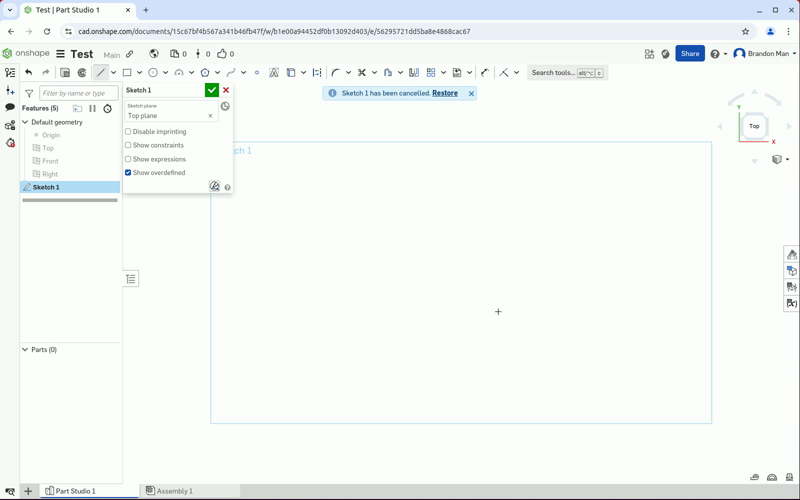
click(498, 311)
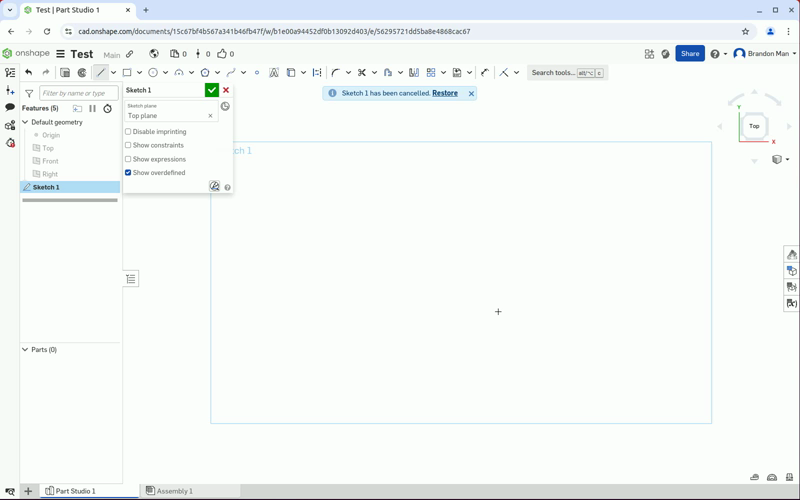
key_up(shift)
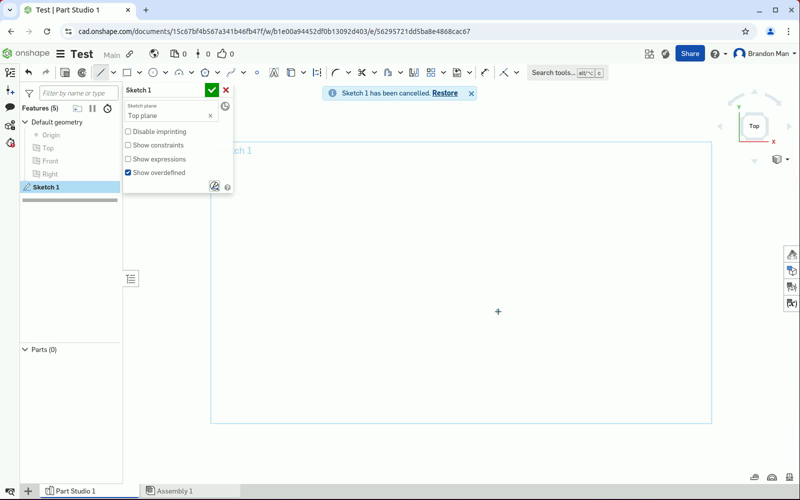
key_down(shift)
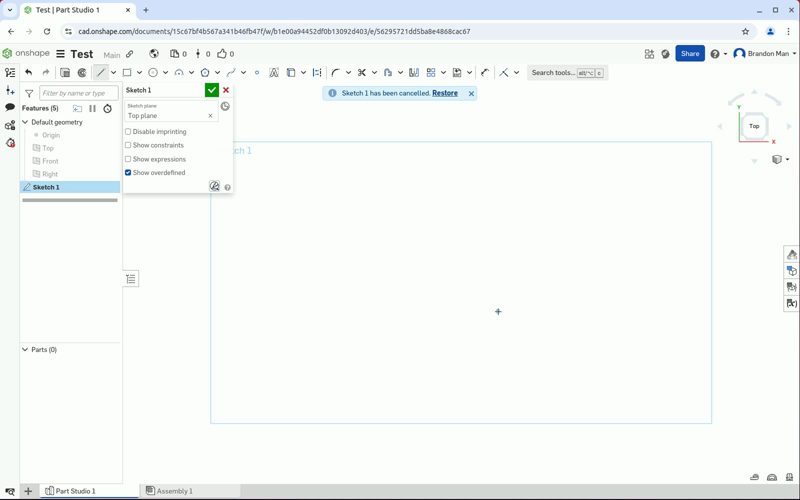
mouse_move(528, 311)
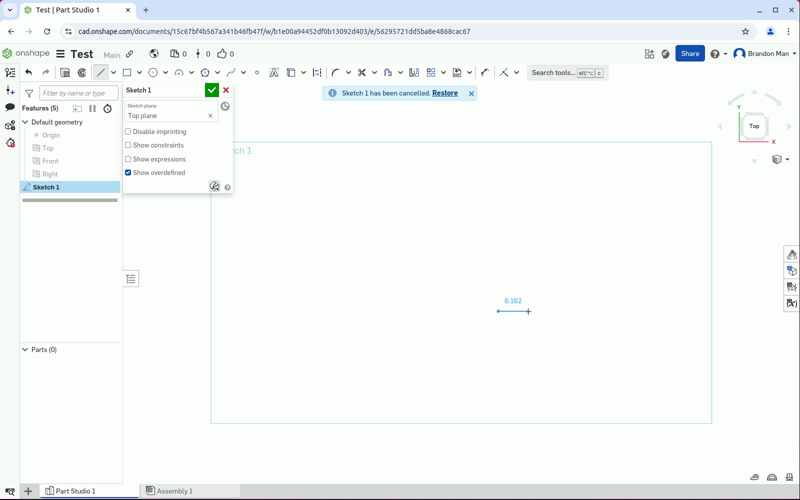
mouse_move(539, 311)
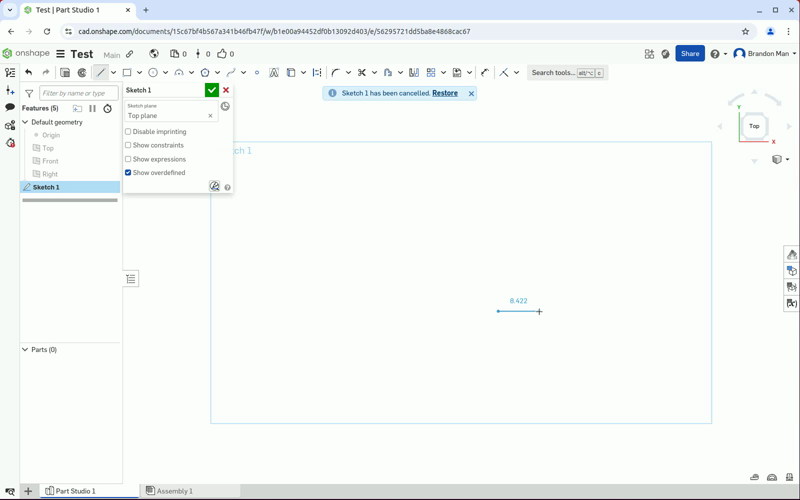
click(539, 311)
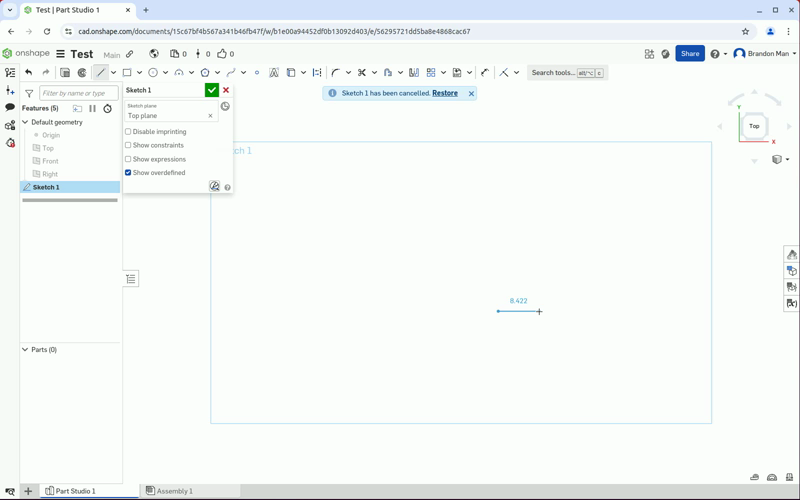
key_up(shift)
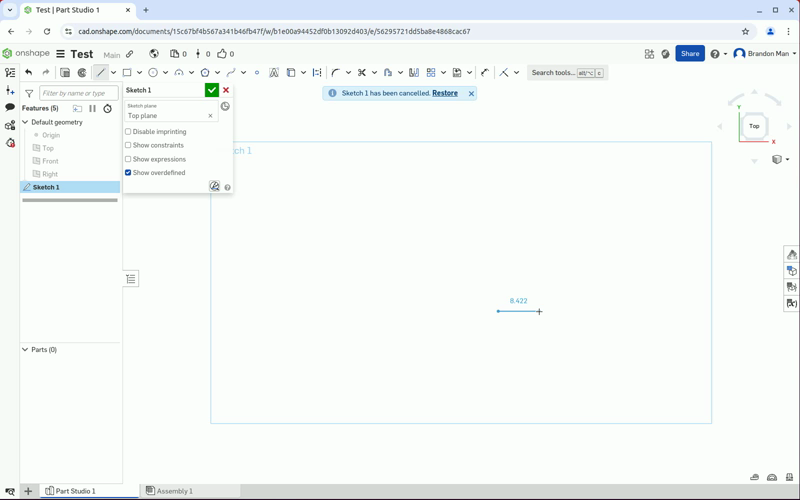
key_down(shift)
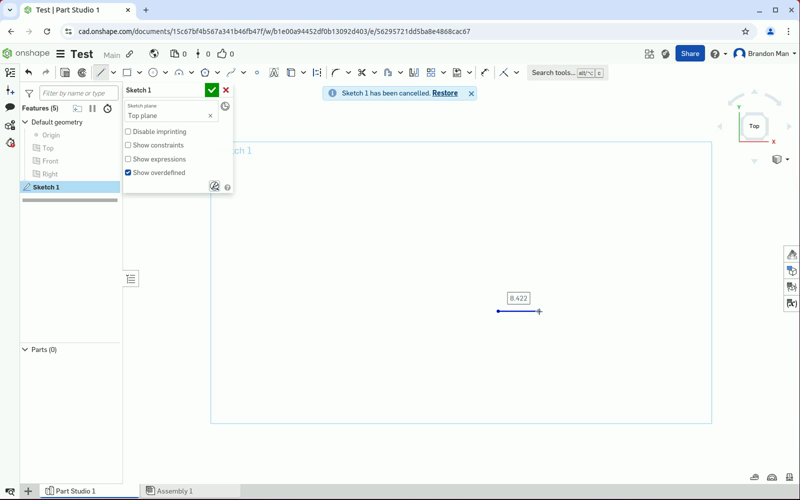
mouse_move(569, 311)
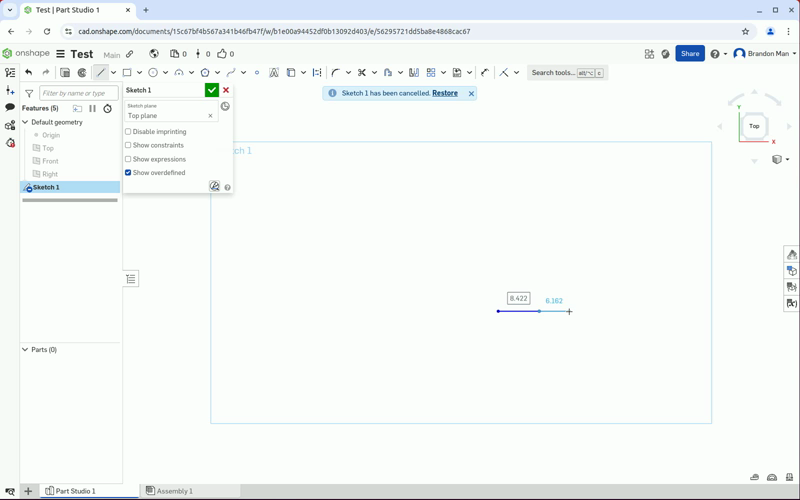
mouse_move(539, 254)
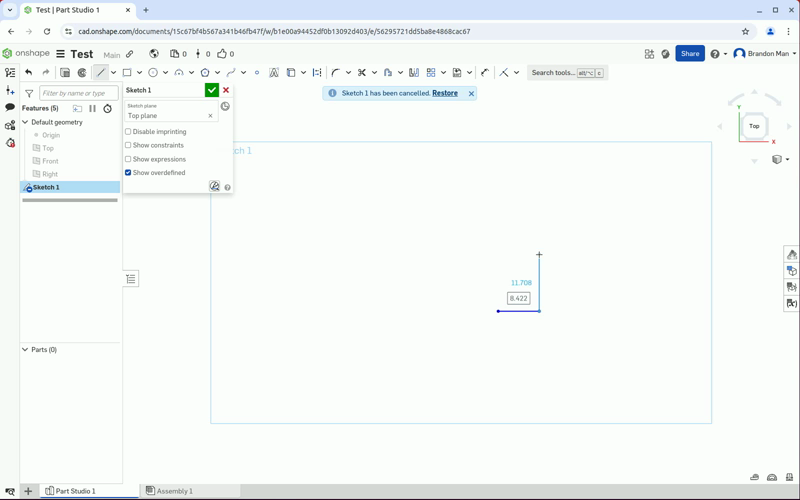
click(539, 254)
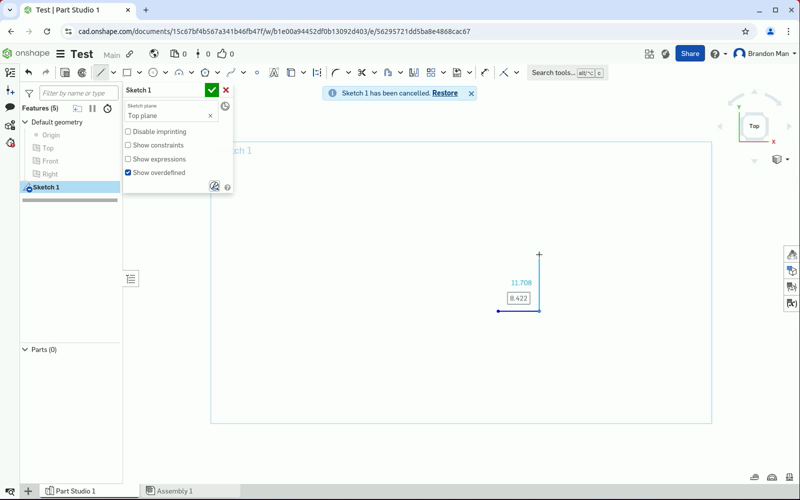
key_up(shift)
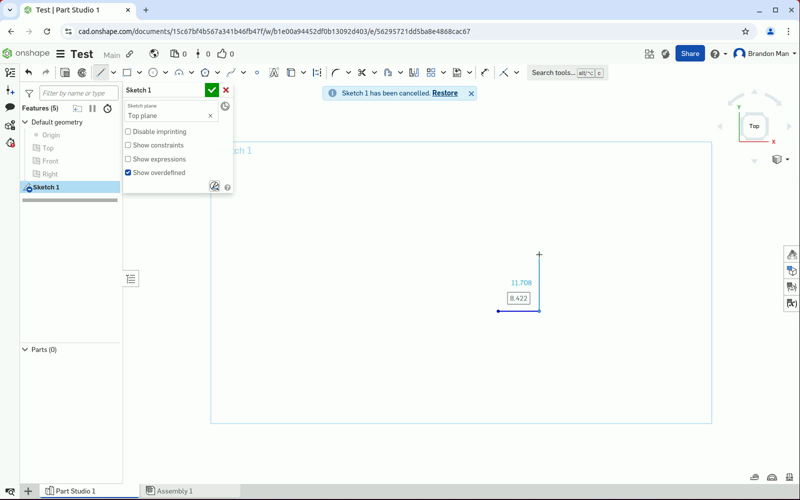
key_down(shift)
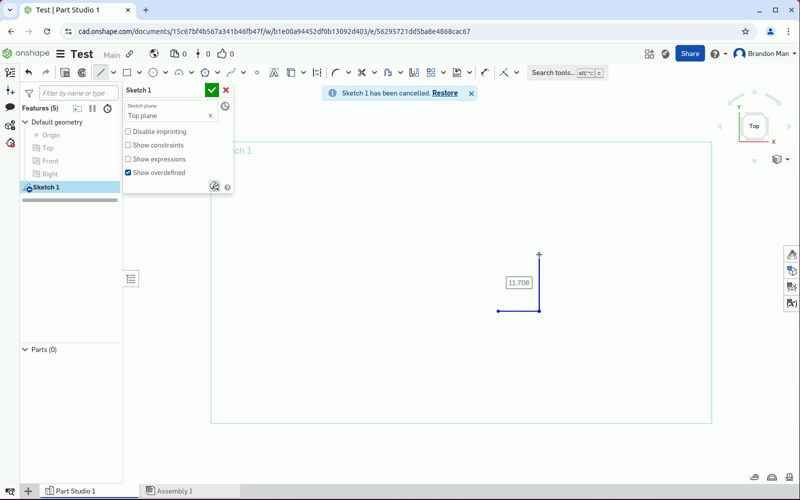
mouse_move(569, 254)
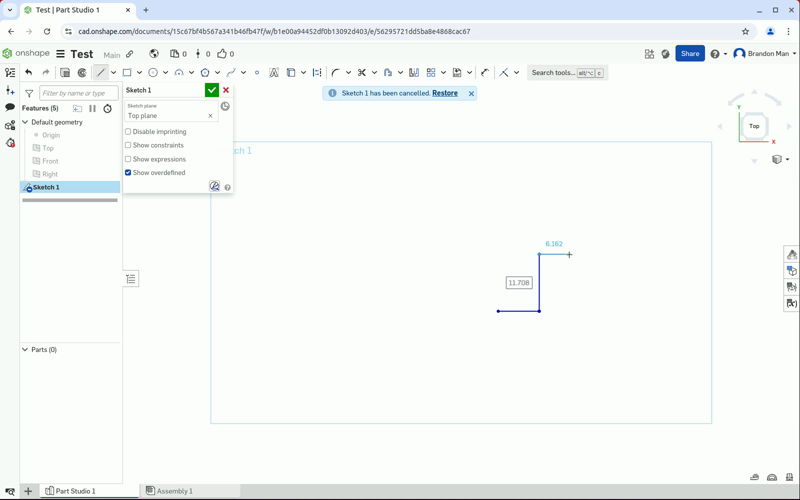
mouse_move(498, 254)
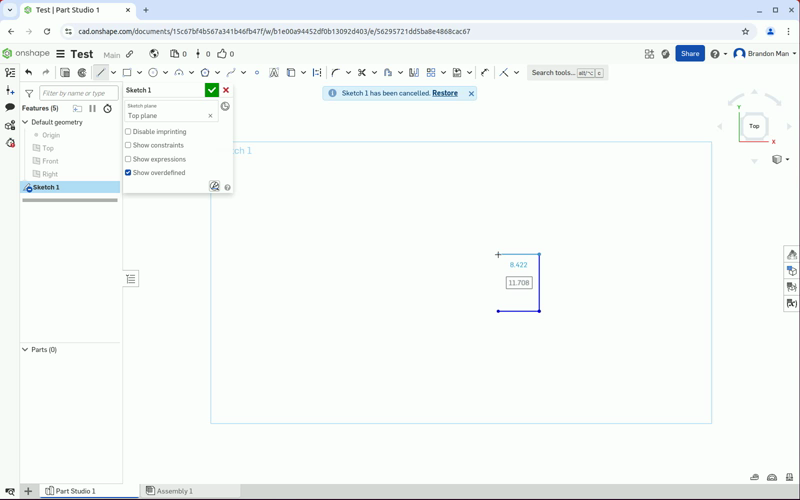
click(498, 254)
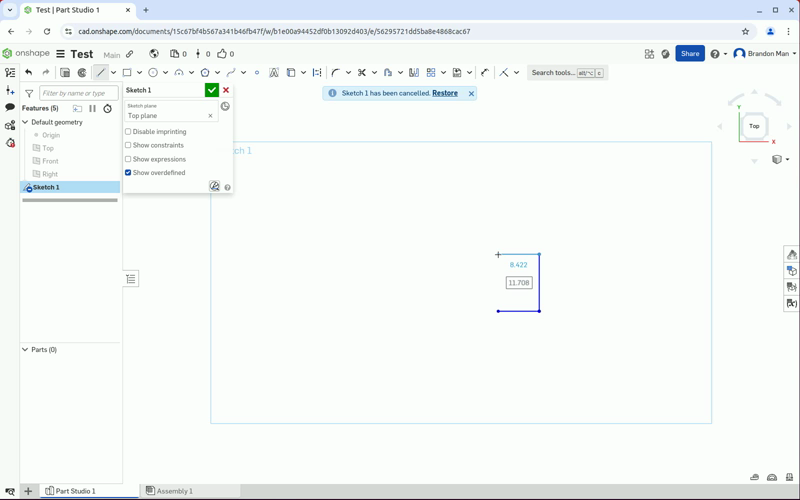
key_up(shift)
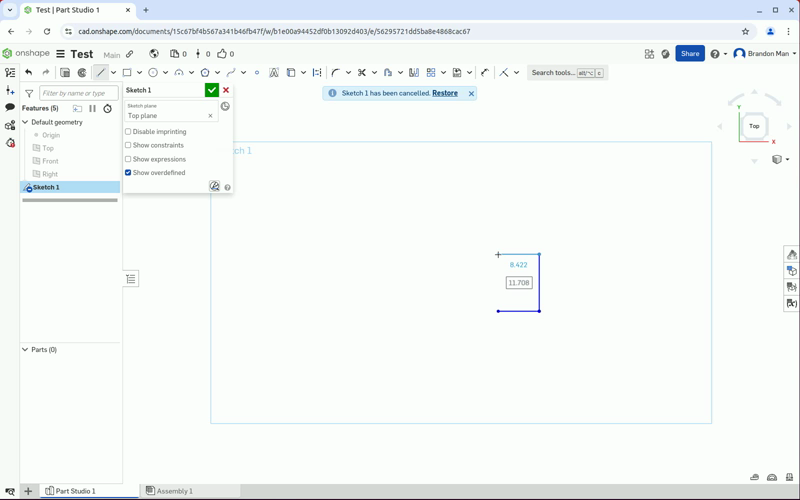
key(esc)
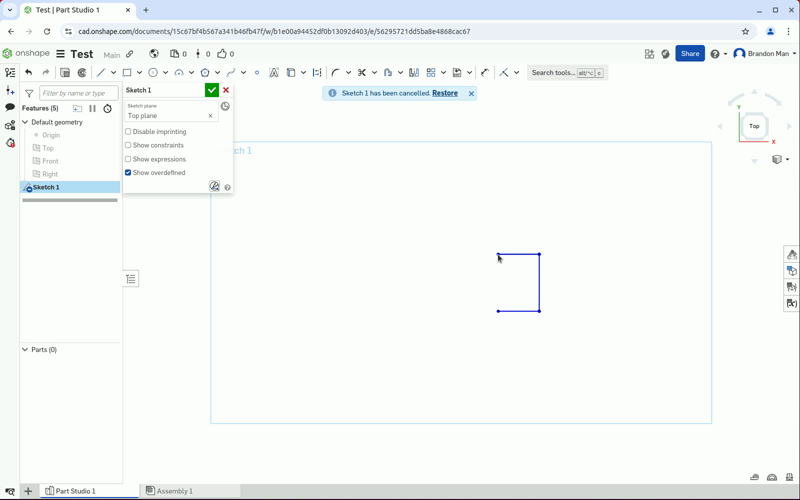
key(a)
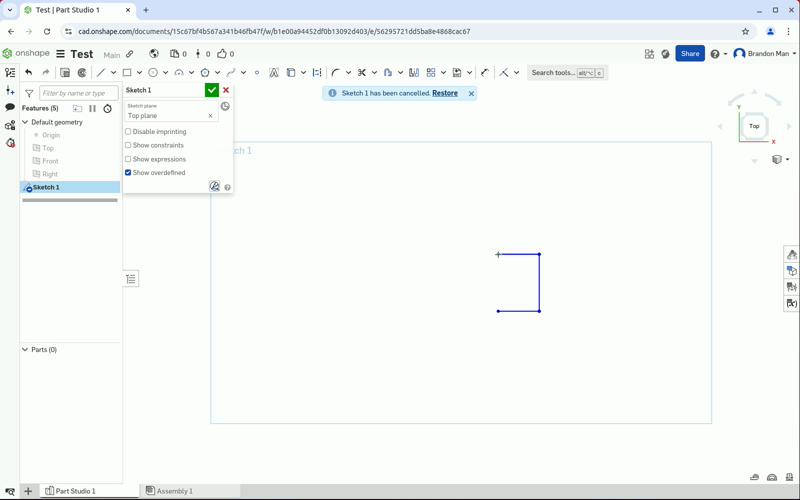
mouse_move(498, 254)
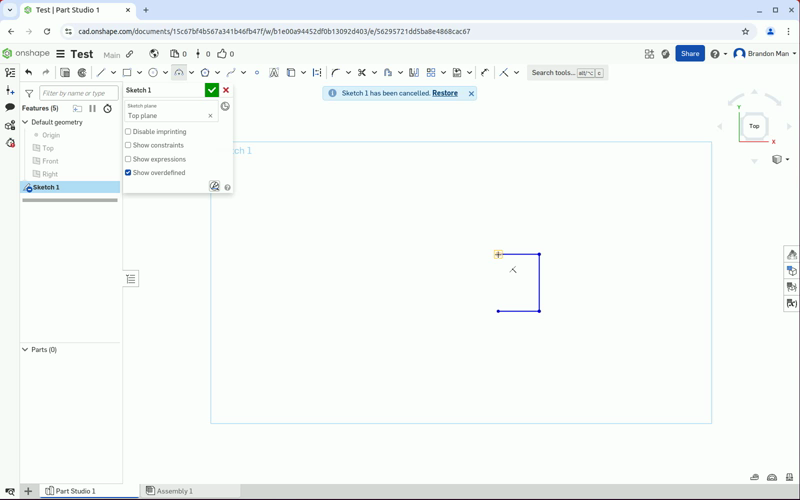
click(498, 254)
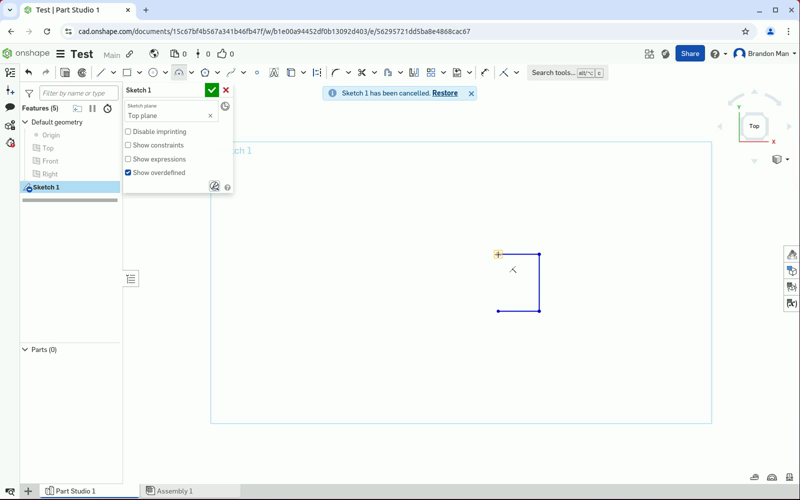
mouse_move(498, 311)
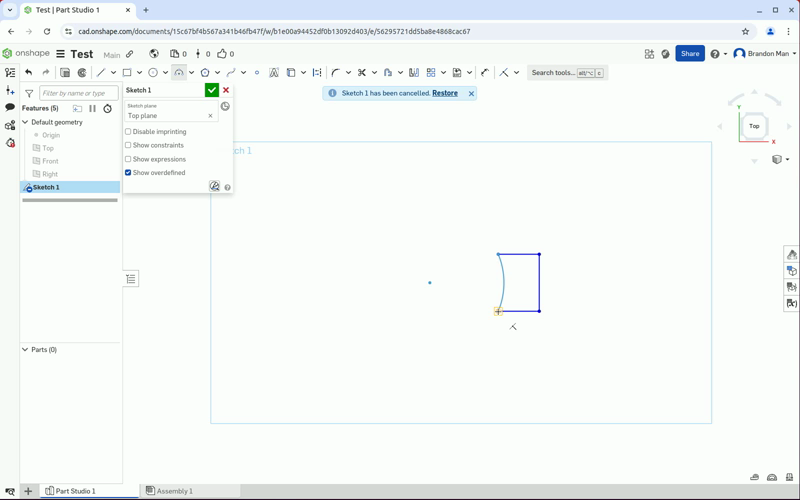
click(498, 311)
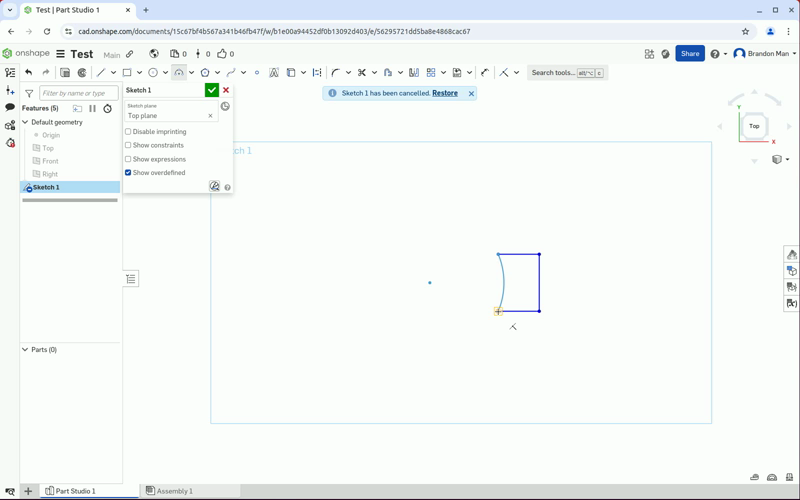
key_down(shift)
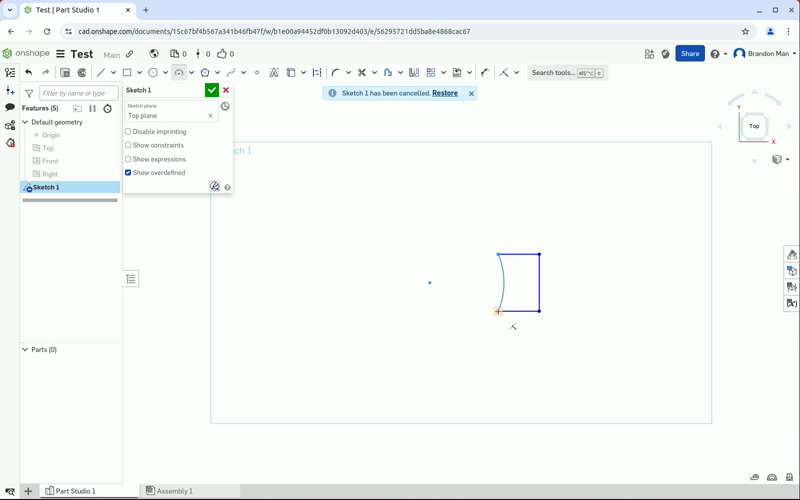
mouse_move(526, 282)
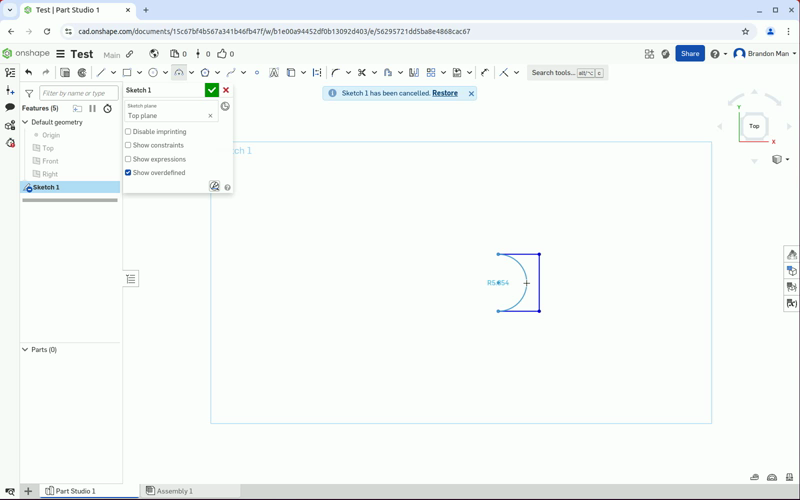
click(526, 282)
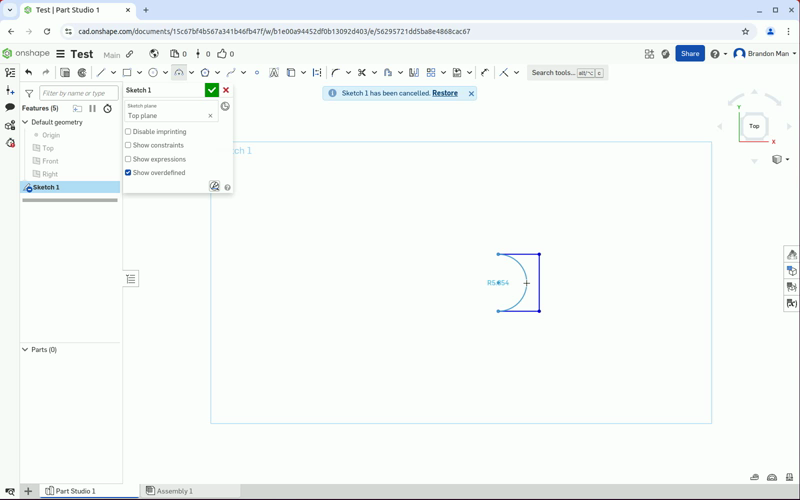
key_up(shift)
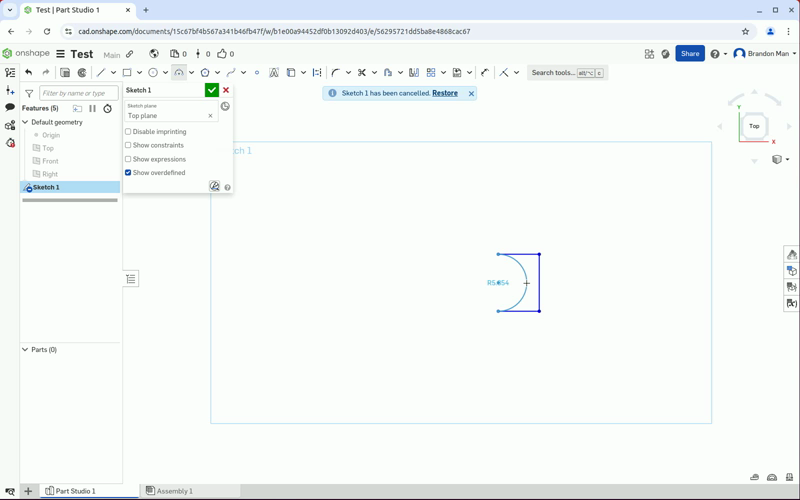
key(esc)
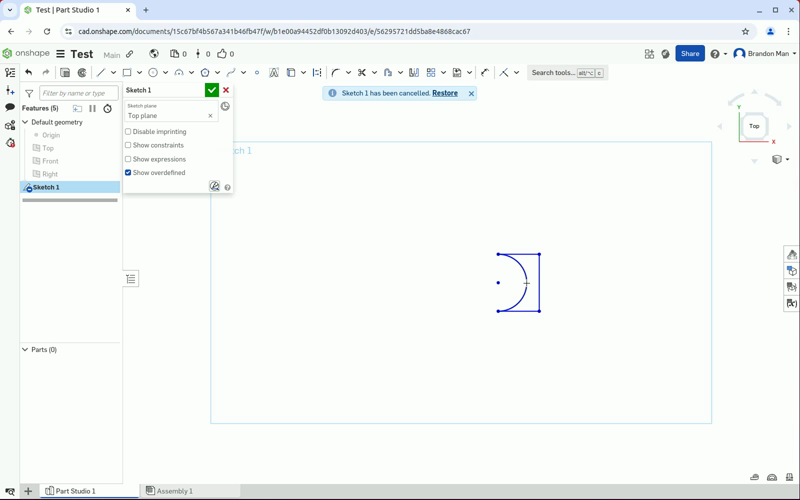
mouse_move(535, 301)
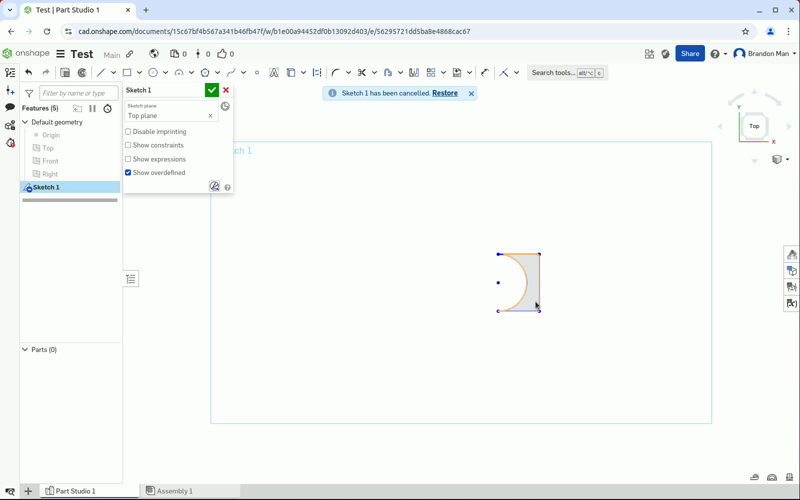
scroll(6)
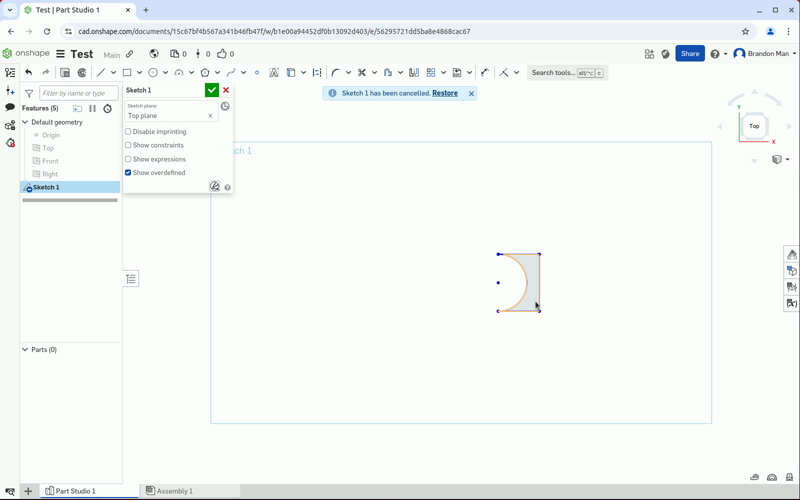
scroll(6)
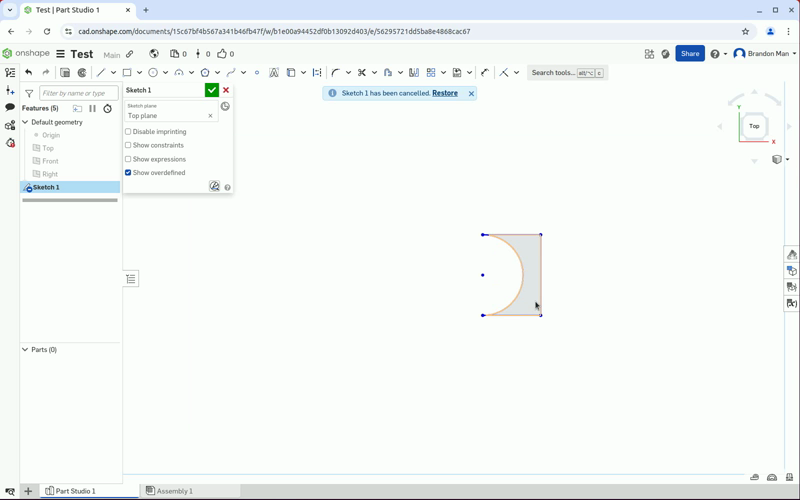
scroll(6)
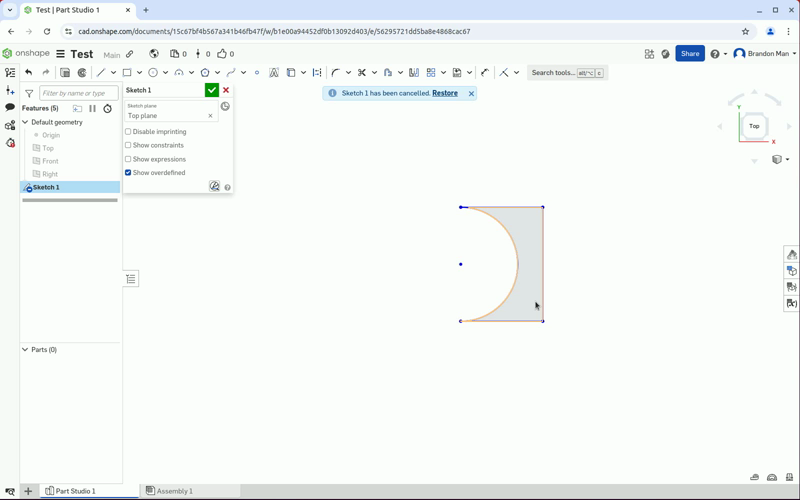
scroll(6)
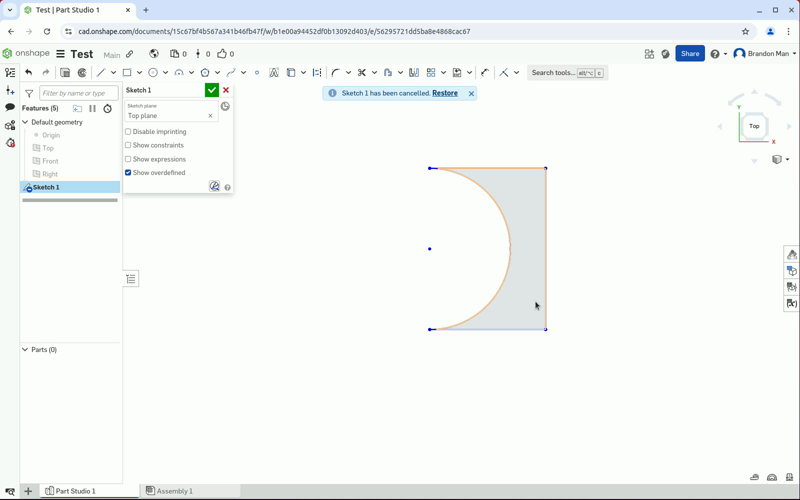
scroll(6)
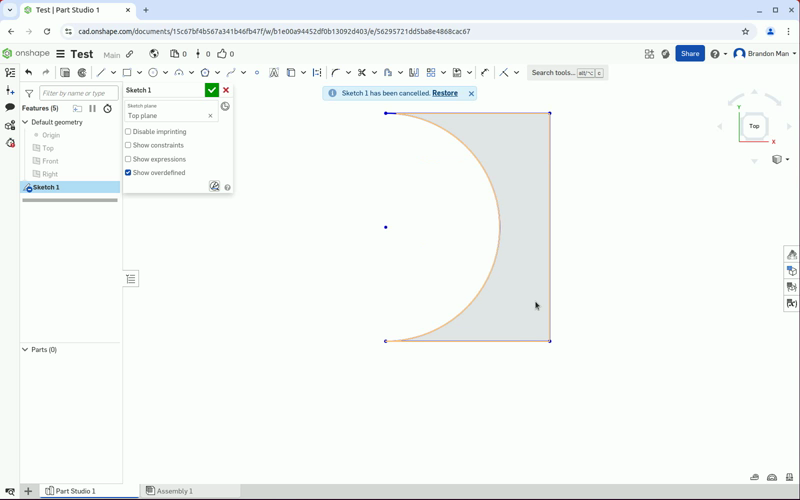
scroll(6)
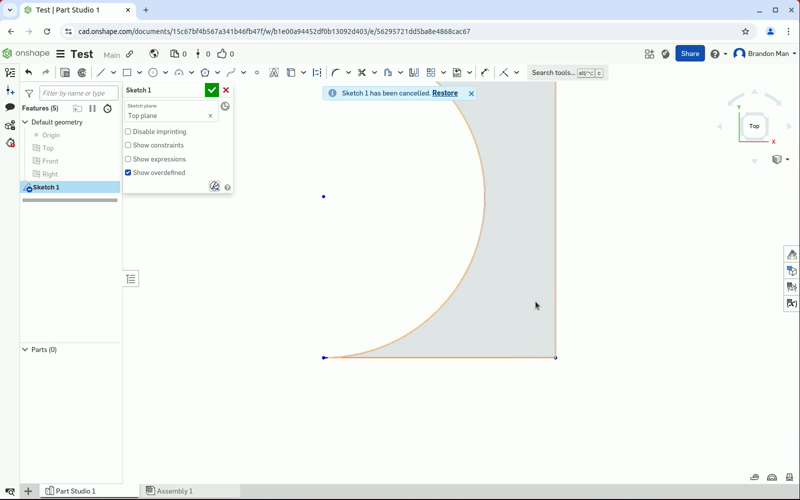
scroll(6)
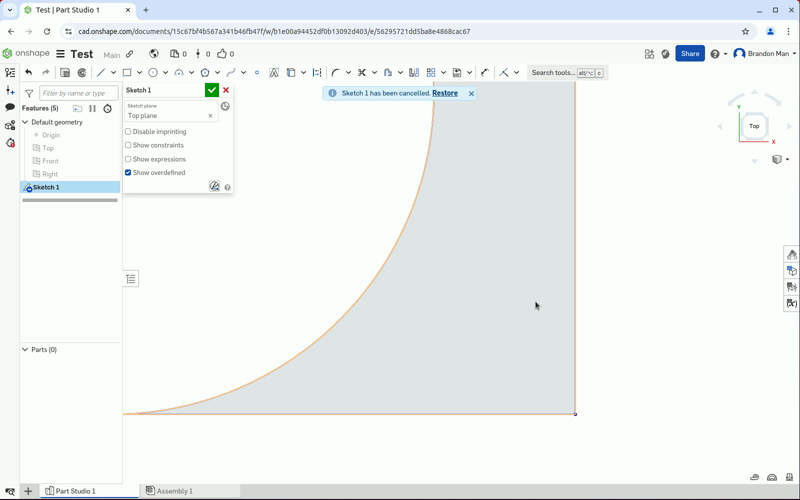
click(535, 301)
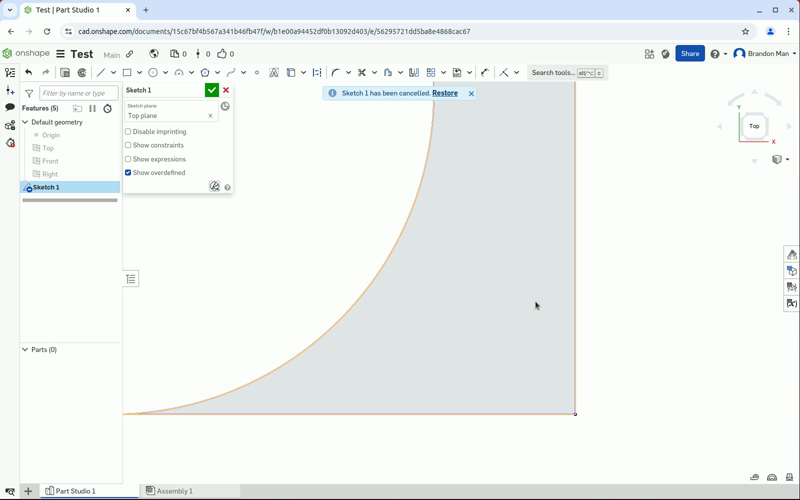
scroll(-6)
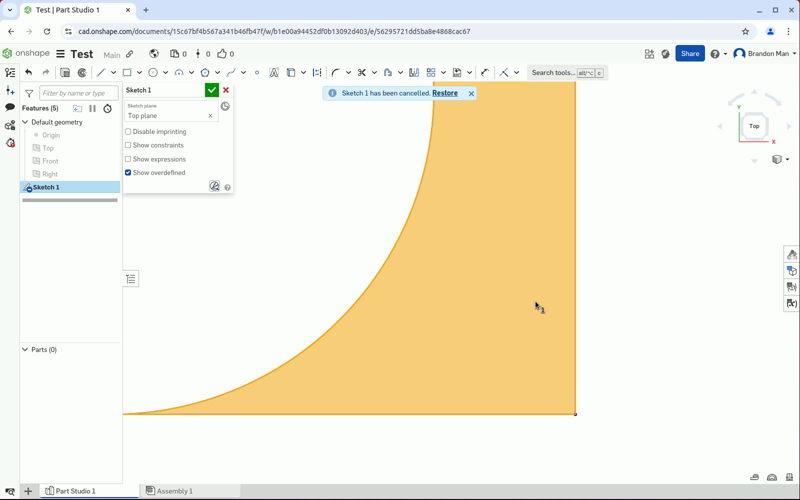
scroll(-6)
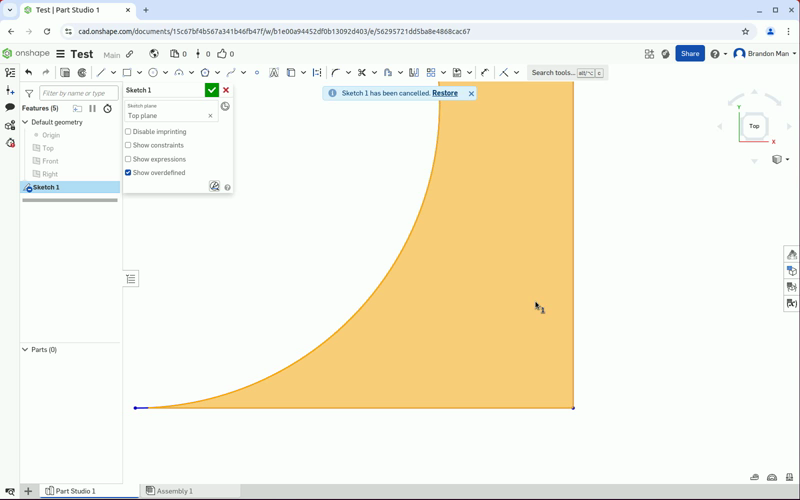
scroll(-6)
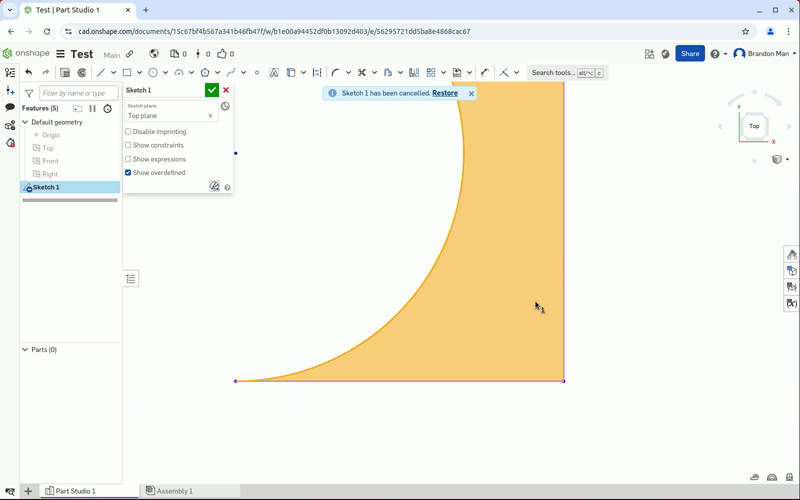
scroll(-6)
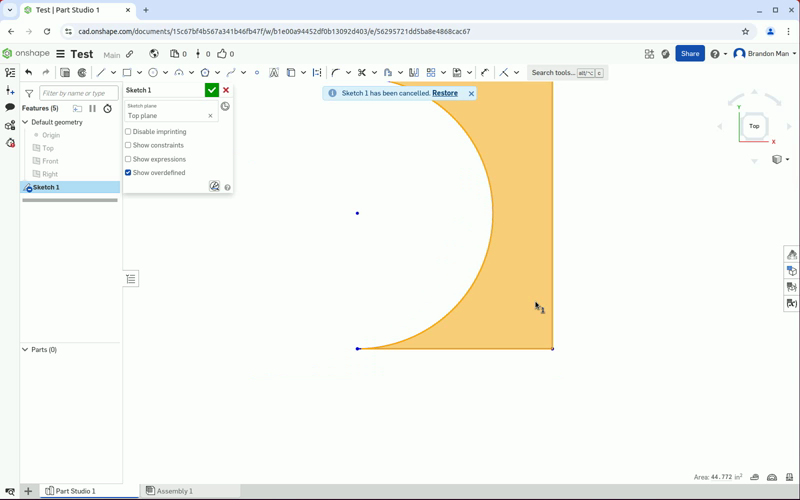
scroll(-6)
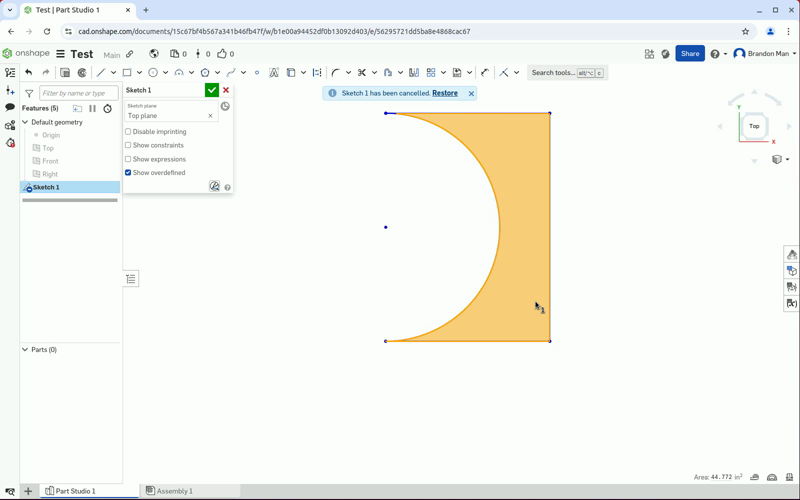
scroll(-6)
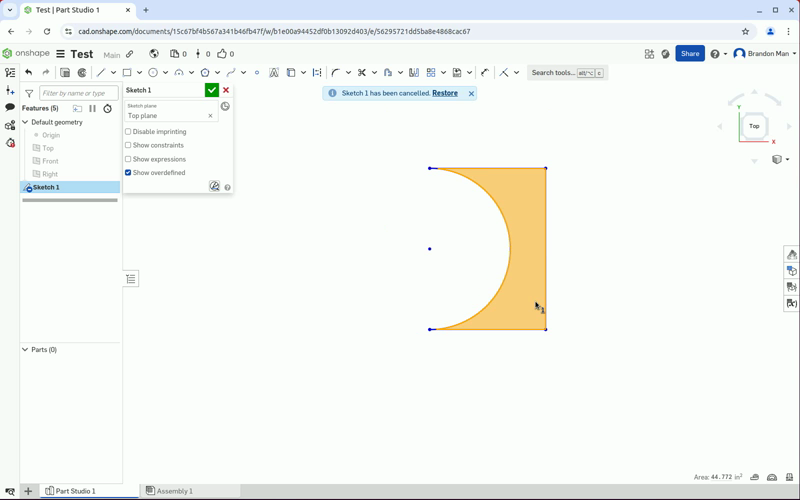
scroll(-6)
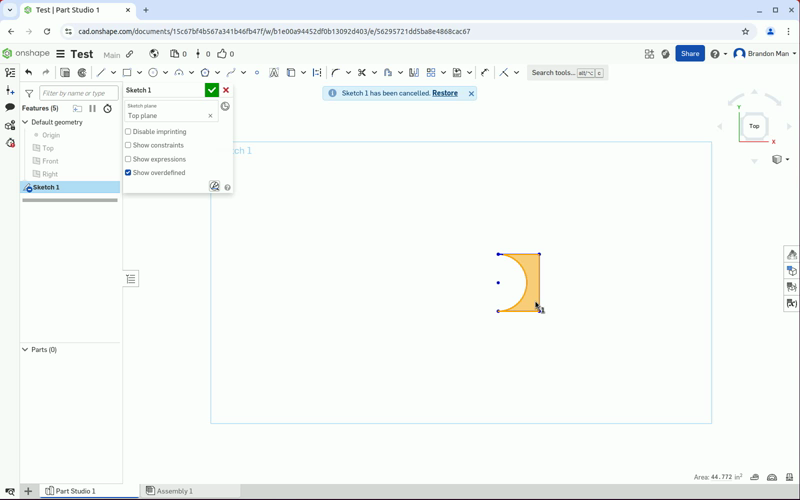
mouse_move(73, 352)
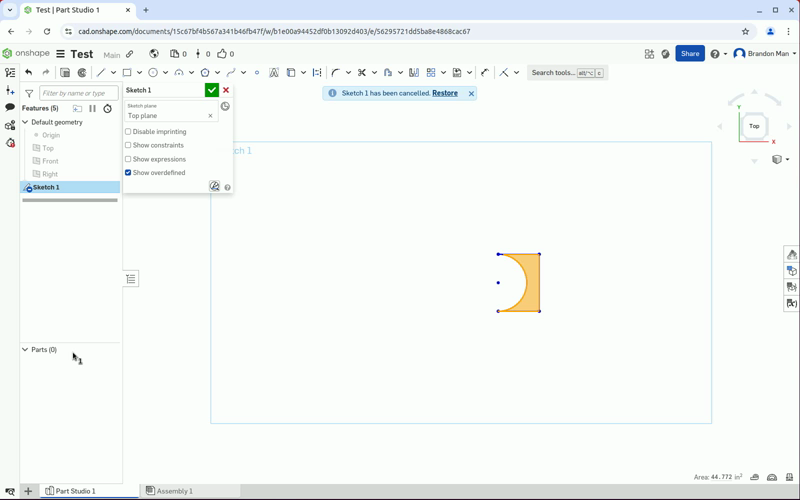
key(shift+y)
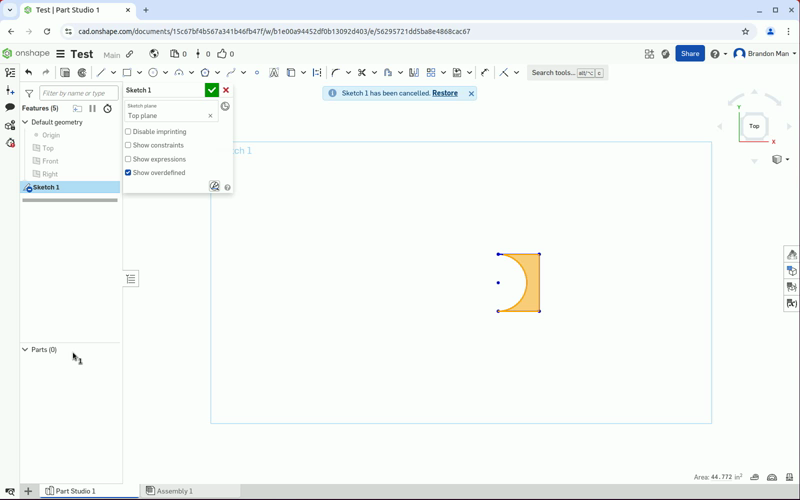
key(shift+e)
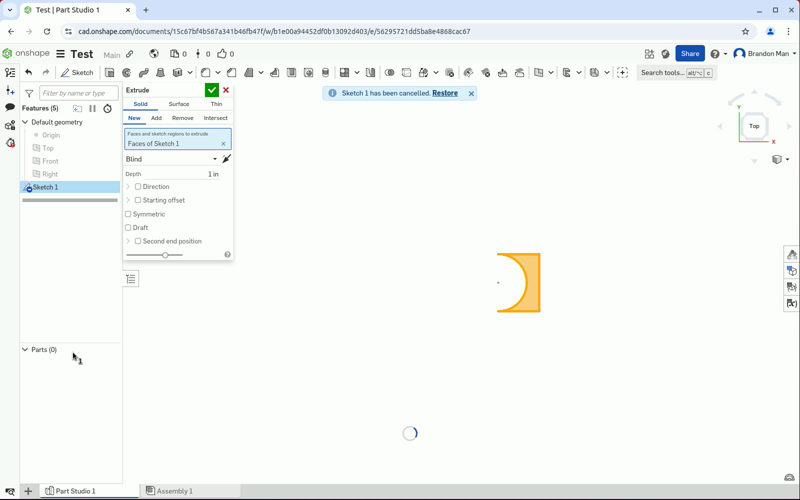
mouse_move(143, 106)
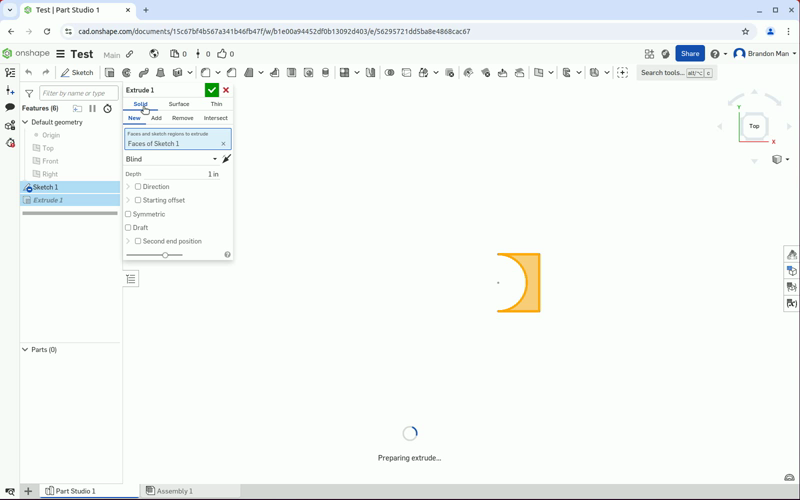
click(143, 106)
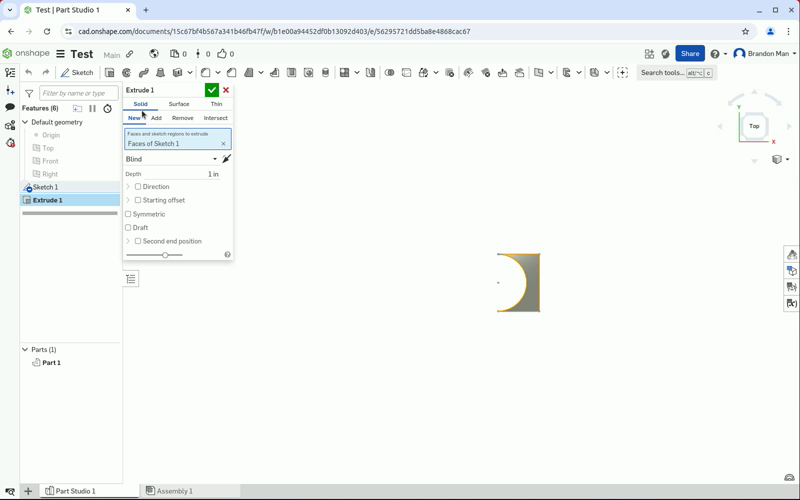
mouse_move(137, 120)
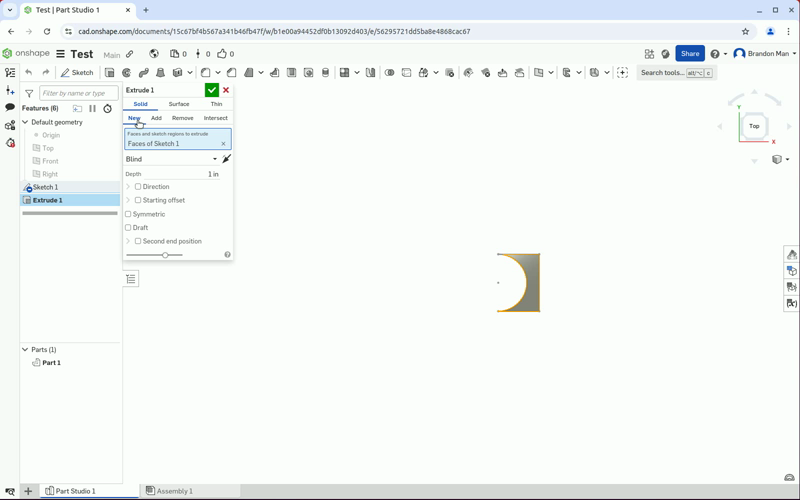
click(137, 120)
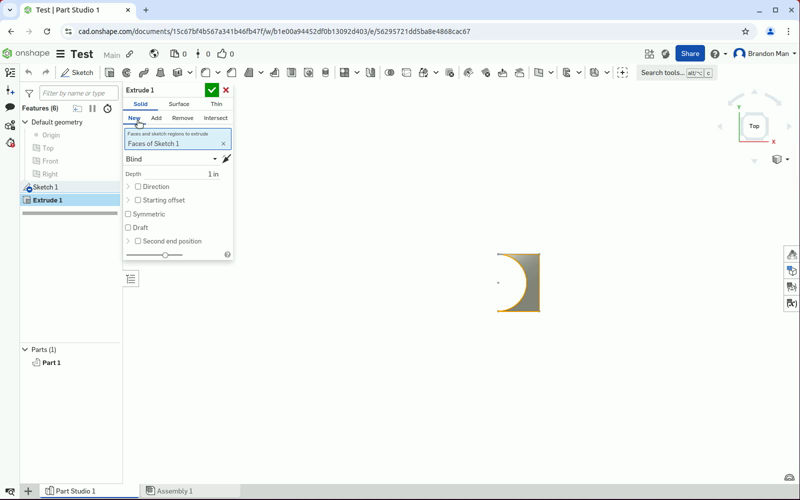
key(tab, 4)
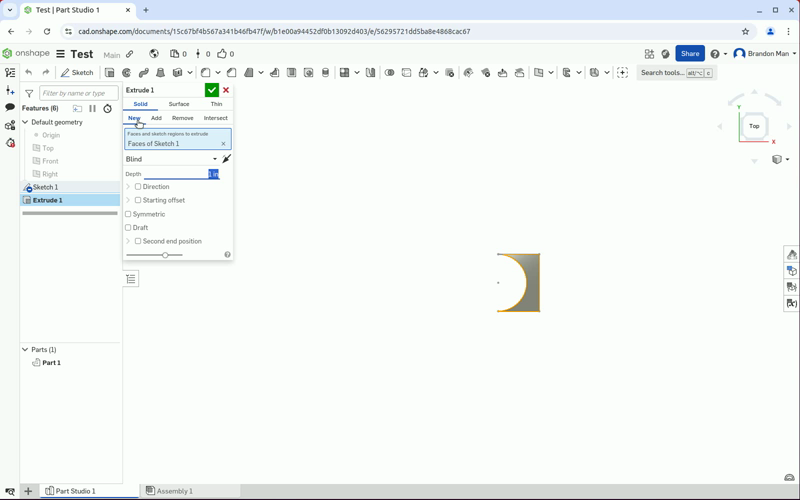
text(4.092)
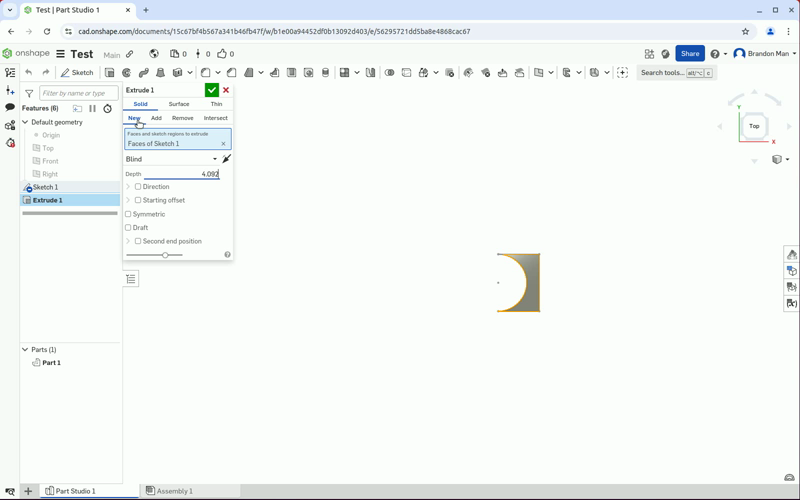
key(enter)
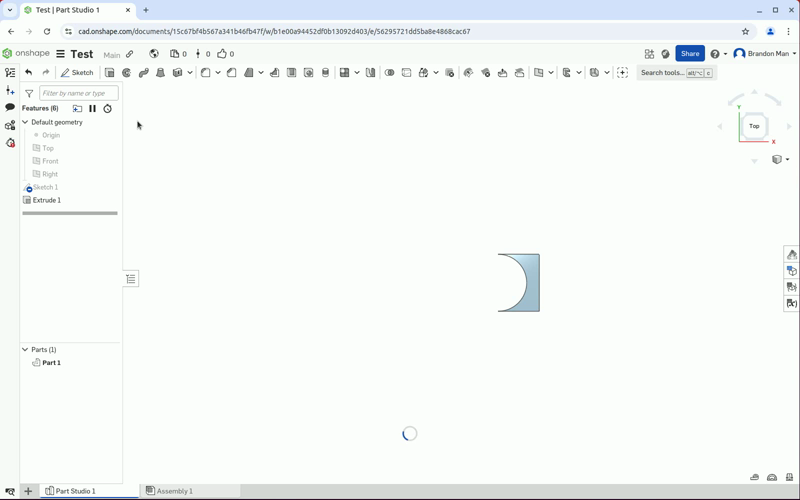
key(shift+h)
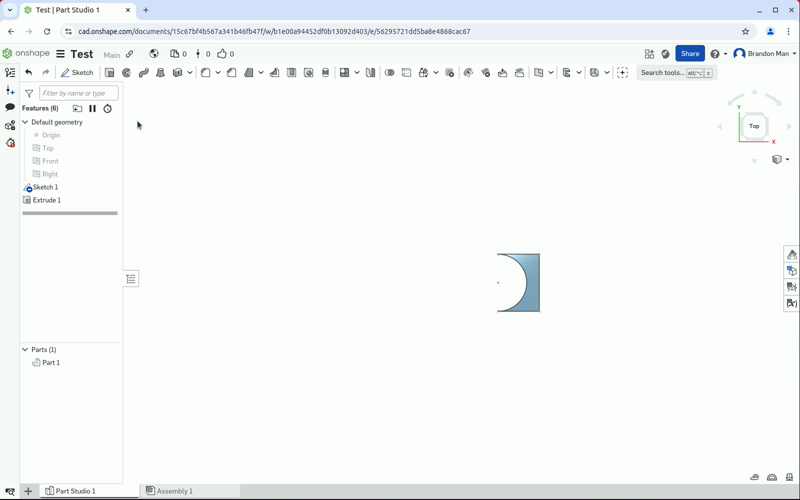
key(shift+h)
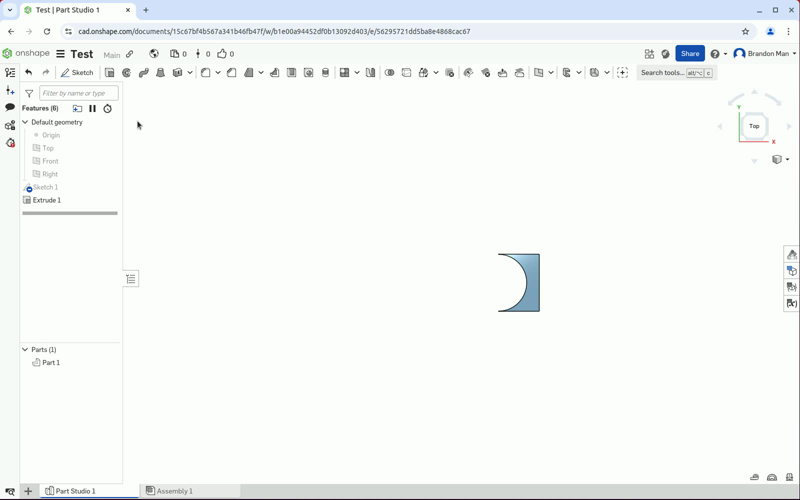
mouse_move(73, 189)
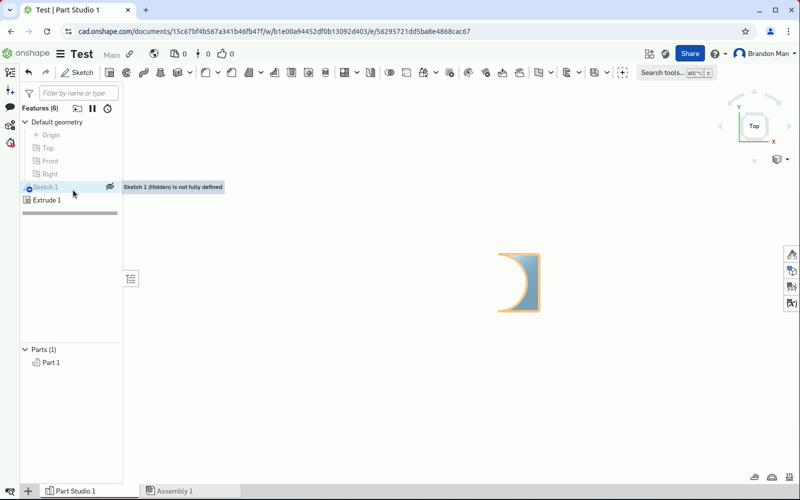
click(73, 189)
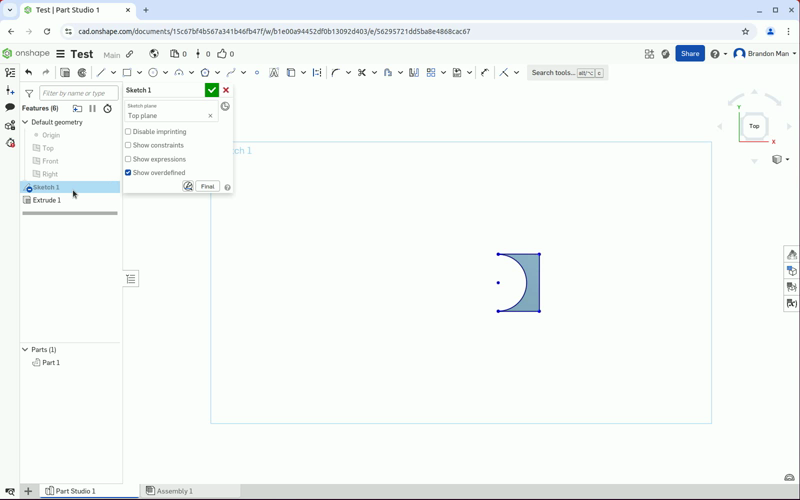
mouse_move(229, 92)
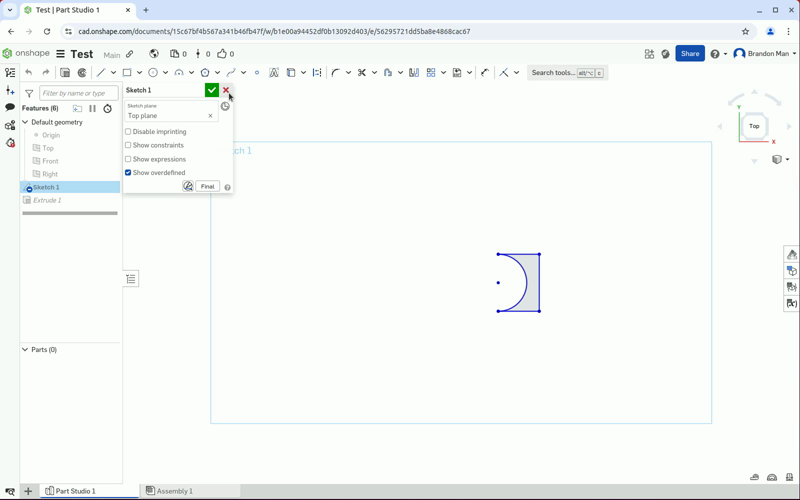
click(229, 92)
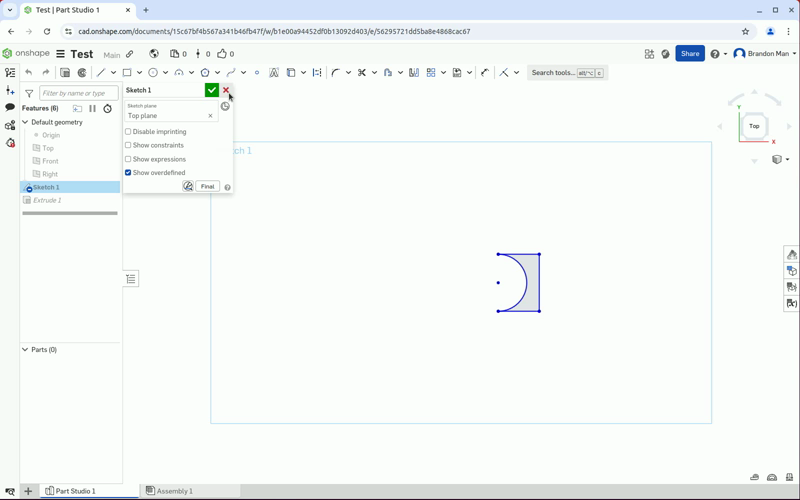
key(shift+s)
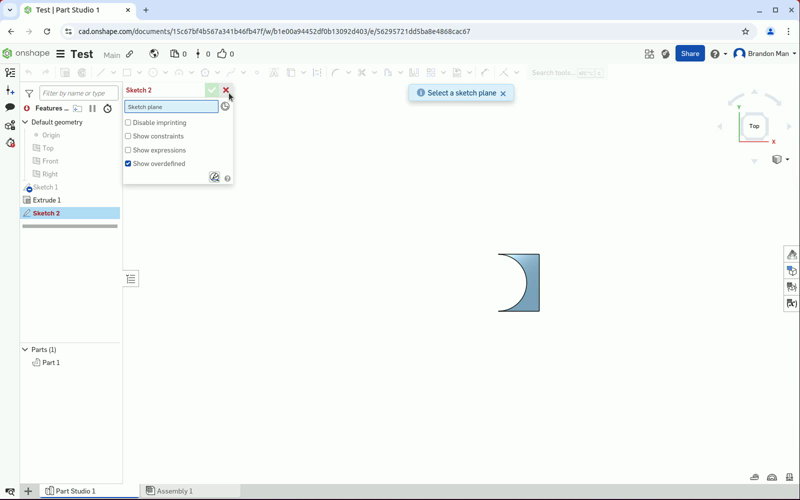
mouse_move(73, 150)
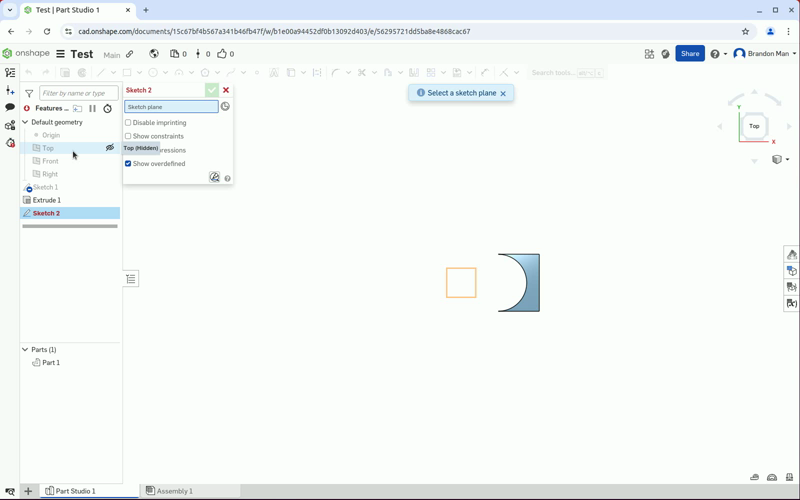
click(73, 150)
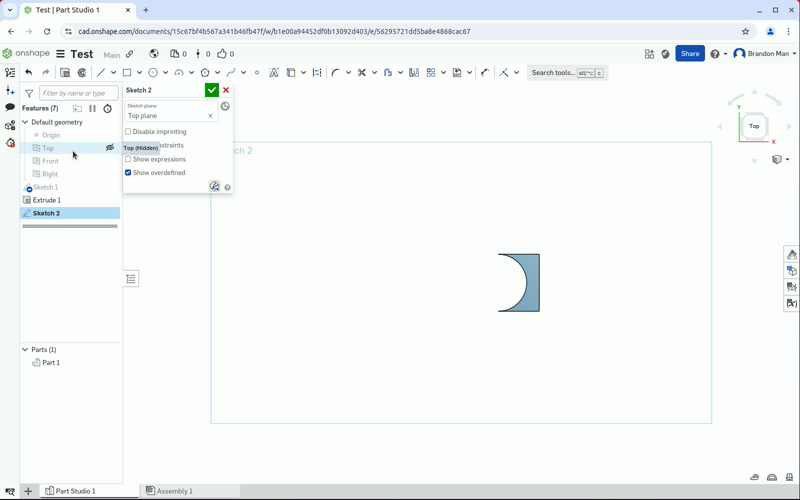
mouse_move(73, 352)
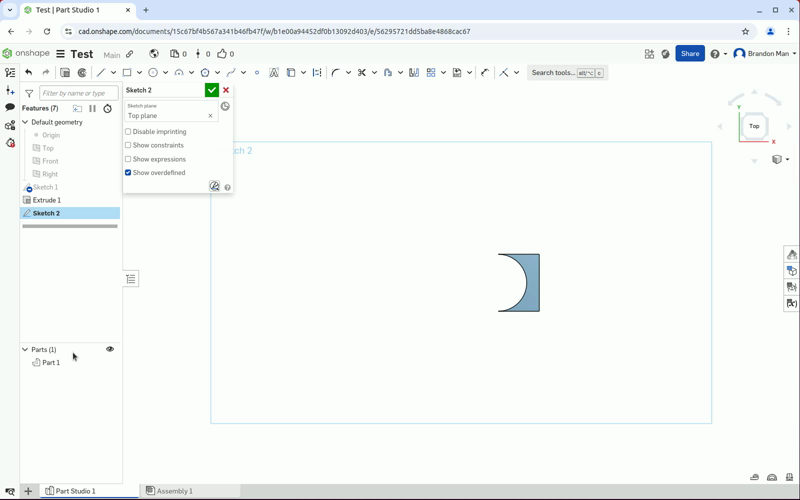
key(y)
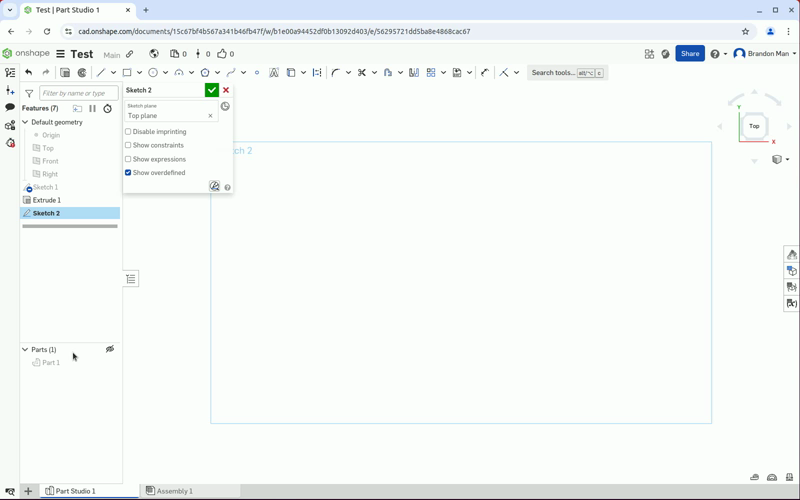
key(l)
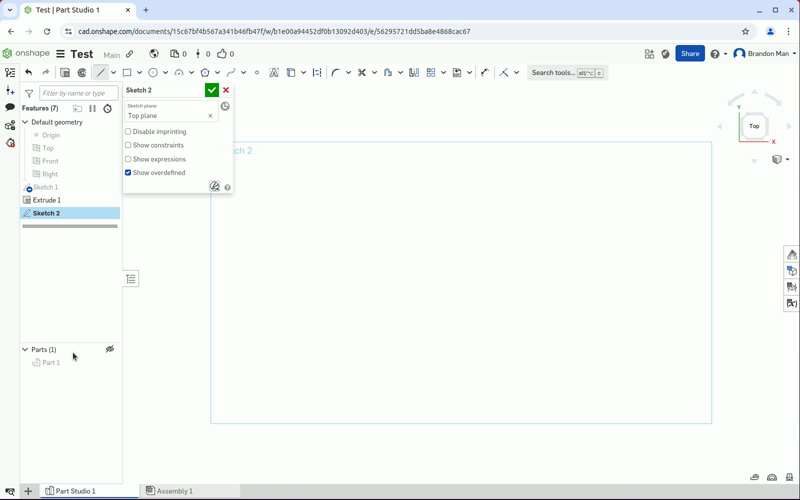
key_down(shift)
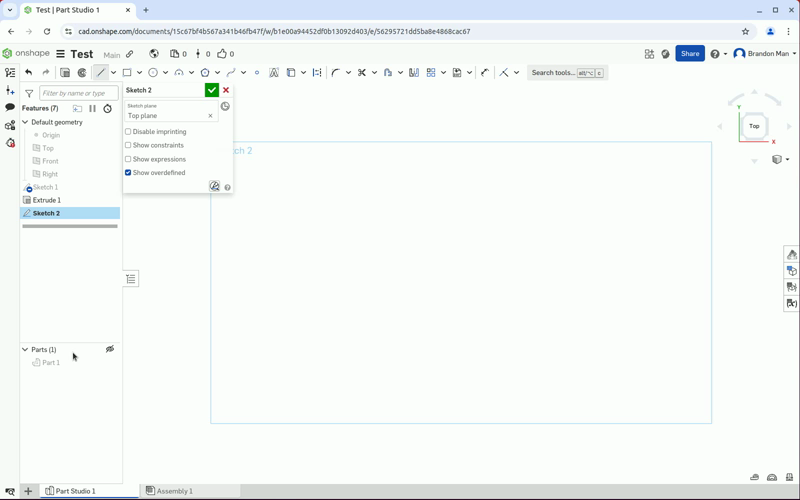
mouse_move(498, 311)
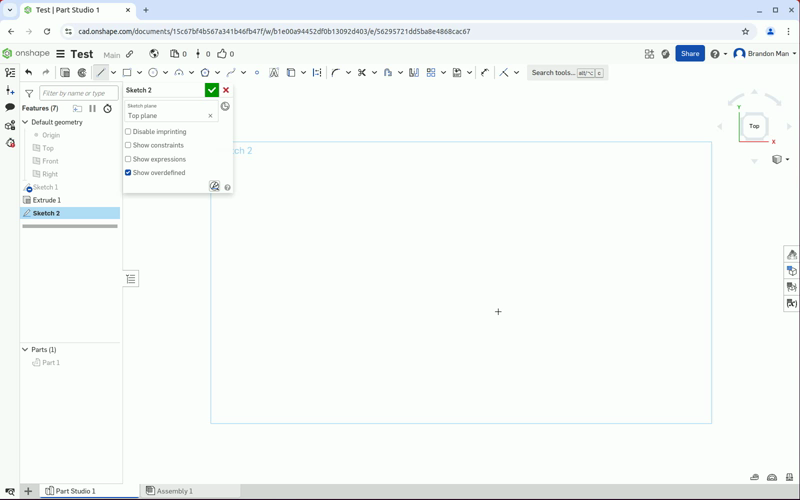
click(498, 311)
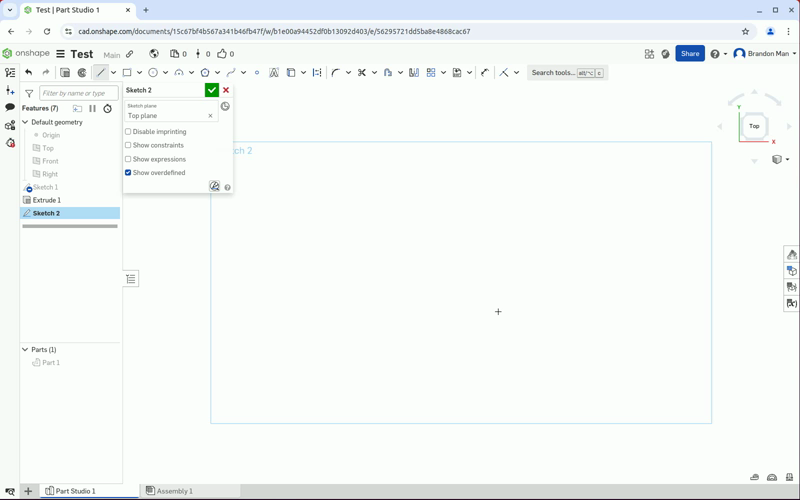
key_up(shift)
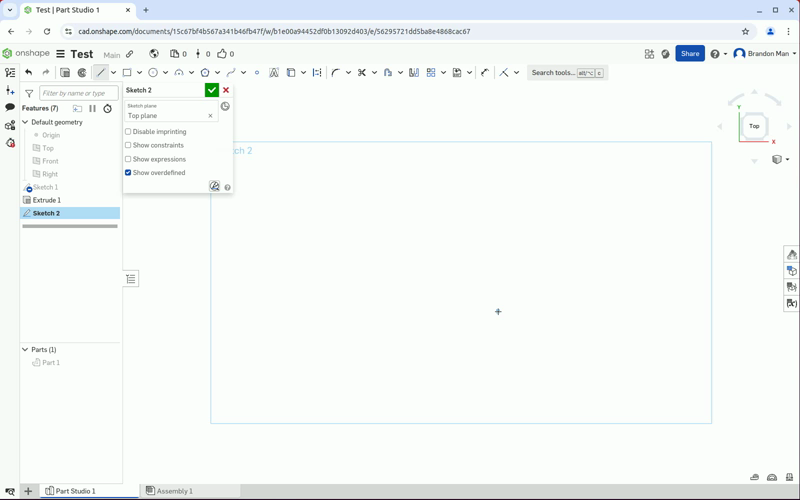
key_down(shift)
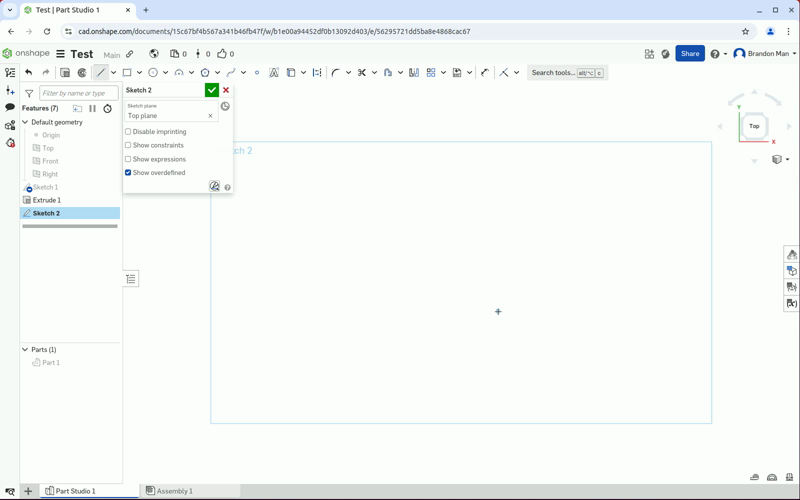
mouse_move(528, 311)
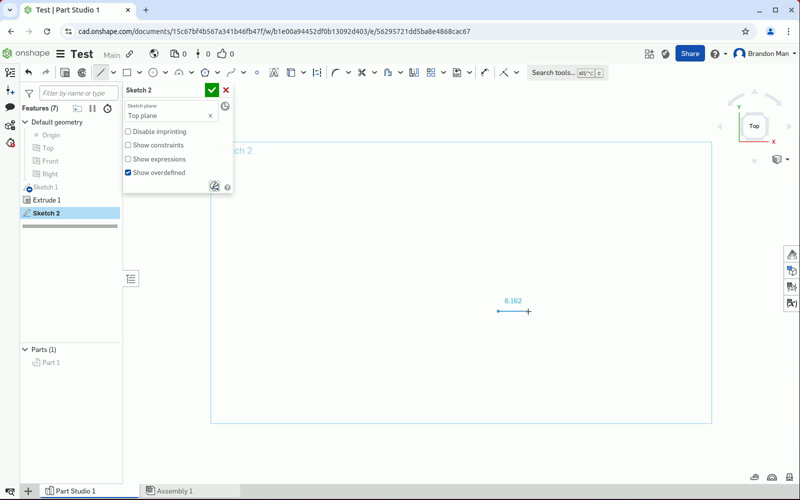
mouse_move(498, 254)
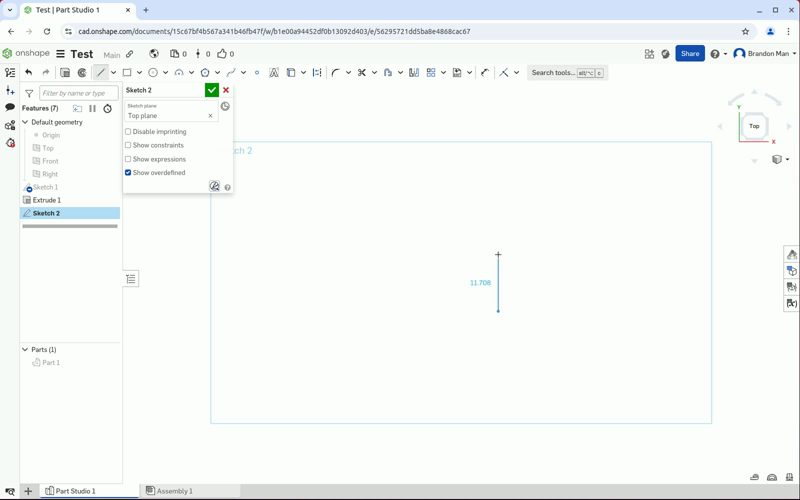
click(498, 254)
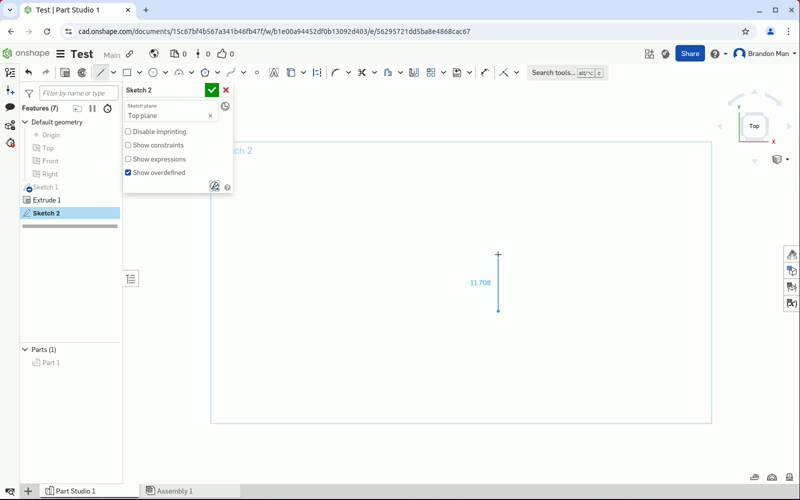
key_up(shift)
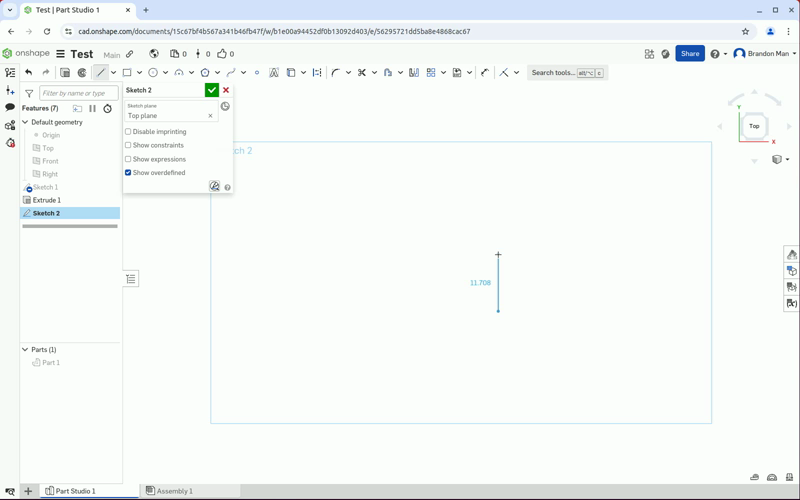
key(esc)
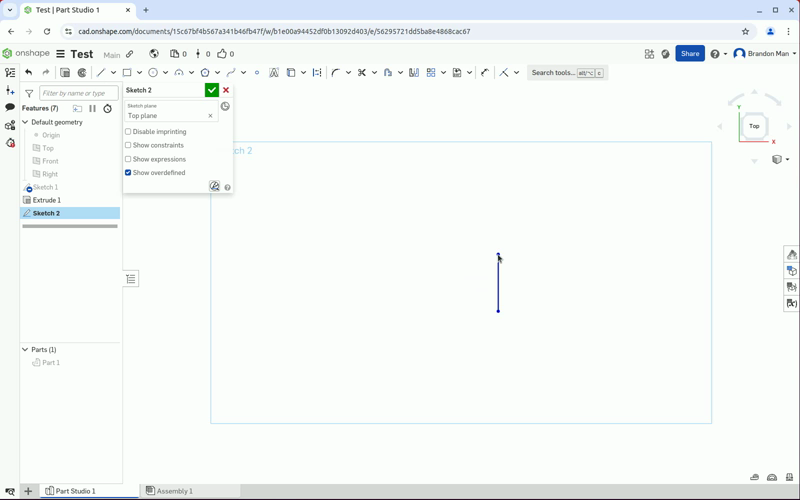
key(a)
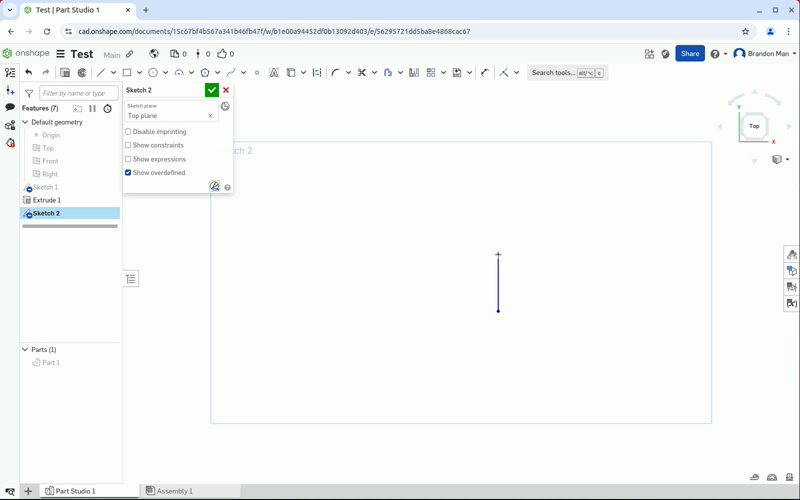
mouse_move(498, 254)
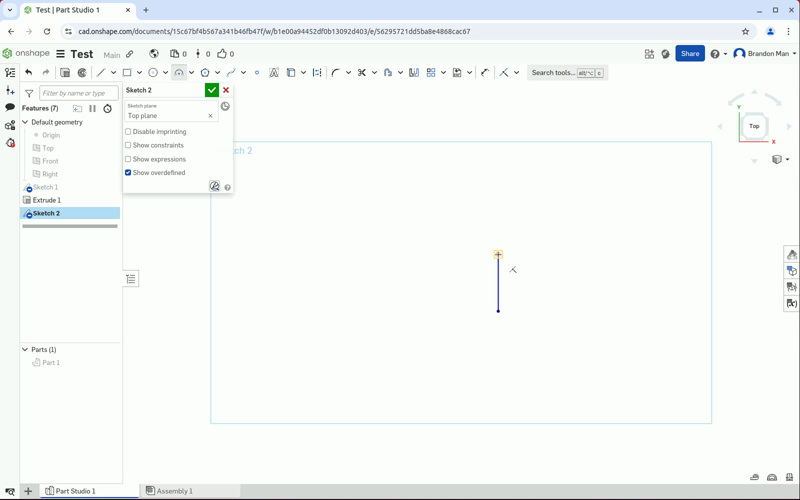
click(498, 254)
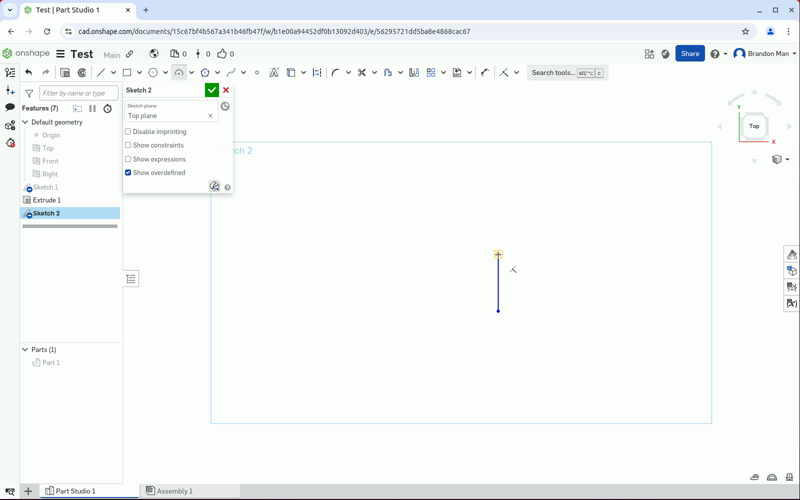
mouse_move(498, 311)
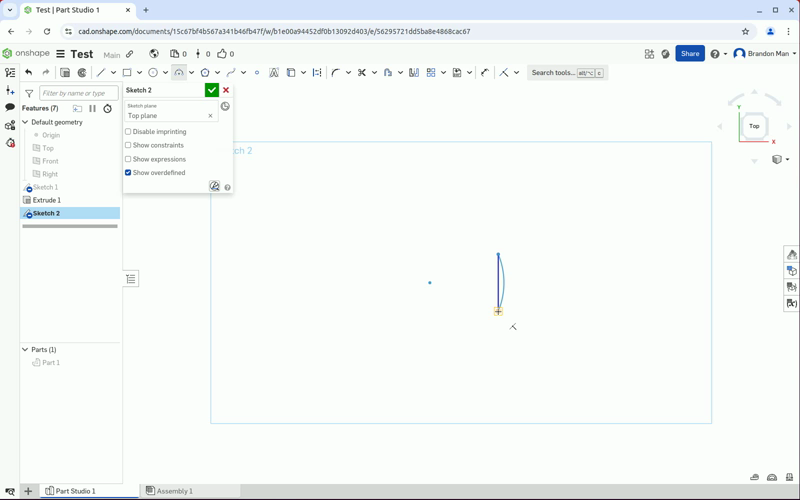
click(498, 311)
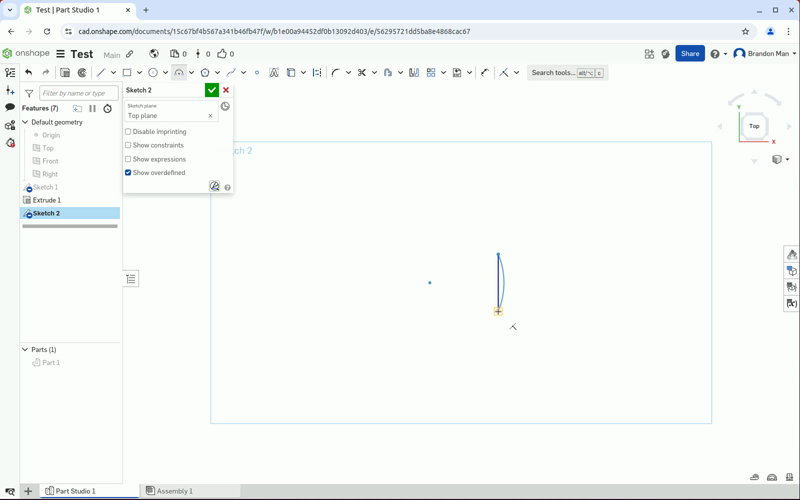
key_down(shift)
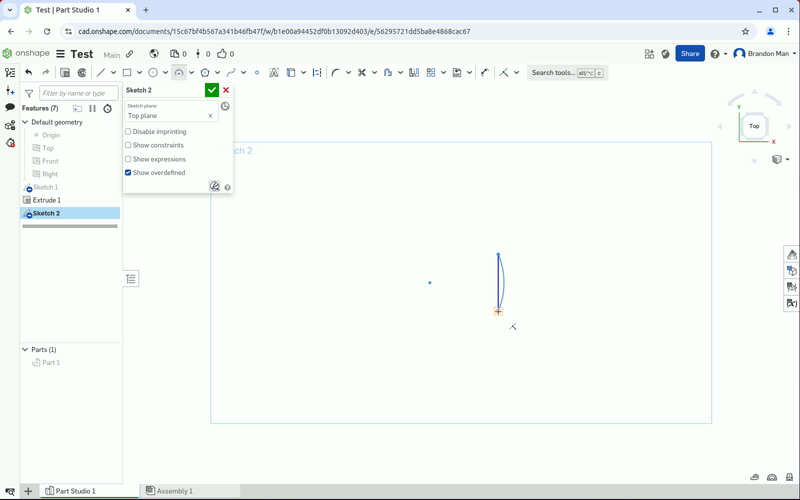
mouse_move(469, 282)
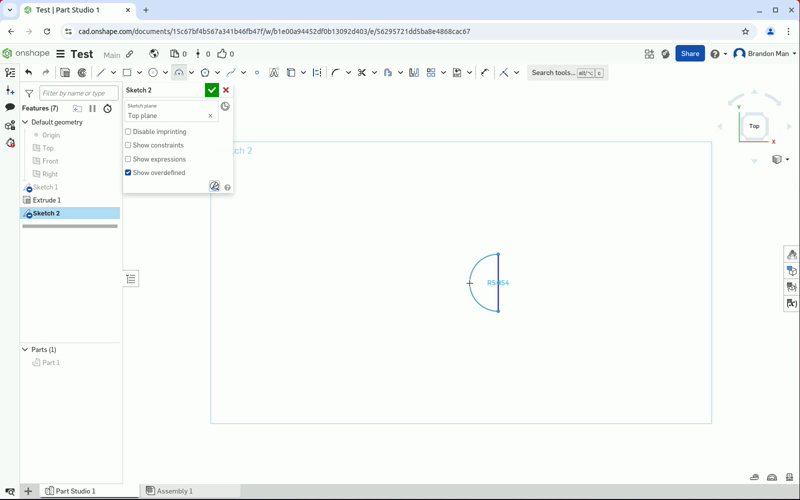
click(469, 282)
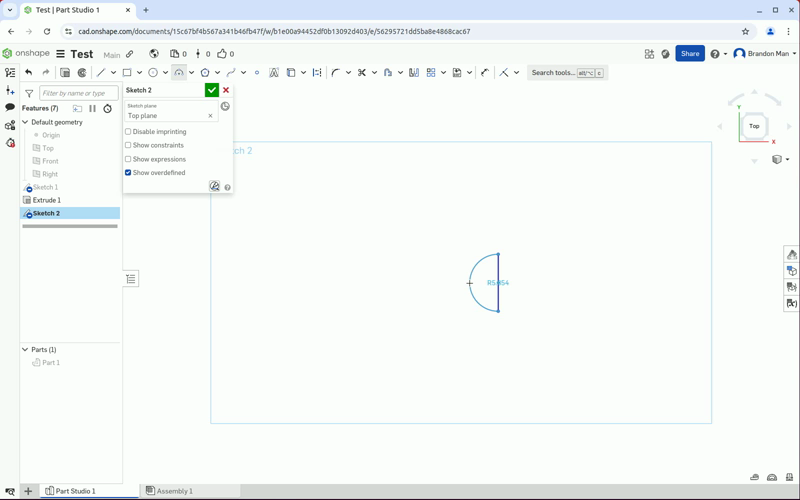
key_up(shift)
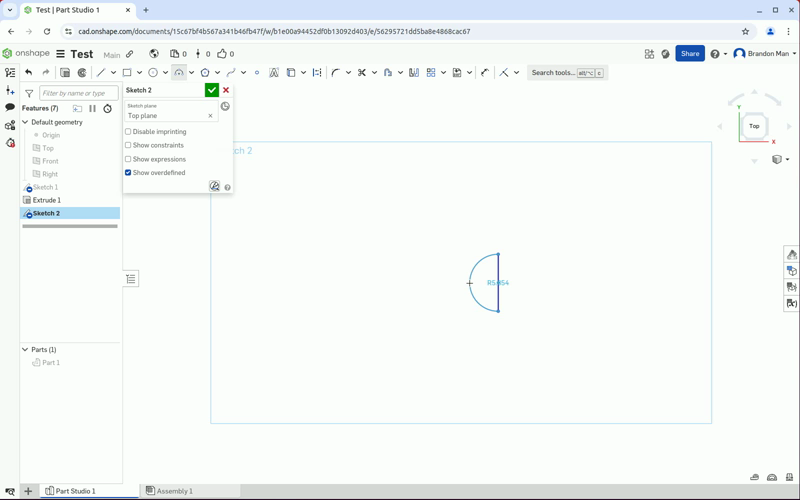
key(esc)
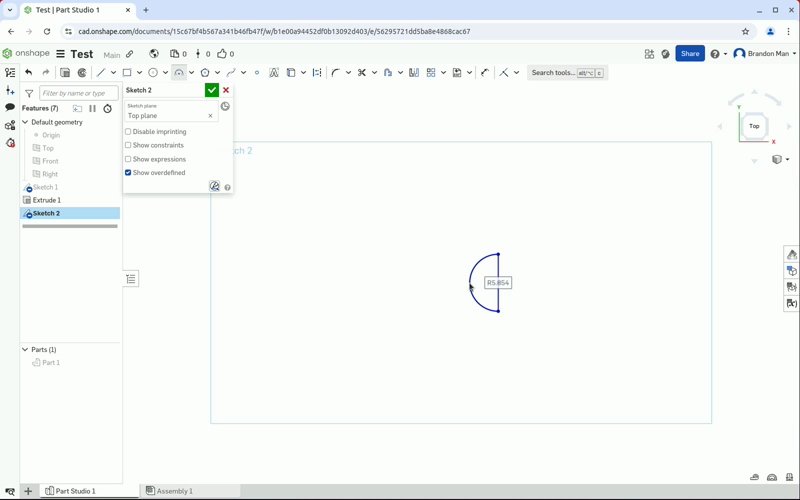
mouse_move(476, 283)
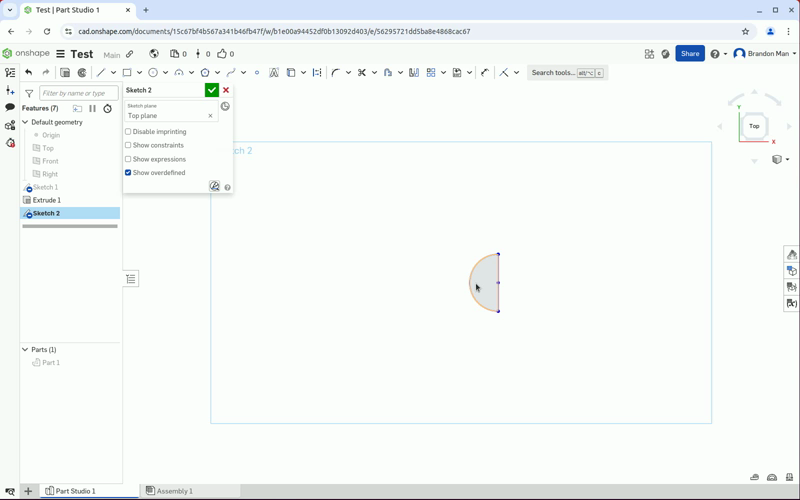
scroll(6)
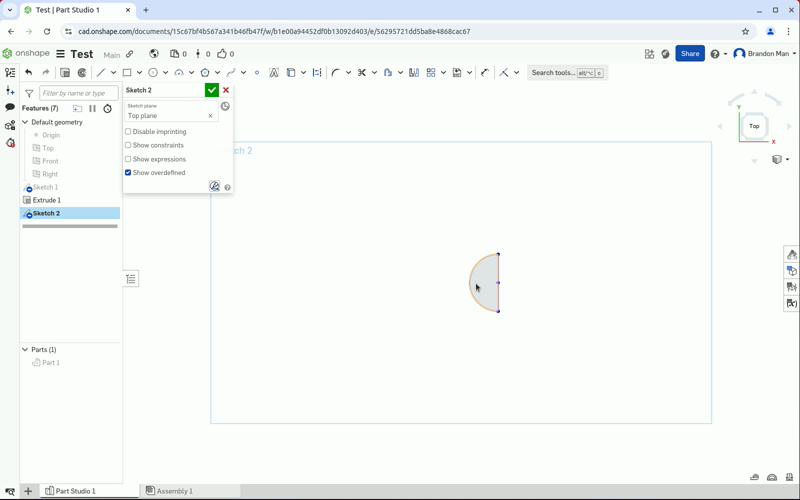
scroll(6)
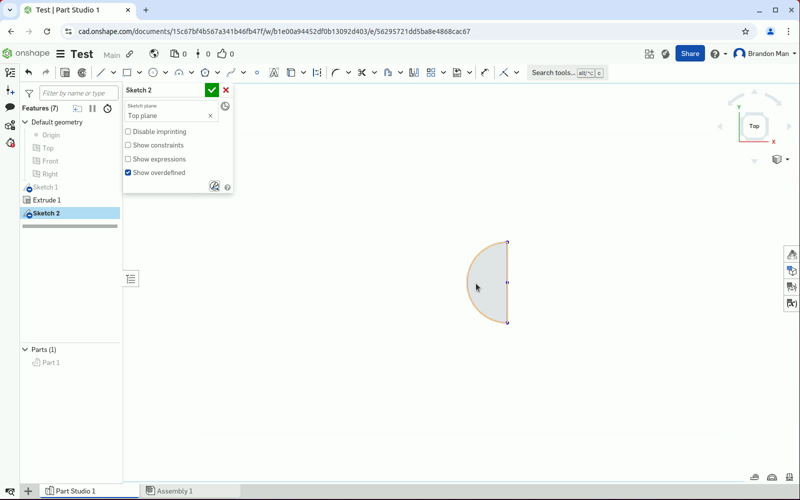
scroll(6)
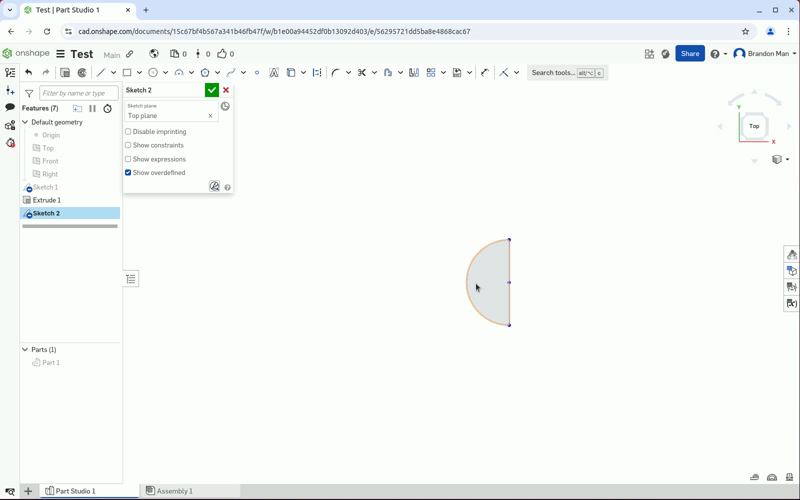
scroll(6)
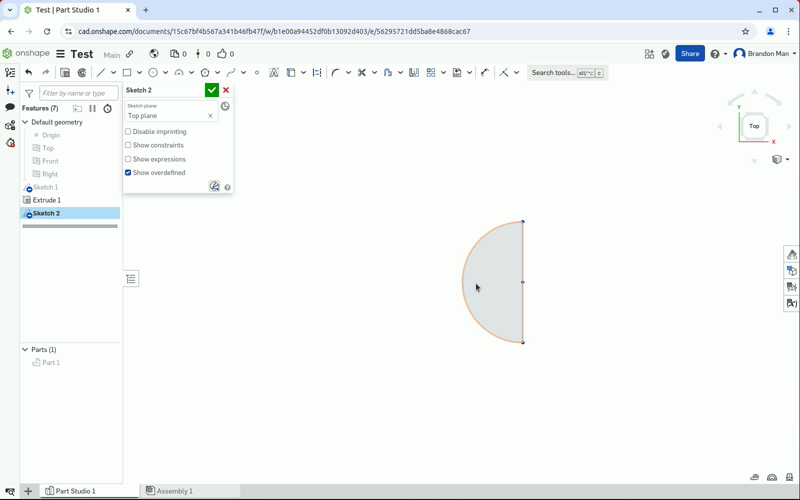
scroll(6)
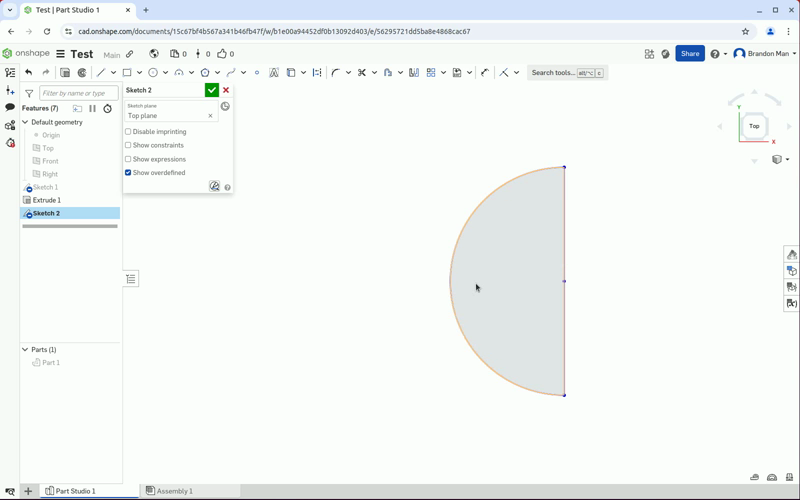
scroll(6)
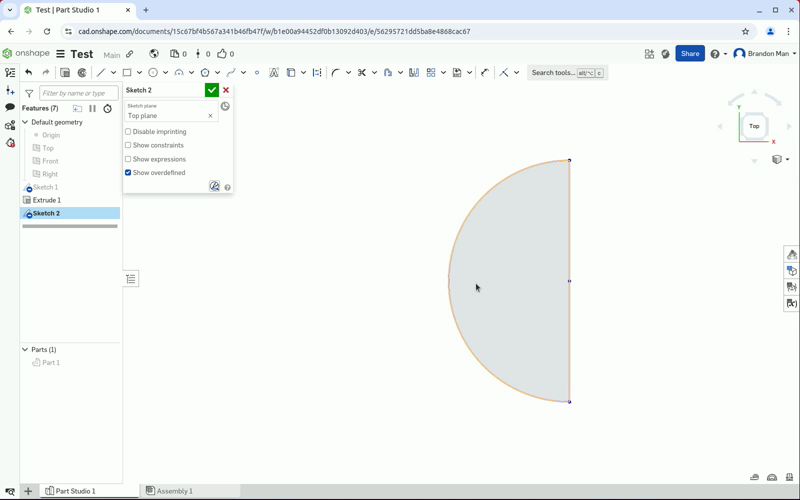
scroll(6)
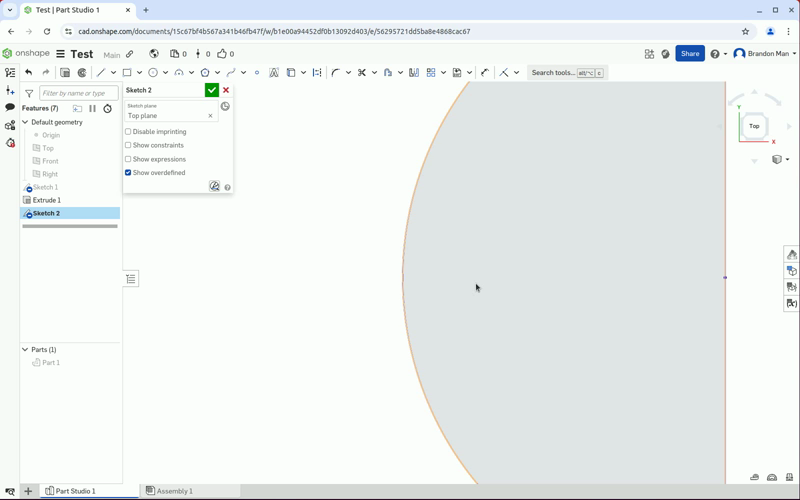
click(476, 283)
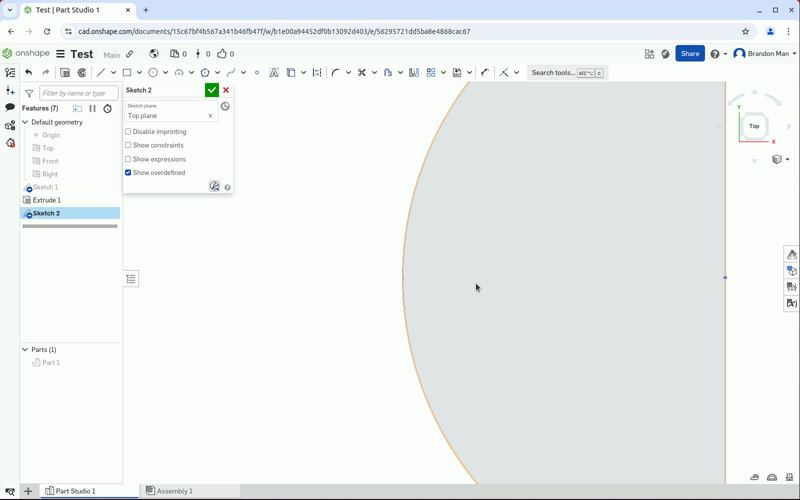
scroll(-6)
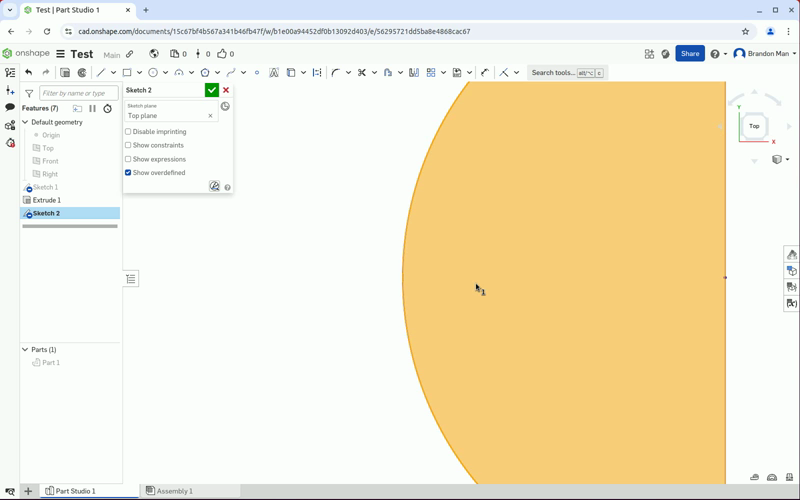
scroll(-6)
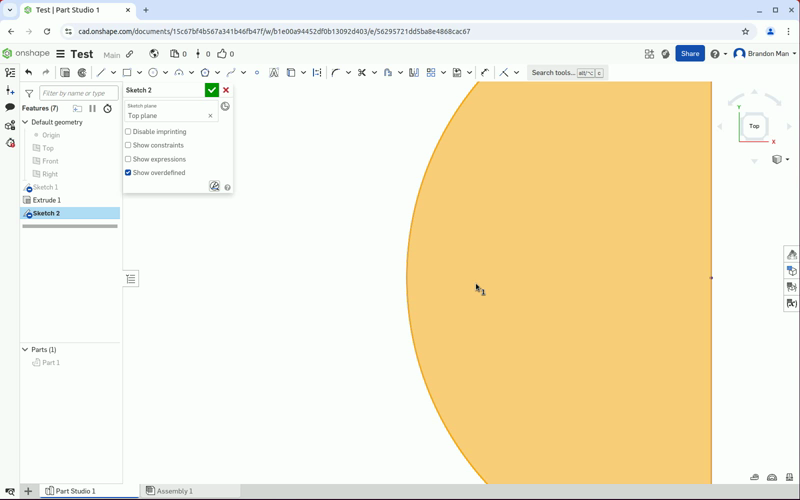
scroll(-6)
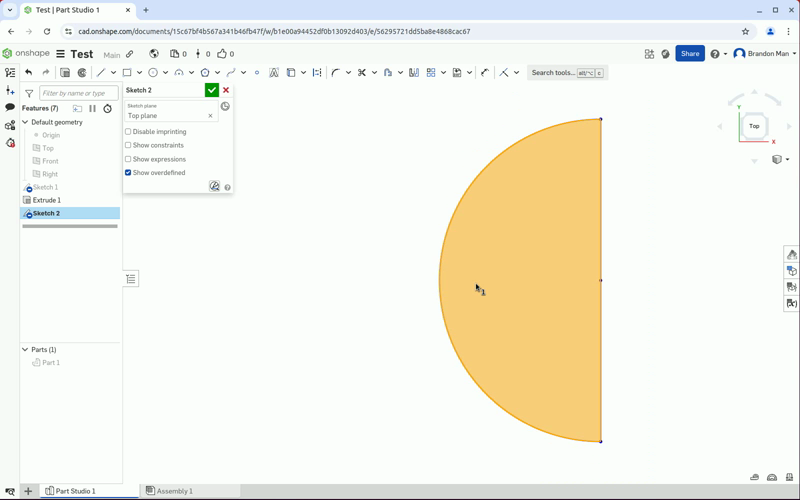
scroll(-6)
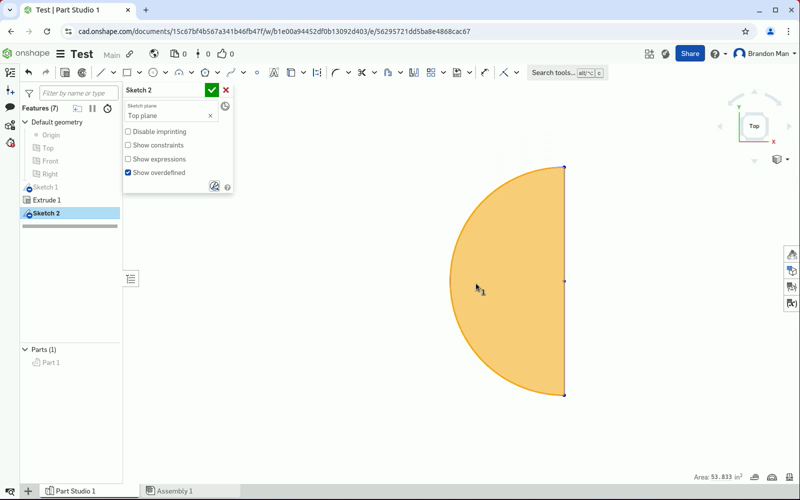
scroll(-6)
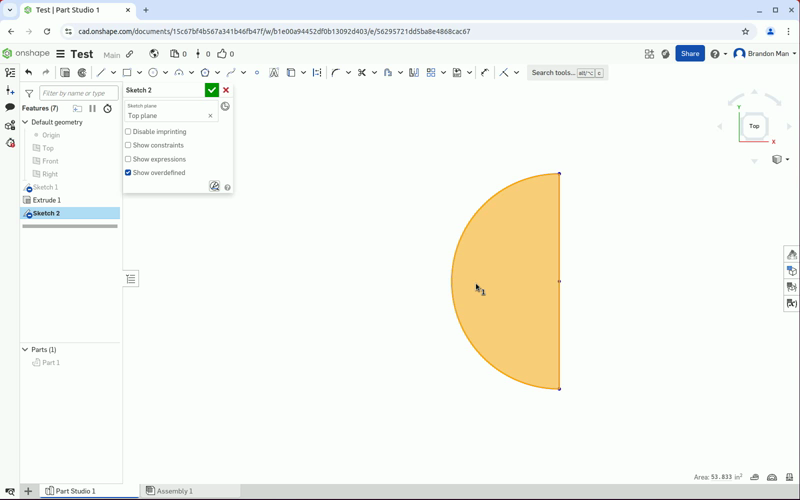
scroll(-6)
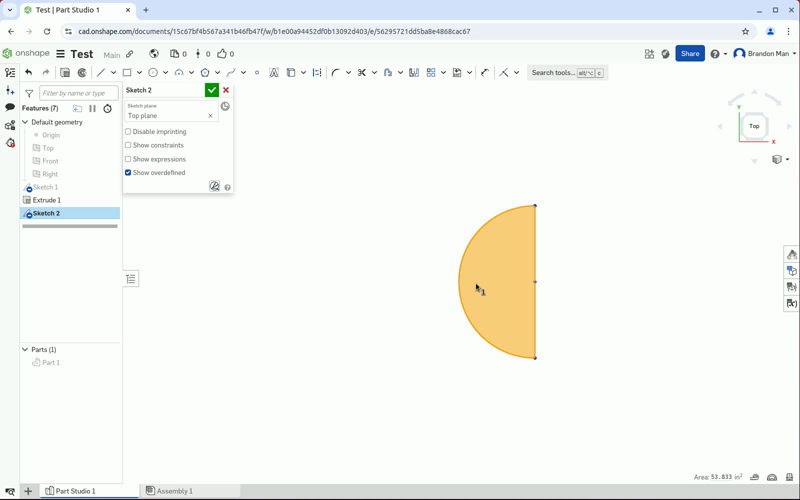
scroll(-6)
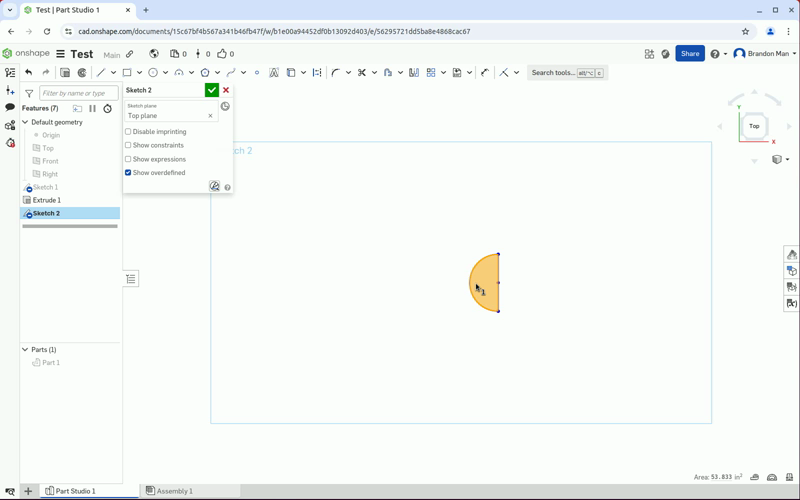
mouse_move(73, 352)
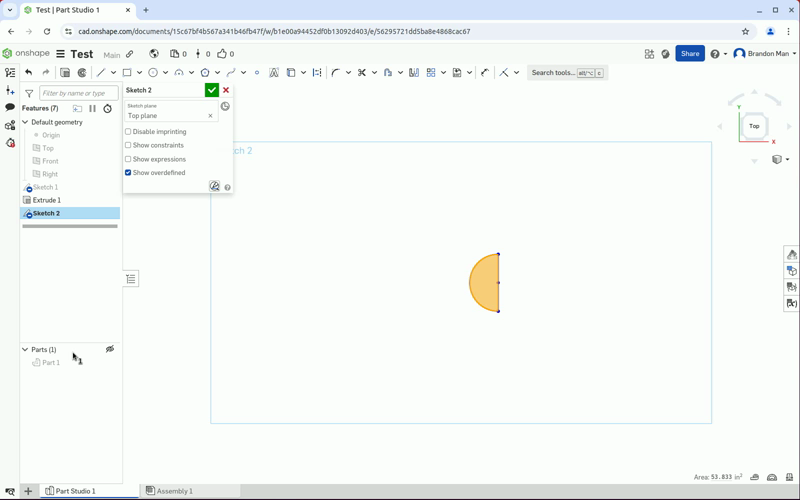
key(shift+y)
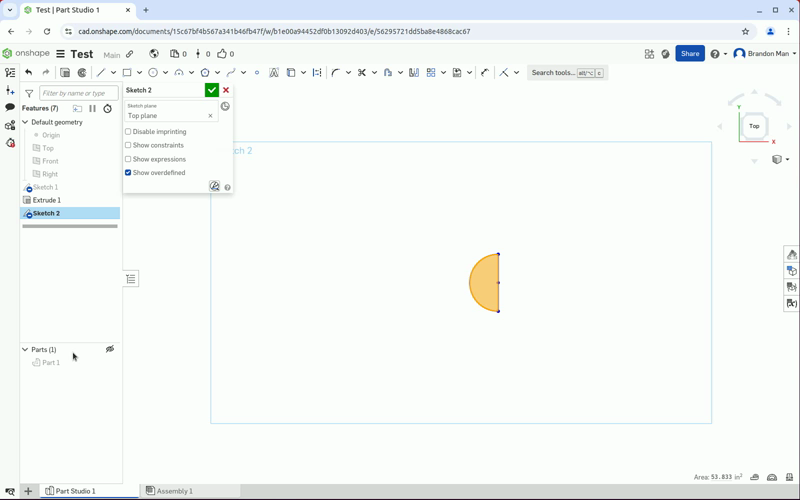
key(shift+e)
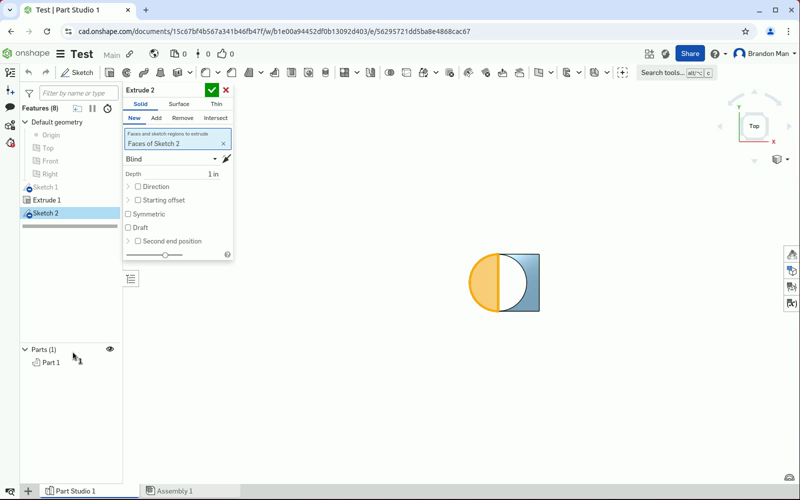
mouse_move(143, 106)
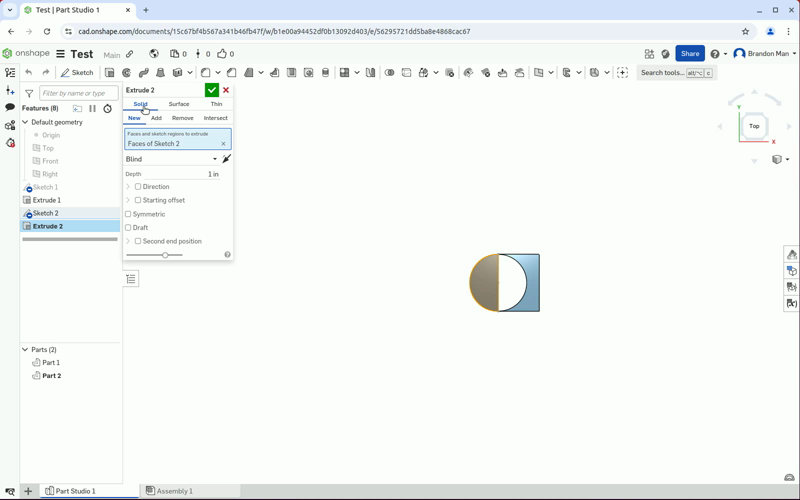
click(143, 106)
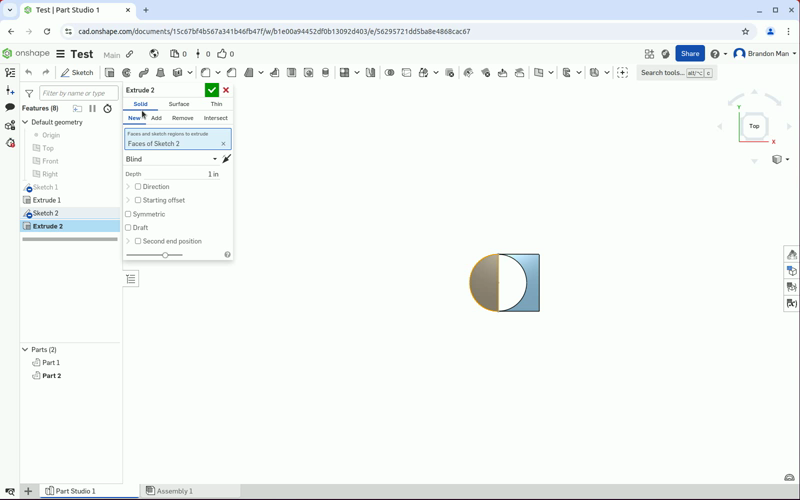
mouse_move(137, 120)
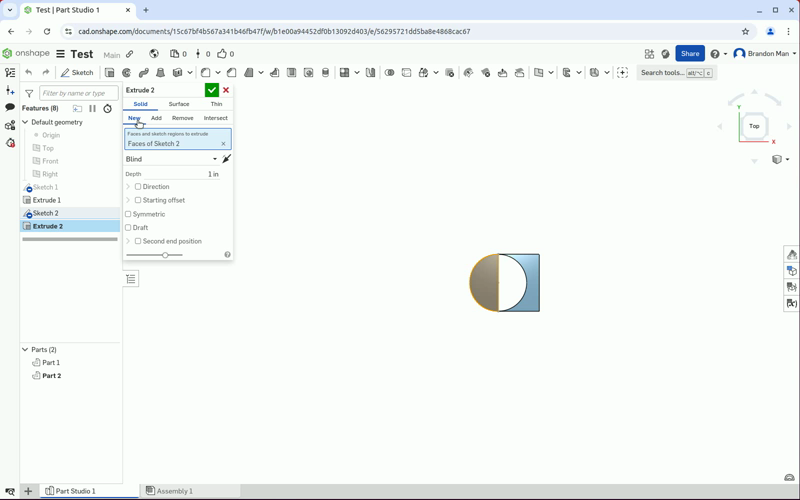
click(137, 120)
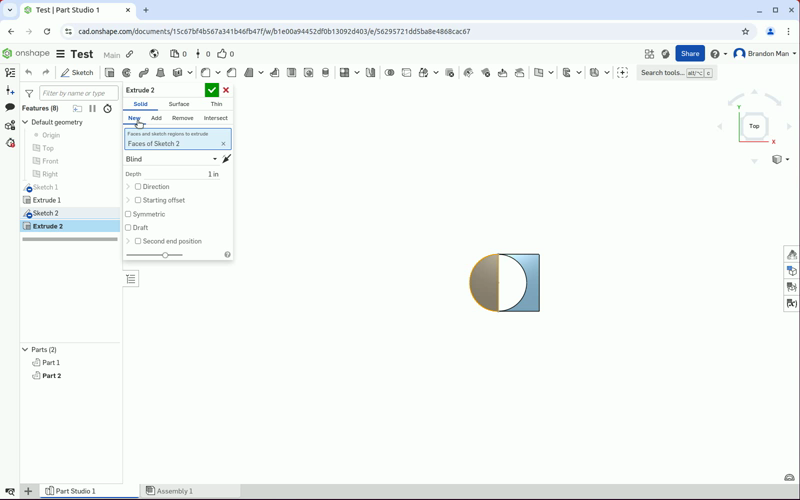
key(tab, 4)
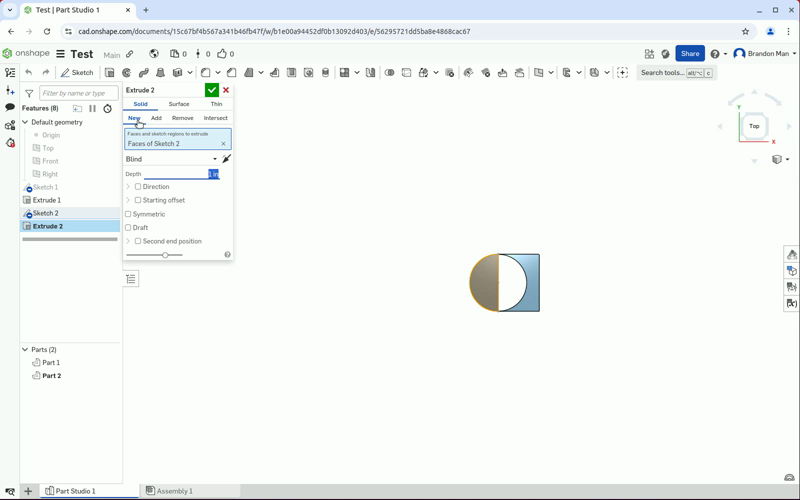
text(4.092)
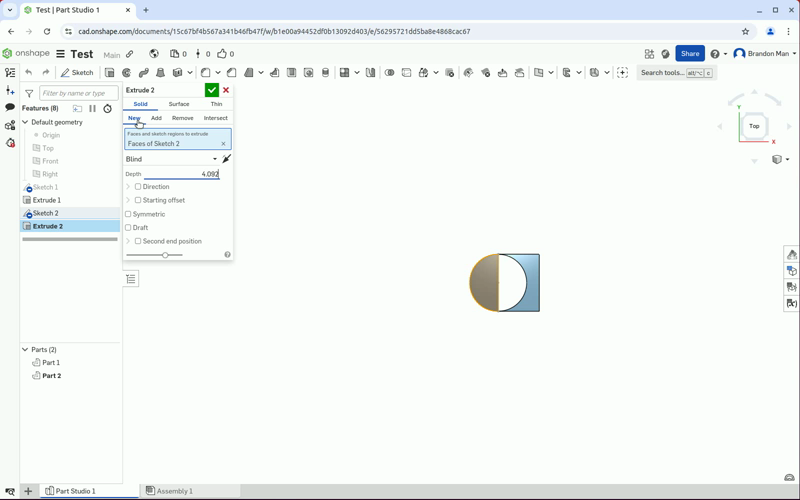
key(enter)
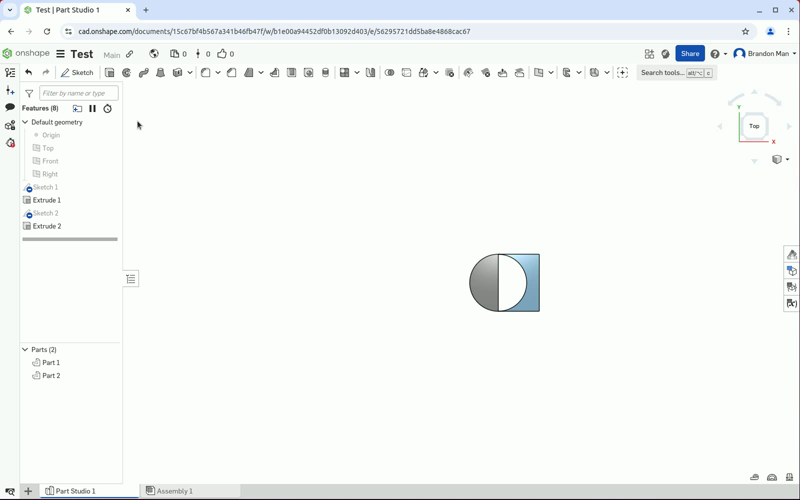
key(shift+h)
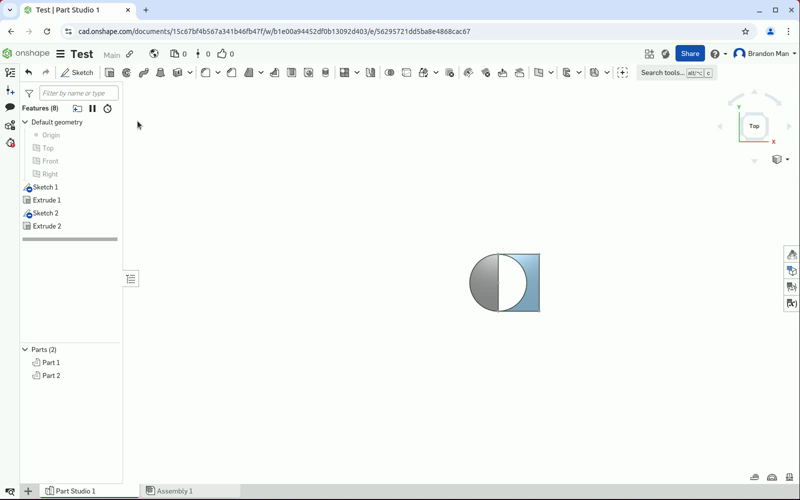
key(shift+h)
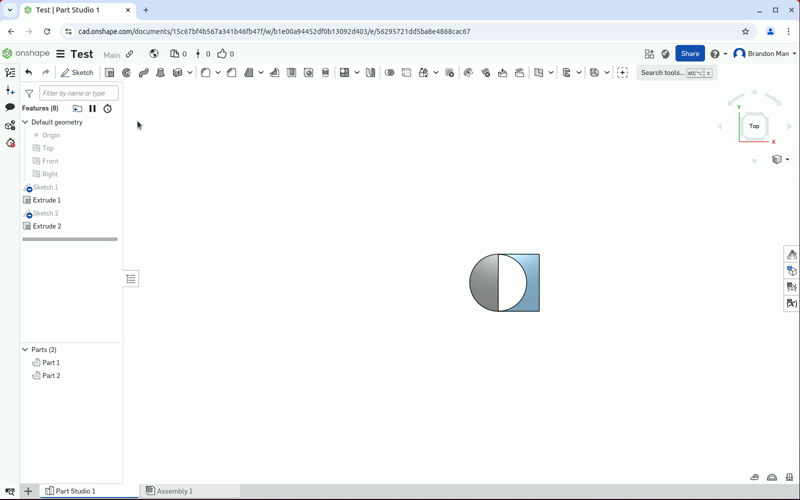
mouse_move(73, 189)
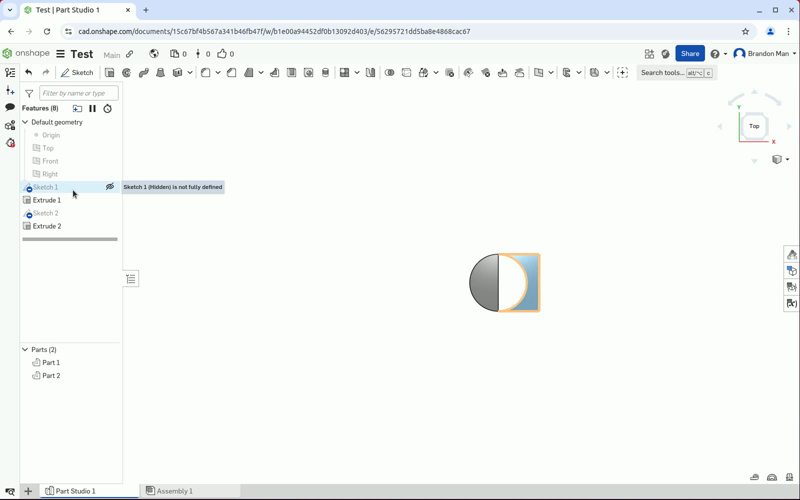
click(73, 189)
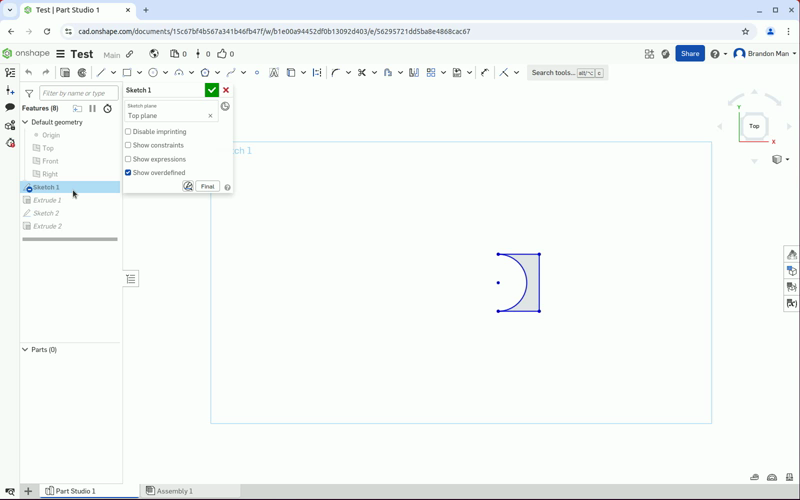
mouse_move(229, 92)
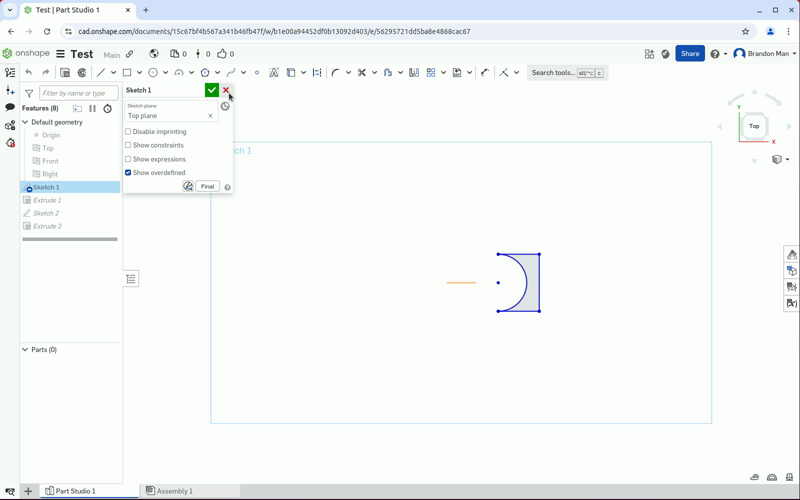
click(229, 92)
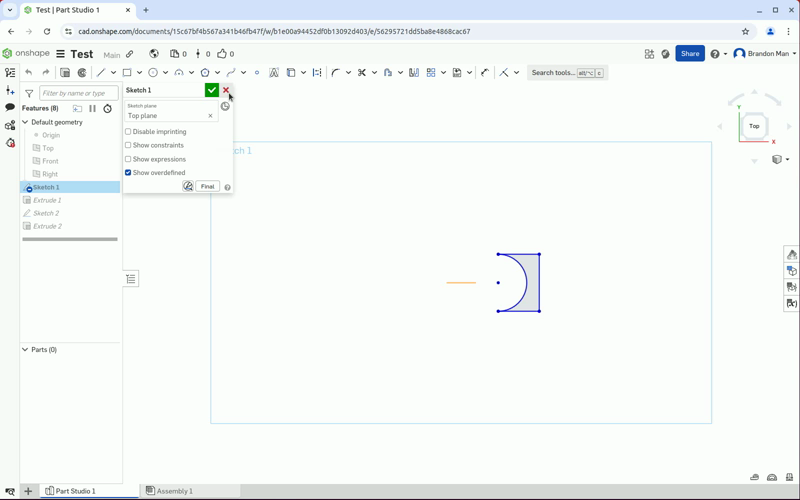
key(shift+s)
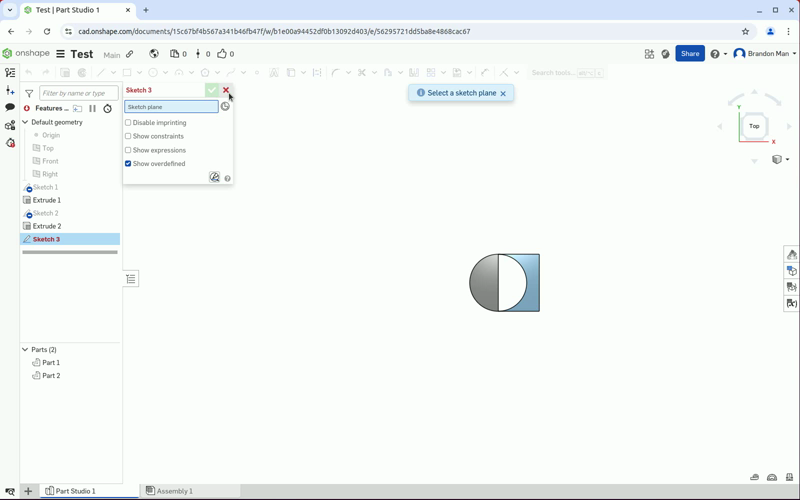
mouse_move(73, 150)
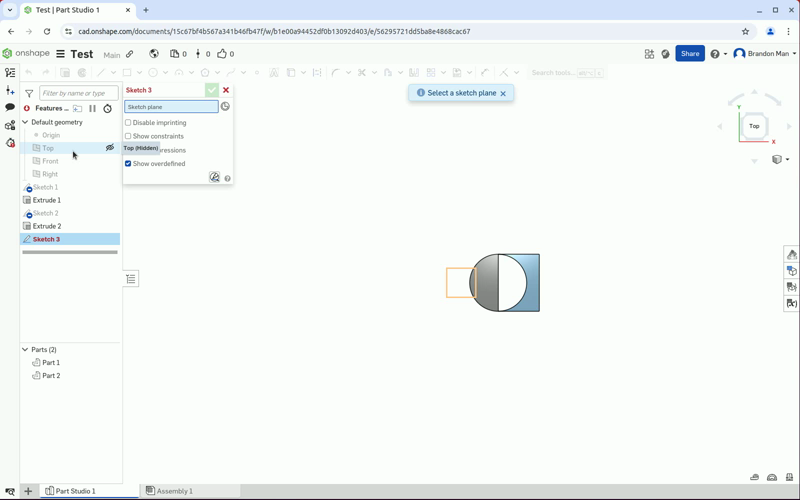
click(73, 150)
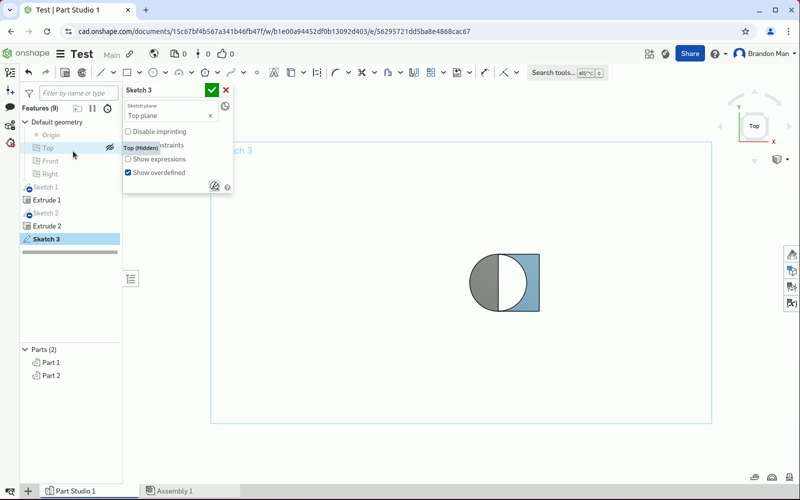
mouse_move(73, 352)
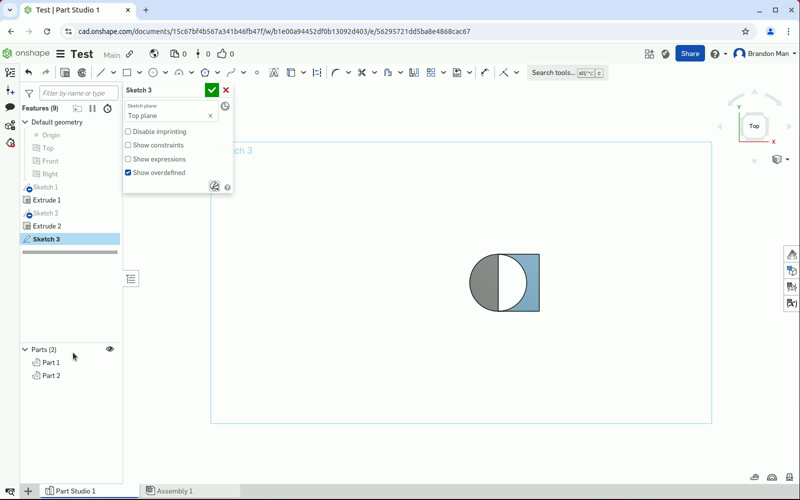
key(y)
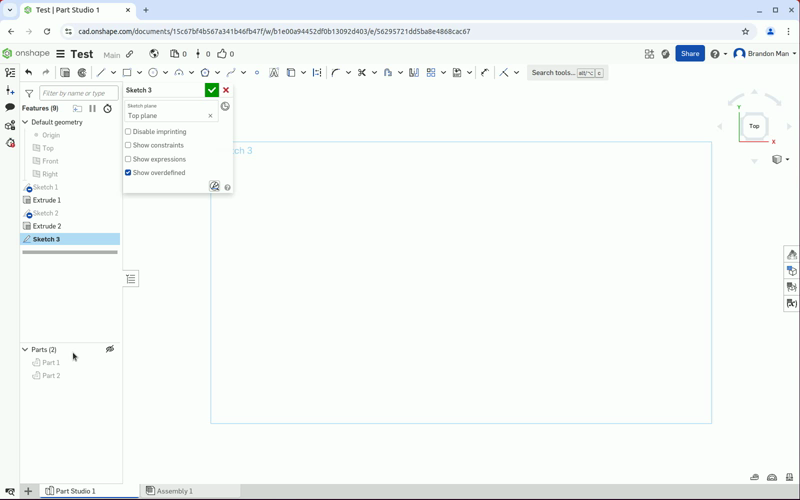
key(a)
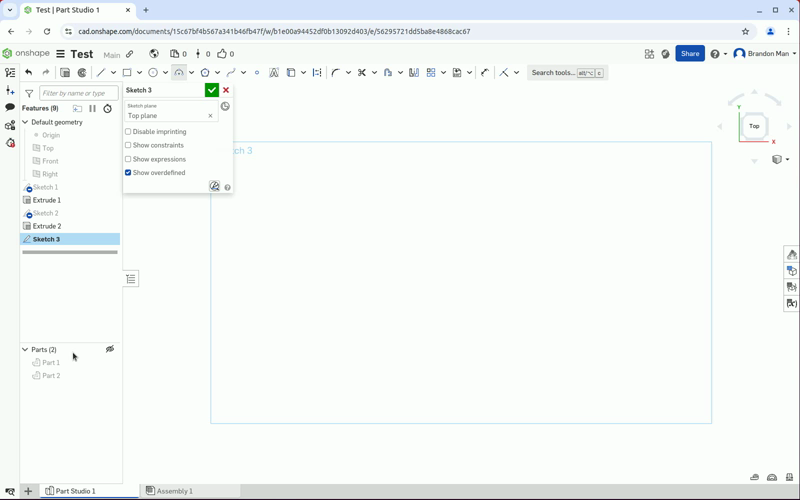
key_down(shift)
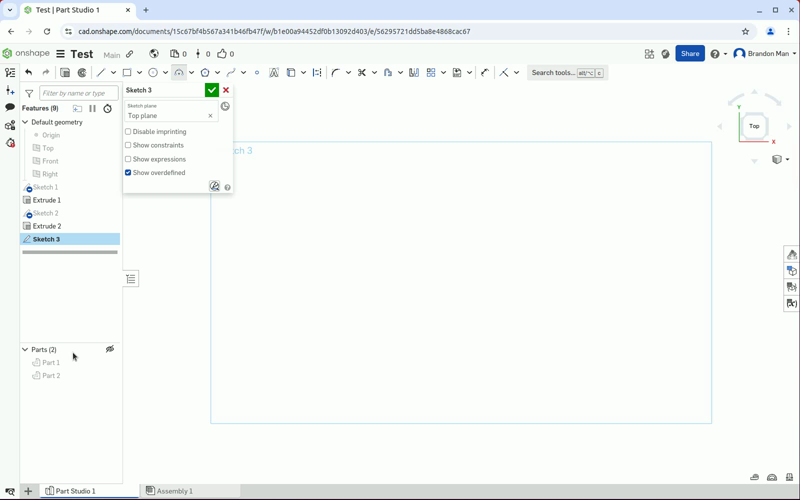
mouse_move(498, 311)
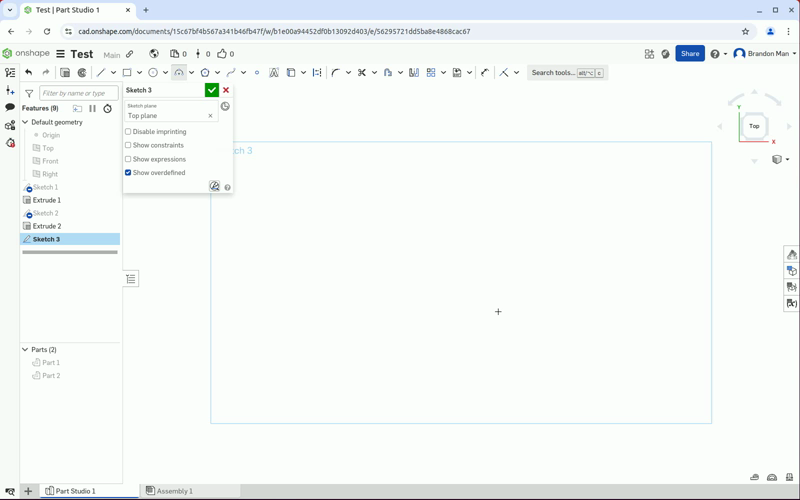
click(498, 311)
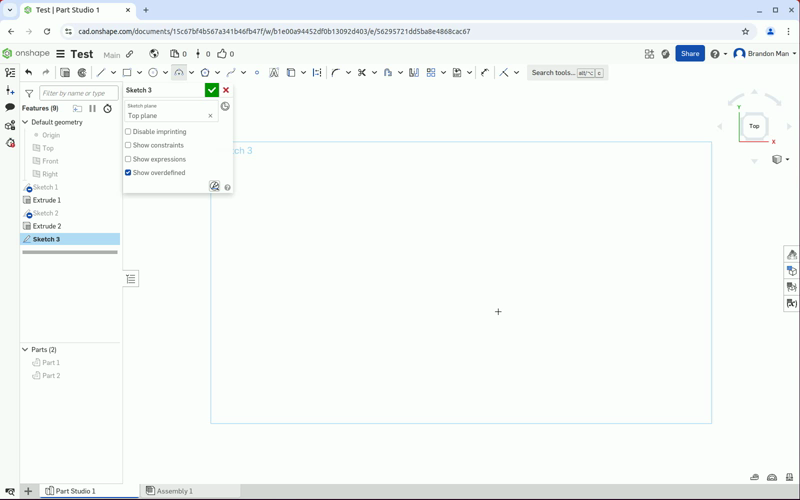
key_up(shift)
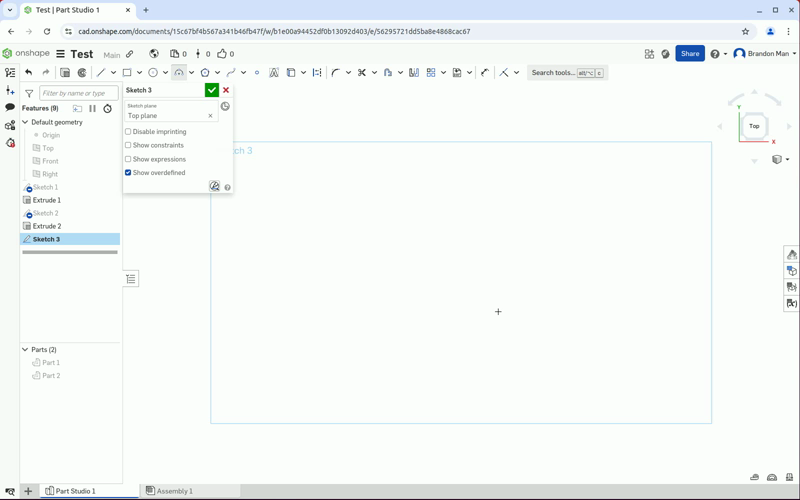
key_down(shift)
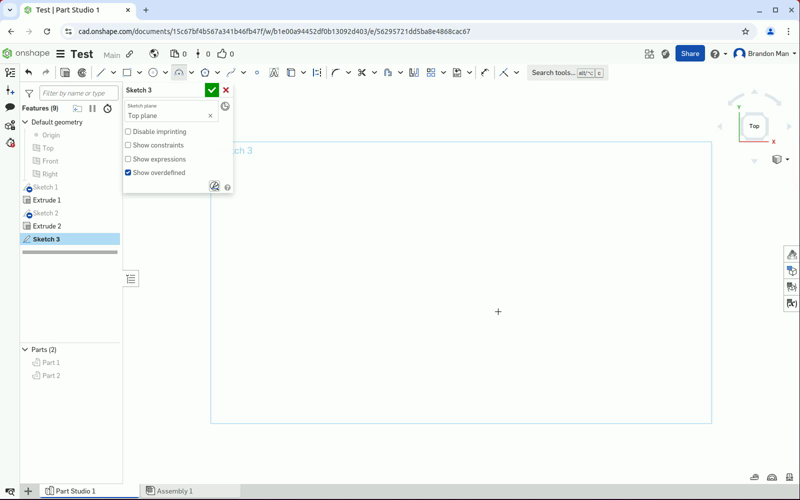
mouse_move(498, 254)
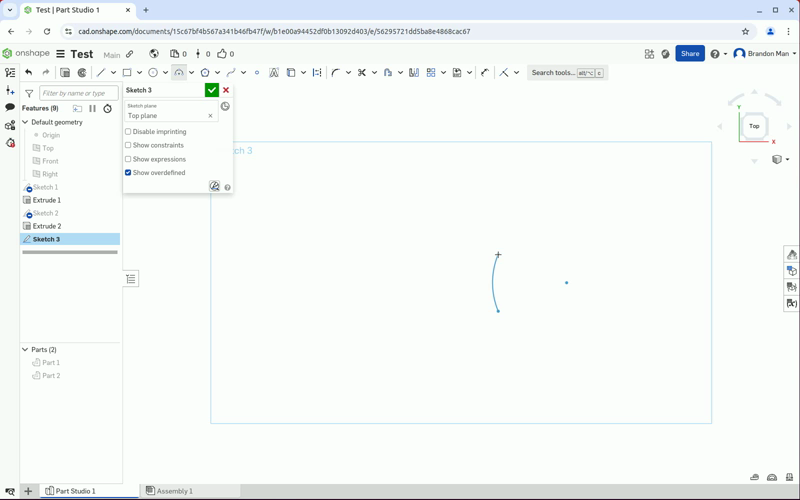
click(498, 254)
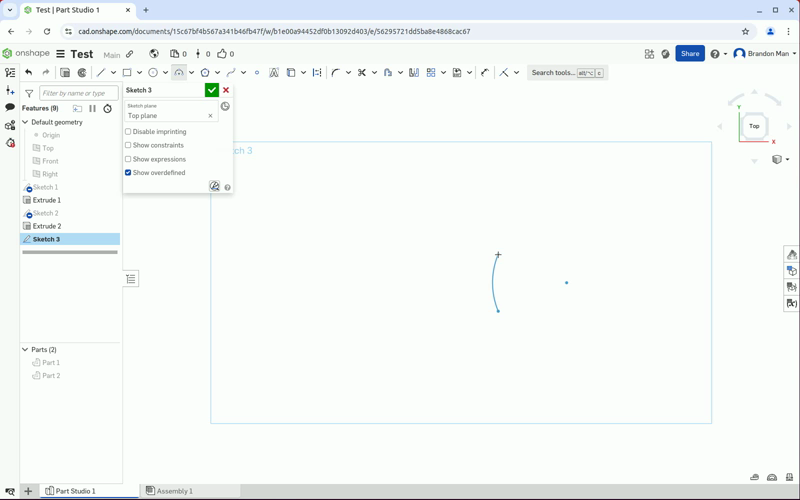
mouse_move(526, 282)
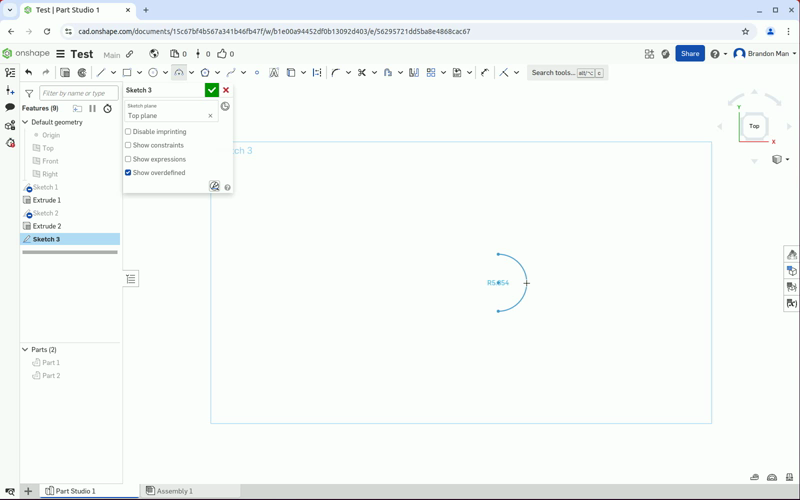
click(526, 282)
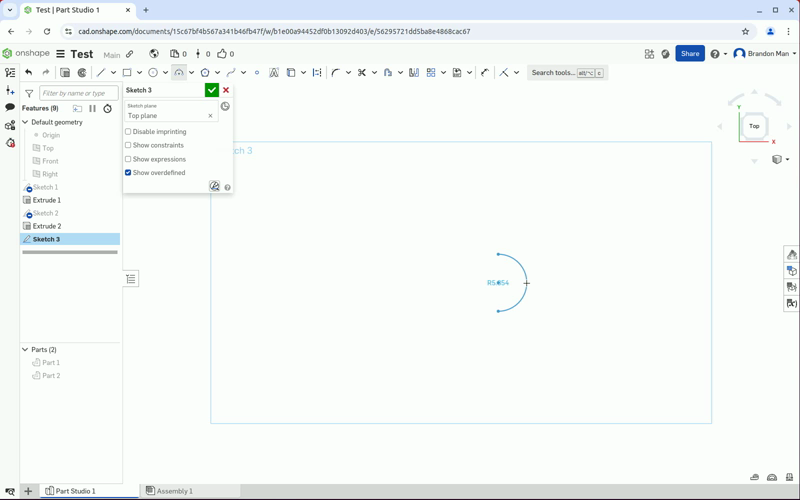
key_up(shift)
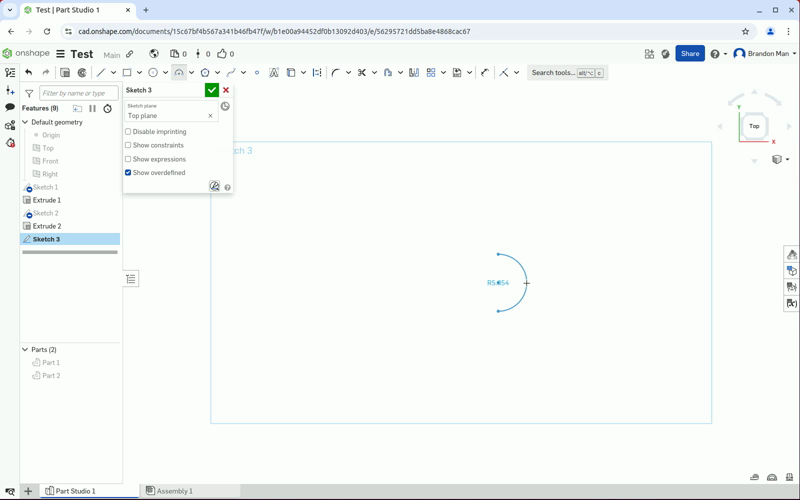
key(esc)
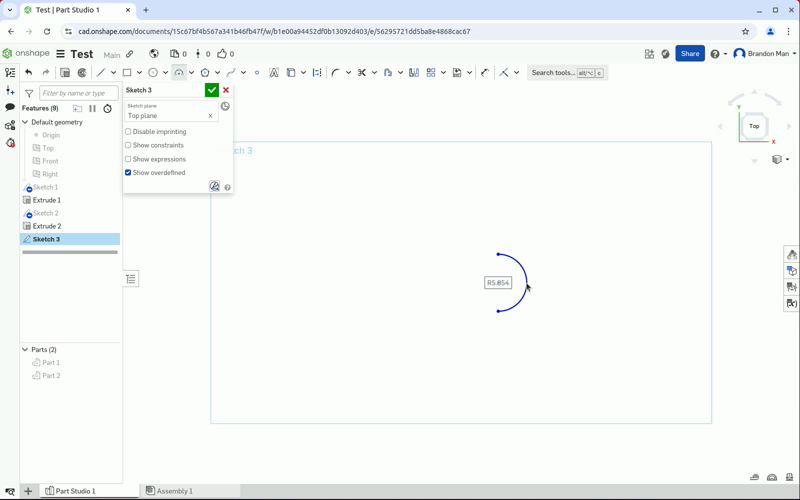
key(l)
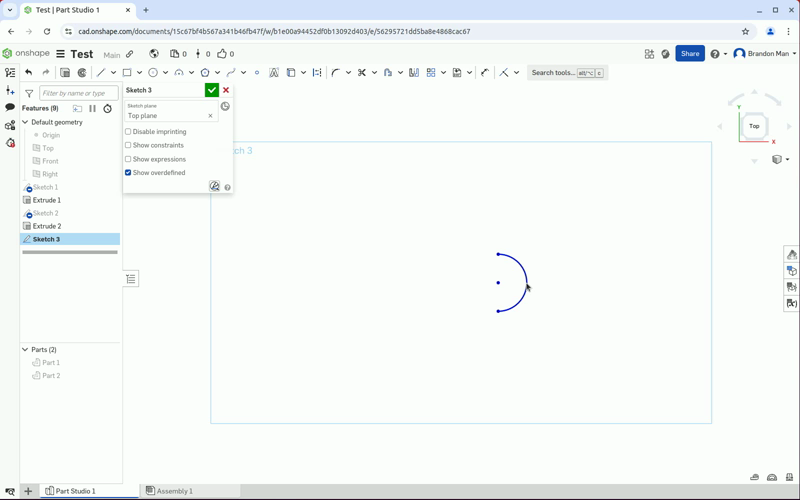
mouse_move(498, 254)
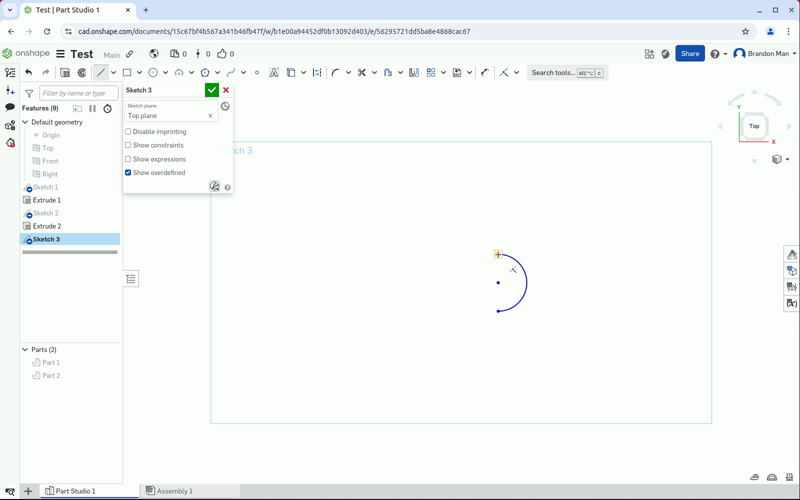
click(498, 254)
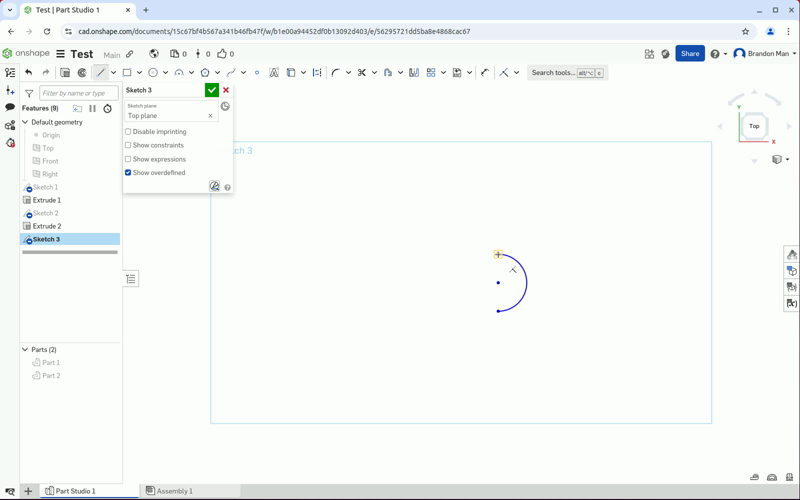
mouse_move(528, 254)
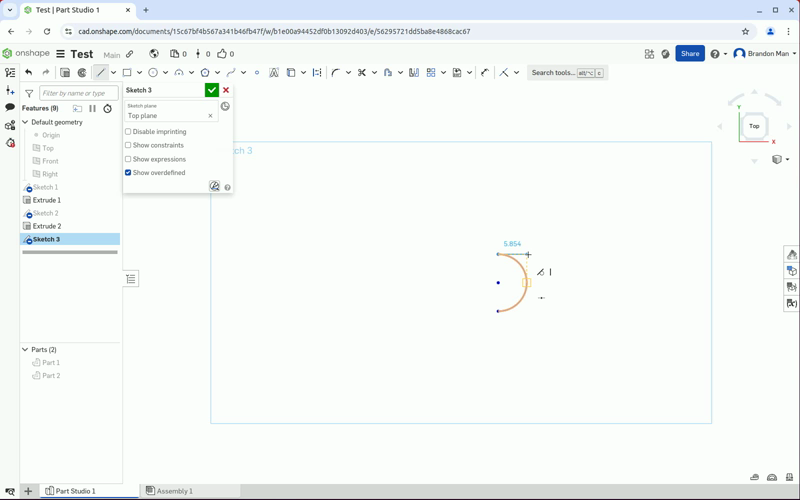
key_down(shift)
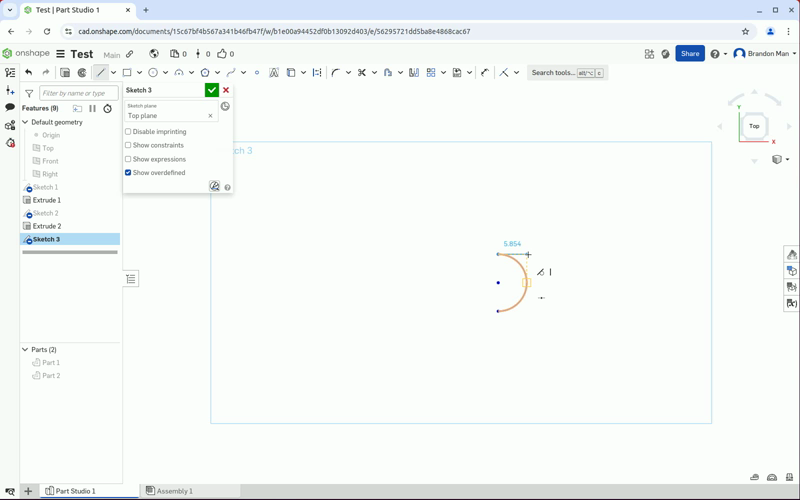
mouse_move(498, 311)
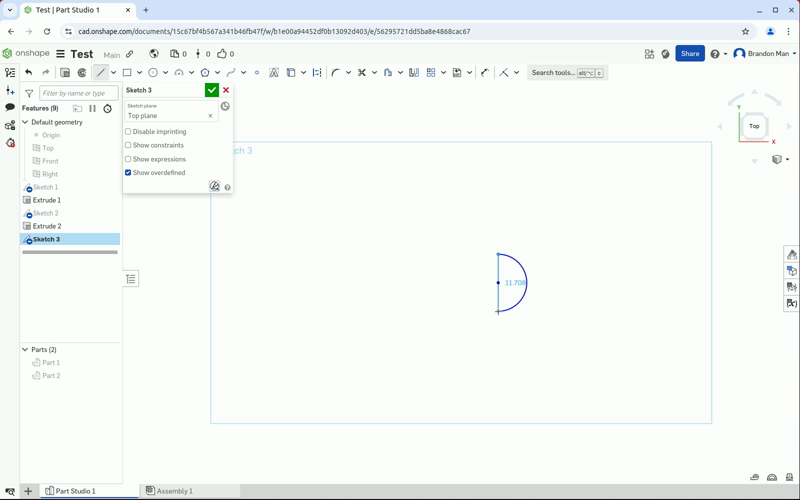
key_up(shift)
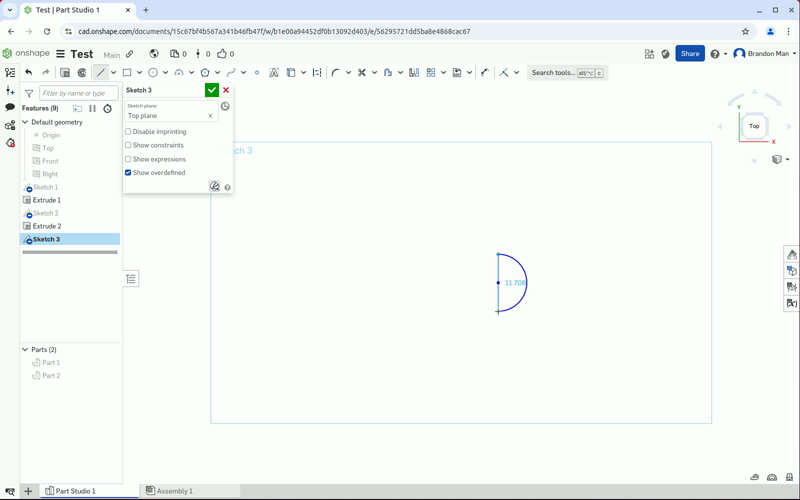
click(498, 311)
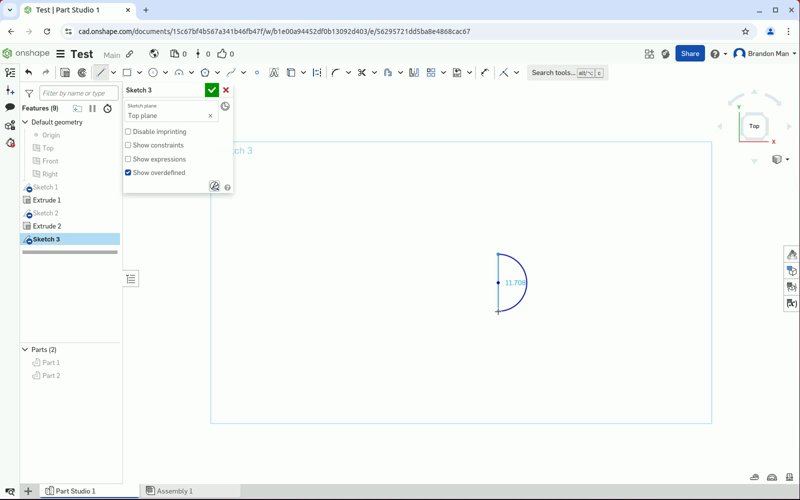
key(esc)
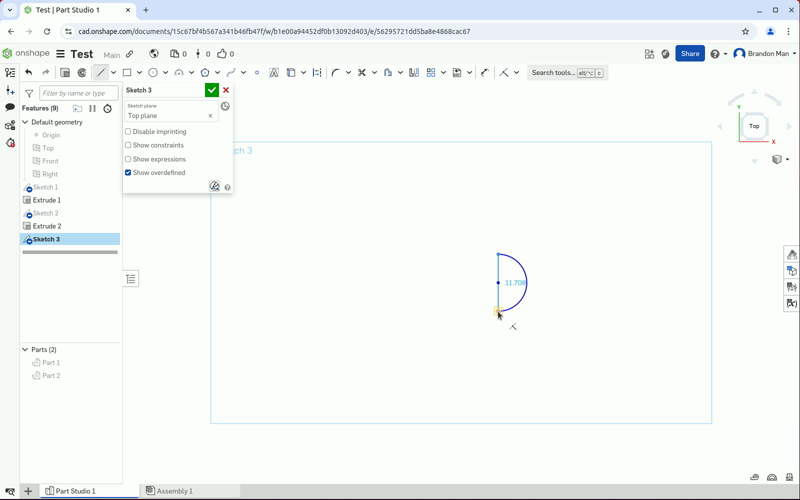
mouse_move(499, 256)
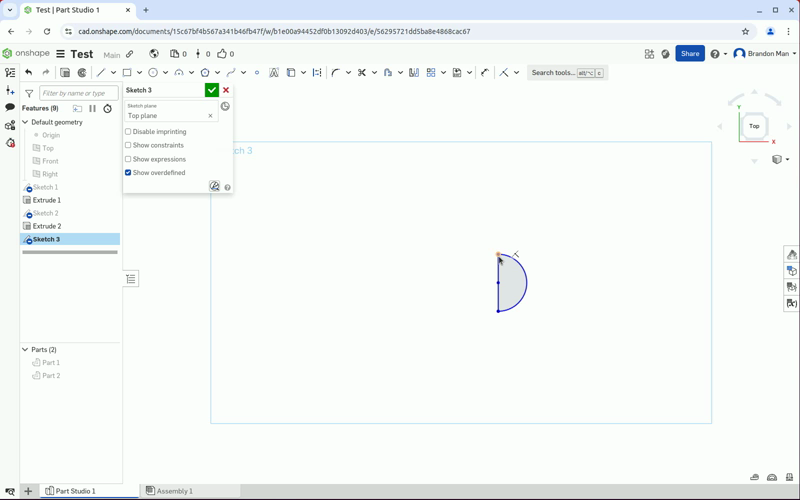
scroll(6)
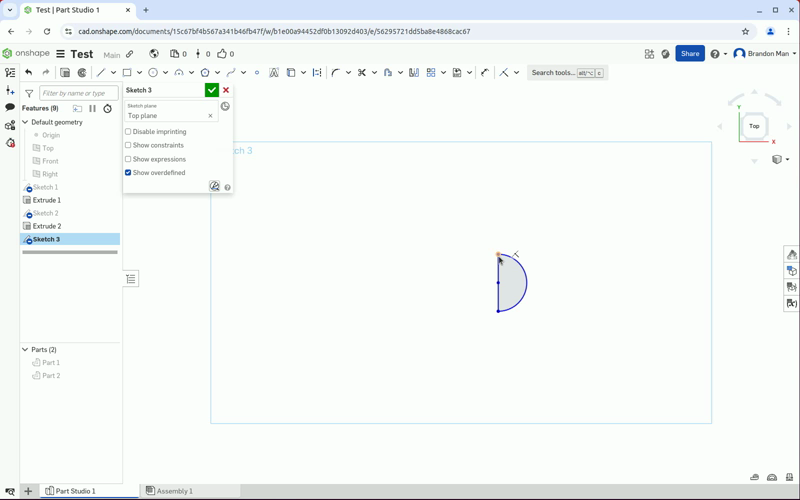
scroll(6)
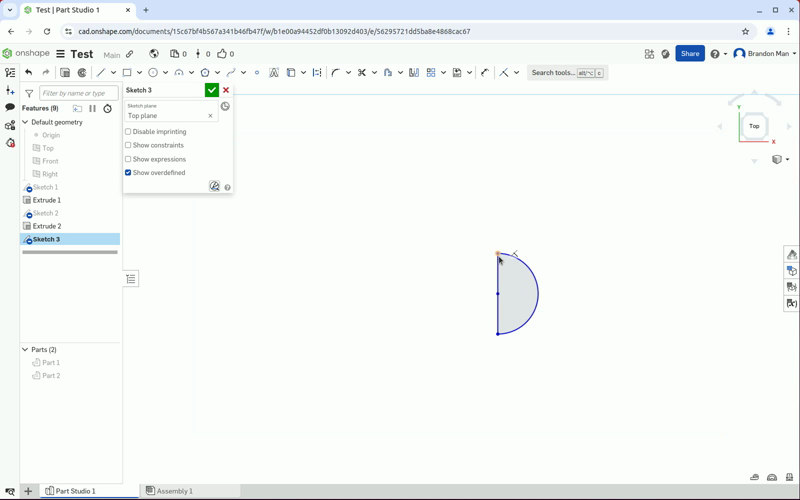
scroll(6)
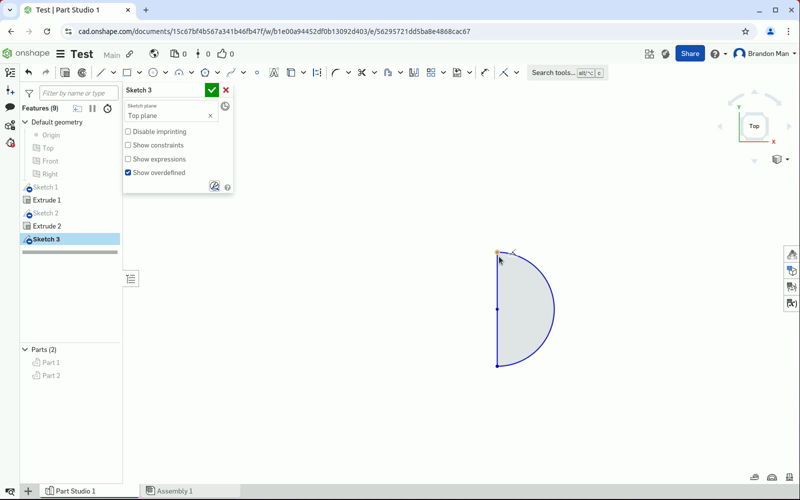
scroll(6)
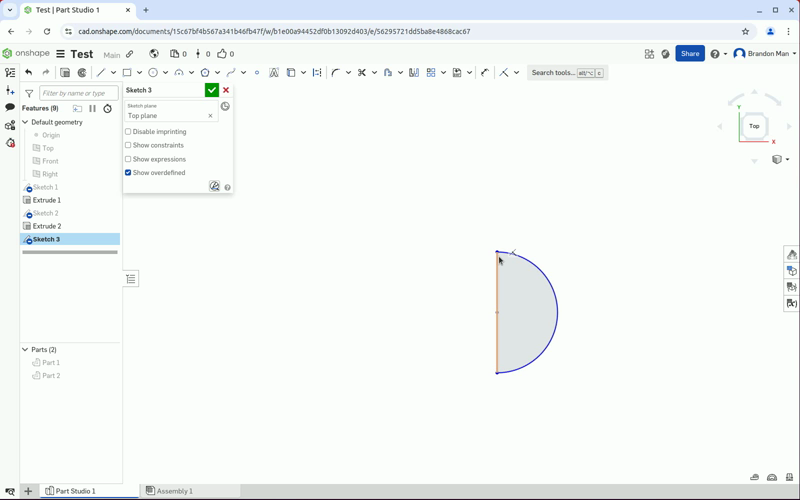
scroll(6)
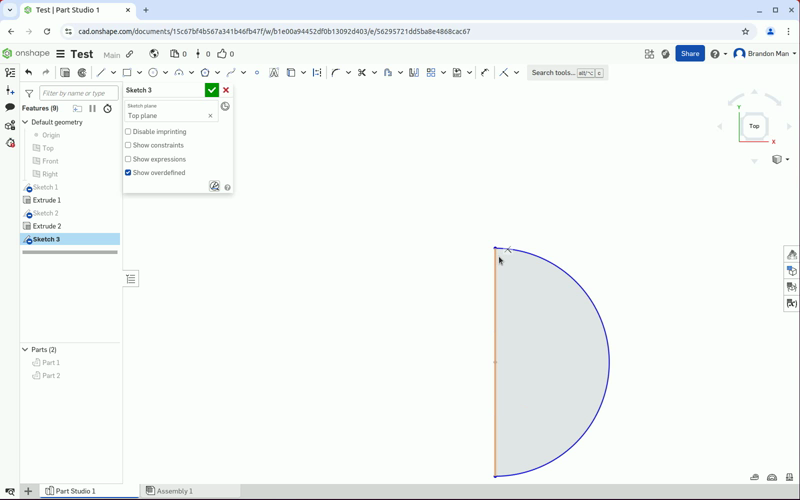
scroll(6)
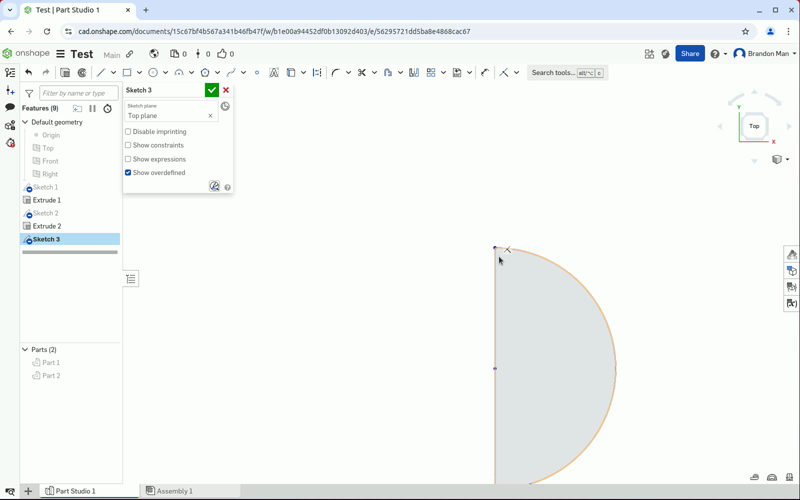
scroll(6)
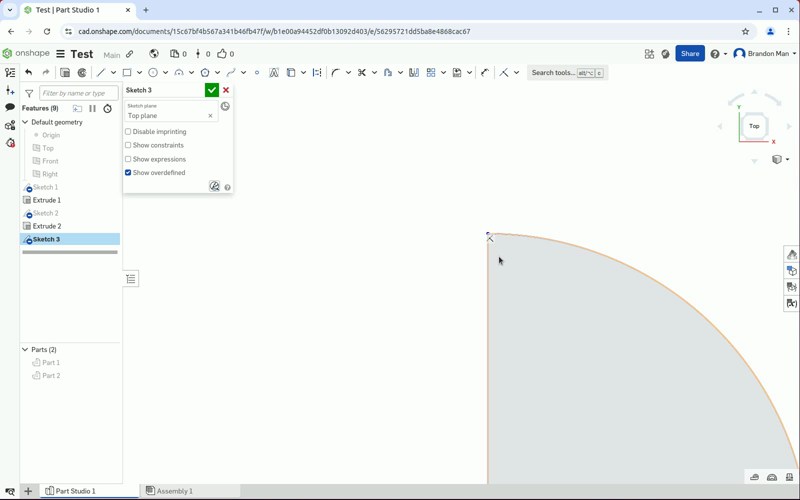
click(499, 256)
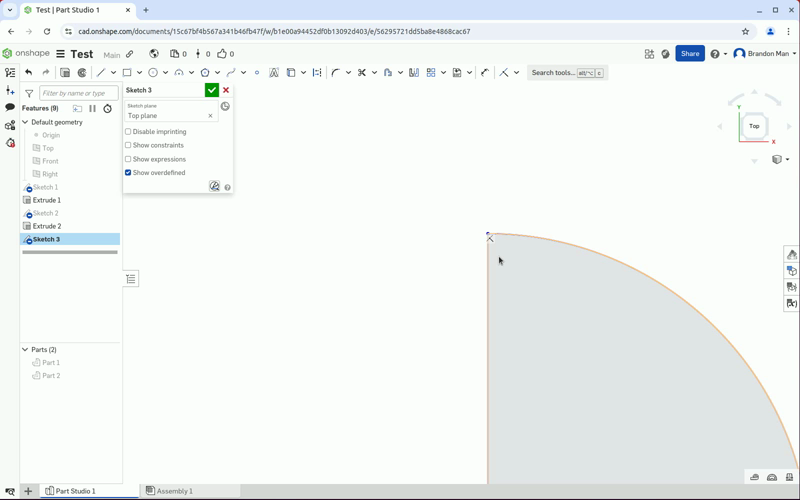
scroll(-6)
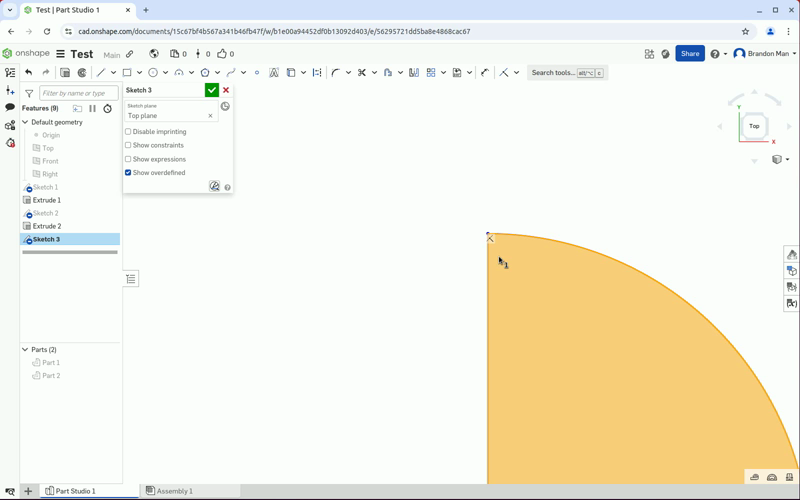
scroll(-6)
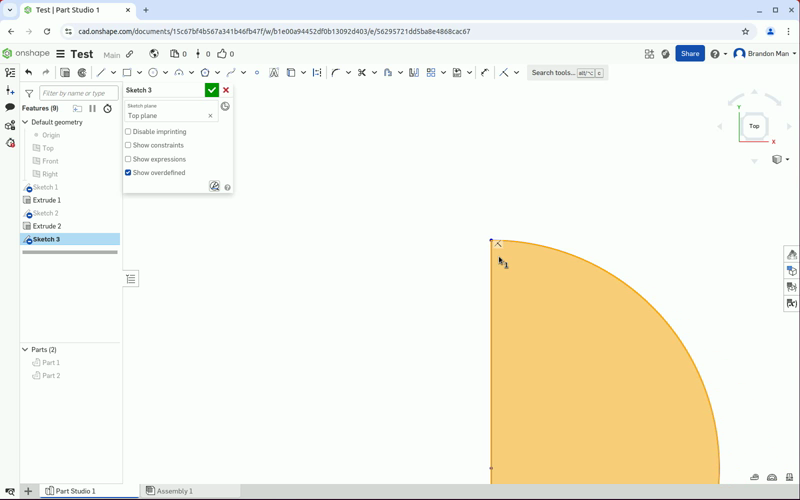
scroll(-6)
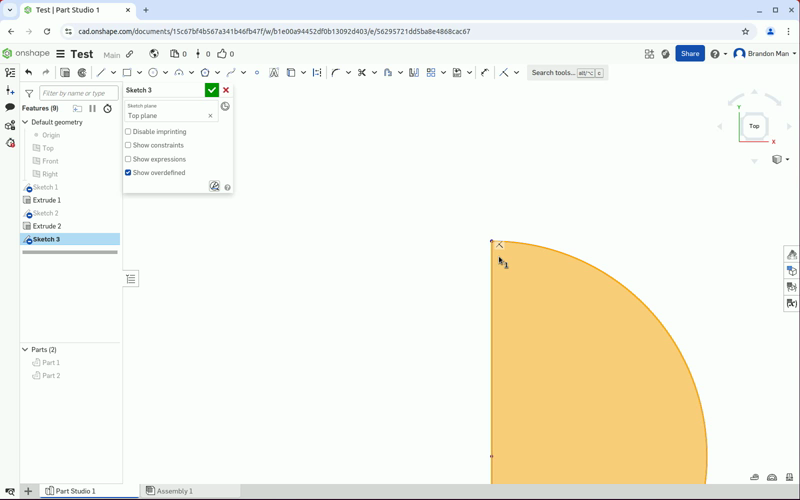
scroll(-6)
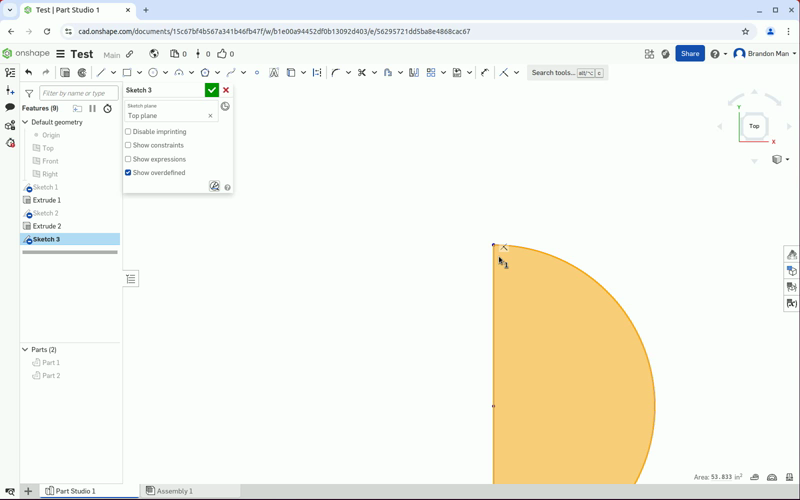
scroll(-6)
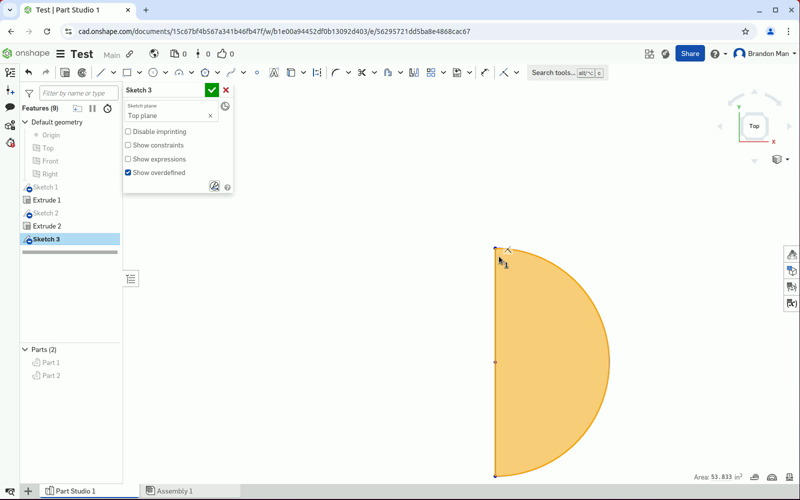
scroll(-6)
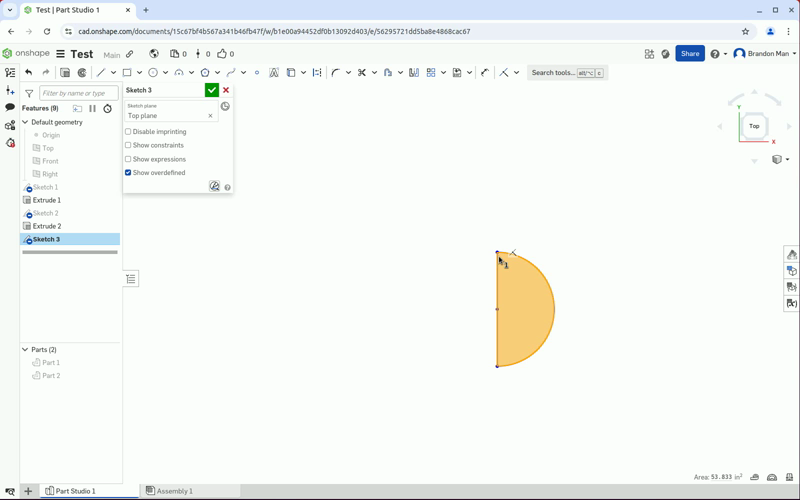
scroll(-6)
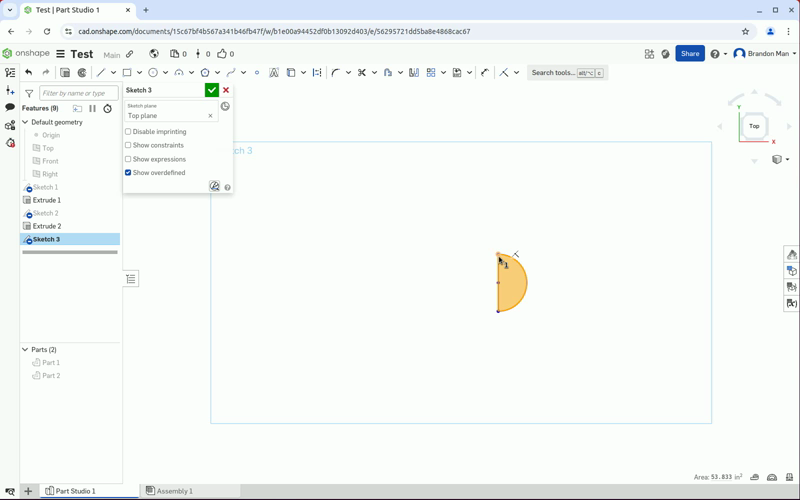
mouse_move(73, 352)
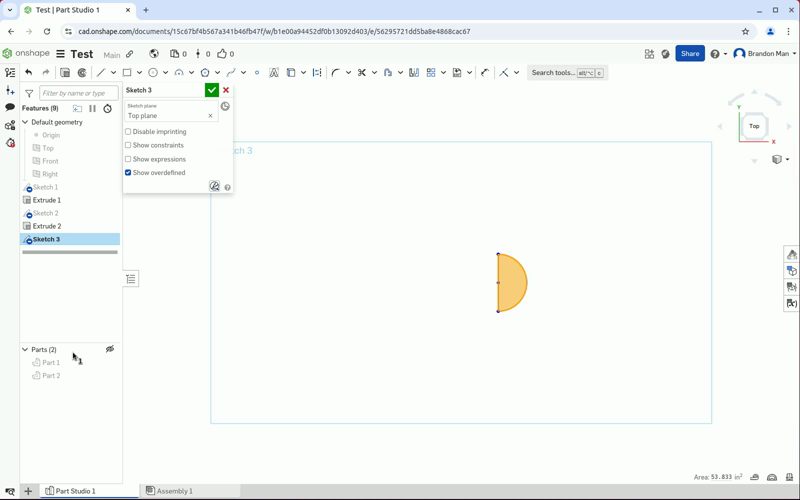
key(shift+y)
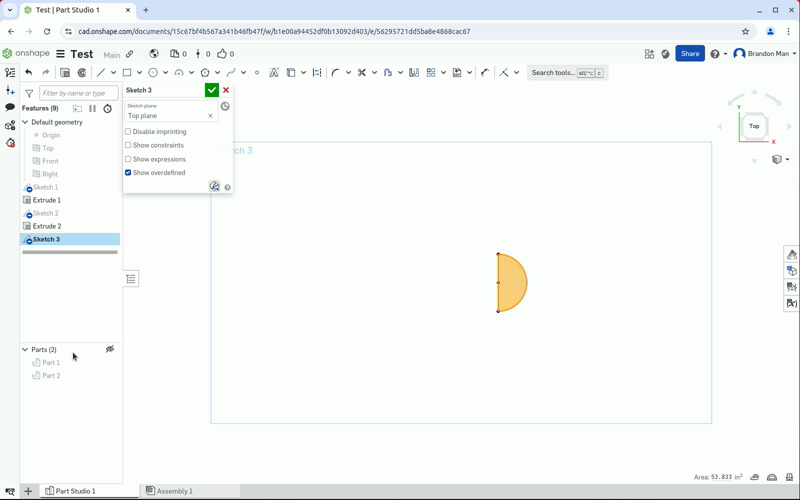
key(shift+e)
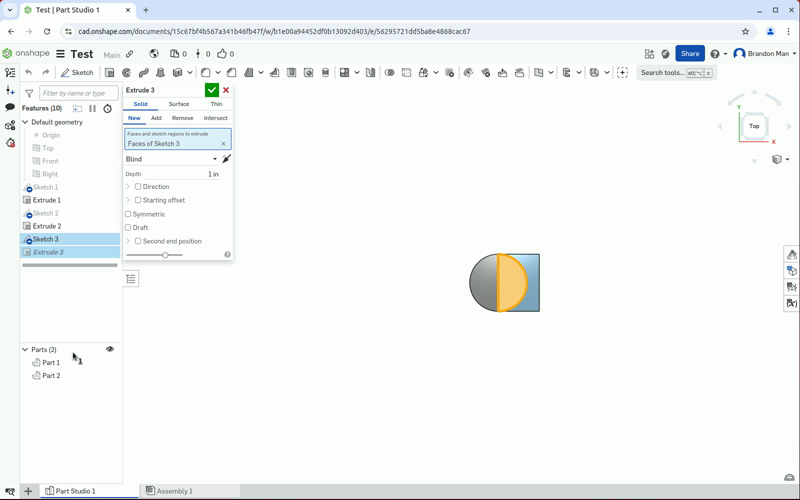
mouse_move(143, 106)
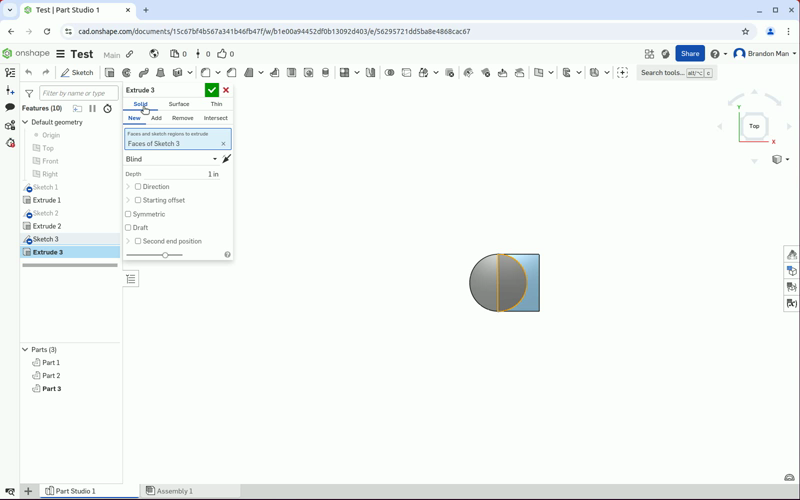
click(143, 106)
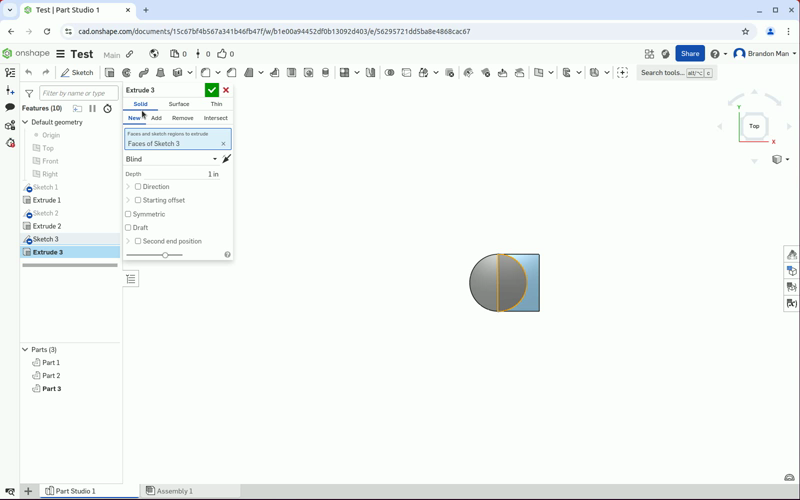
mouse_move(137, 120)
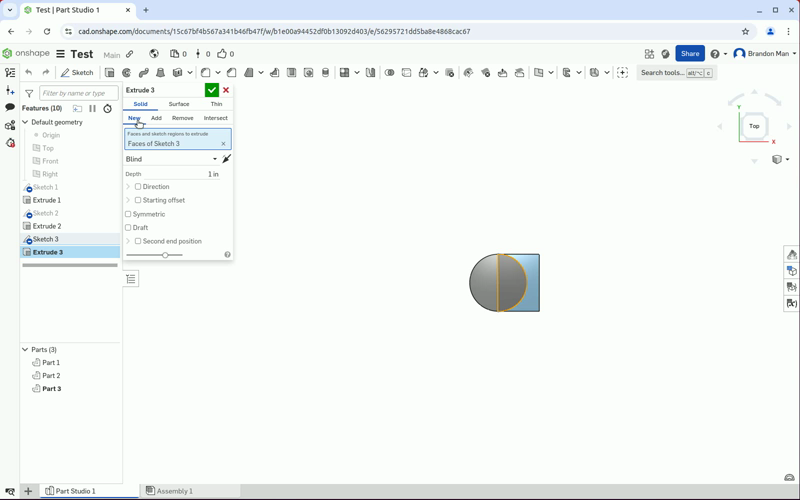
click(137, 120)
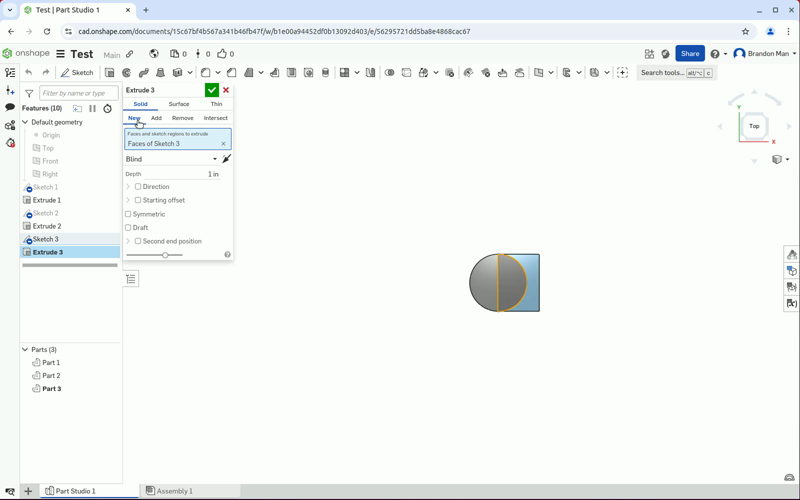
key(tab, 4)
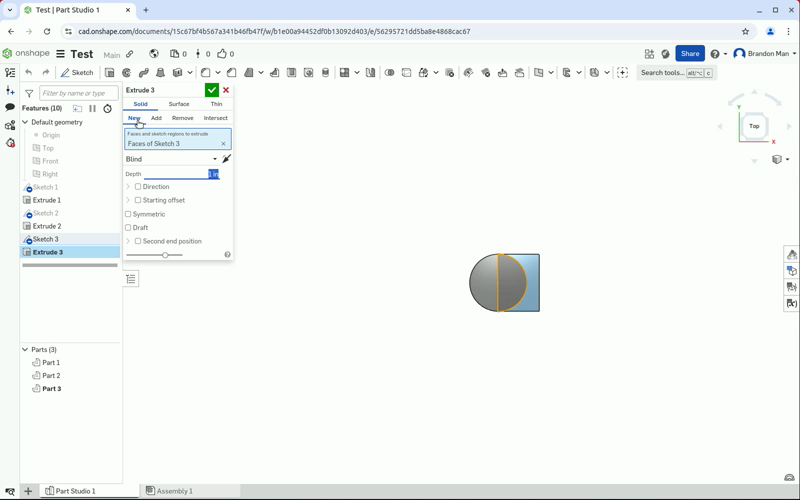
text(4.092)
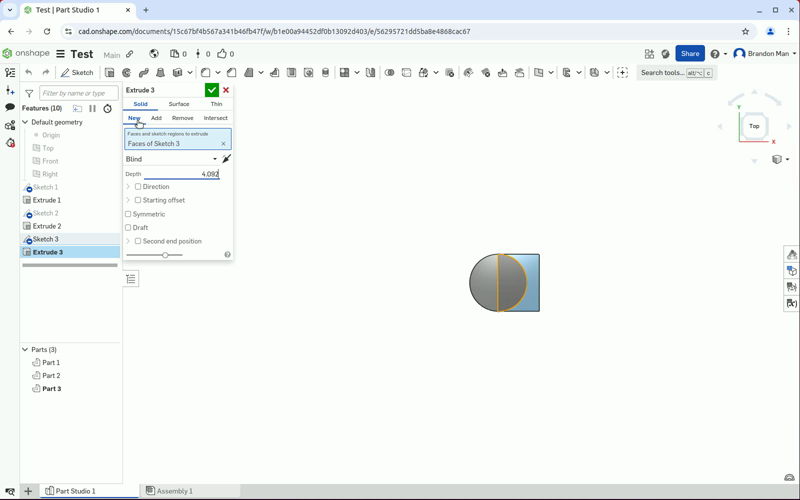
key(enter)
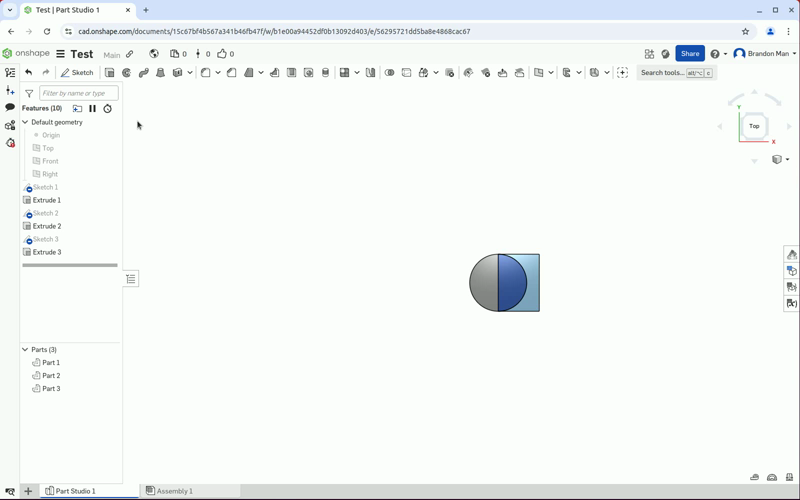
key(shift+h)
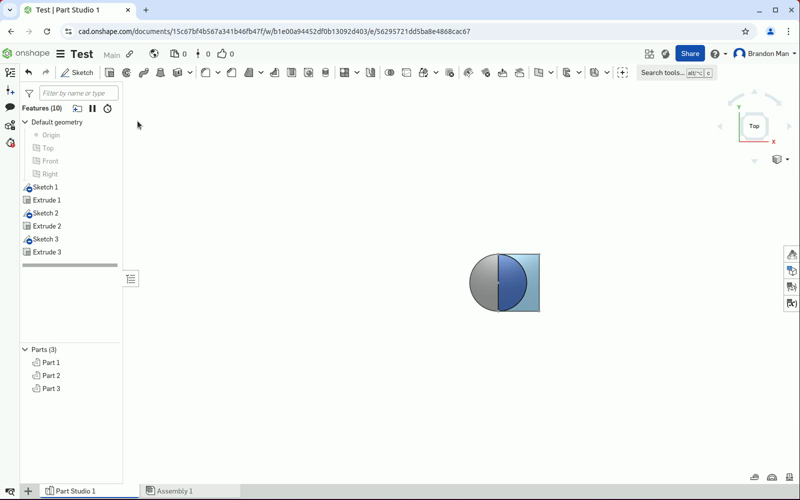
key(shift+h)
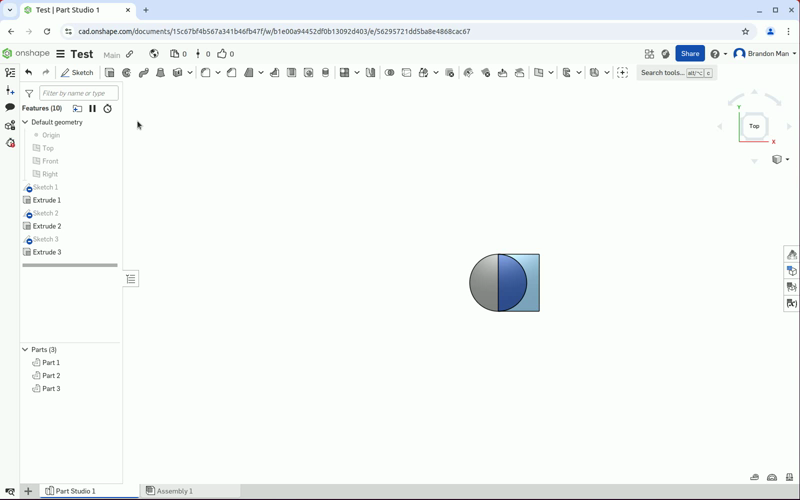
mouse_move(73, 189)
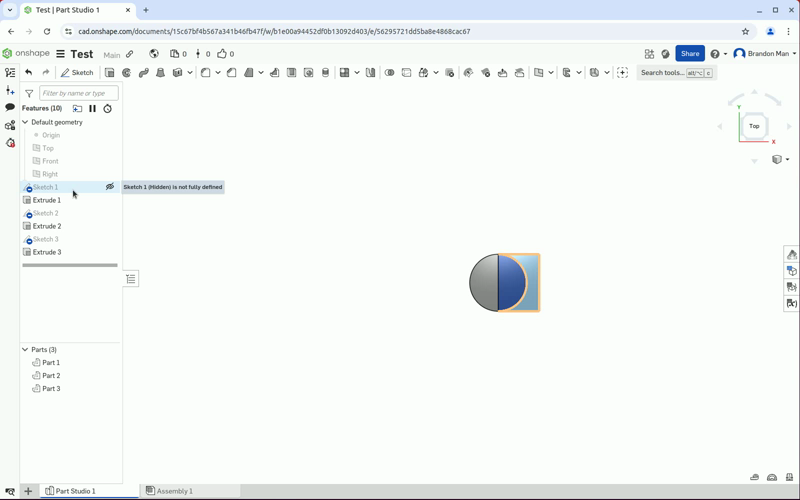
click(73, 189)
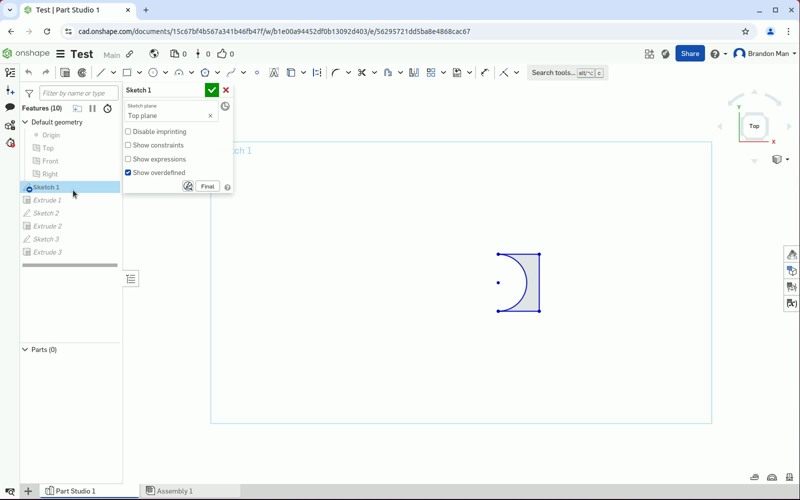
mouse_move(229, 92)
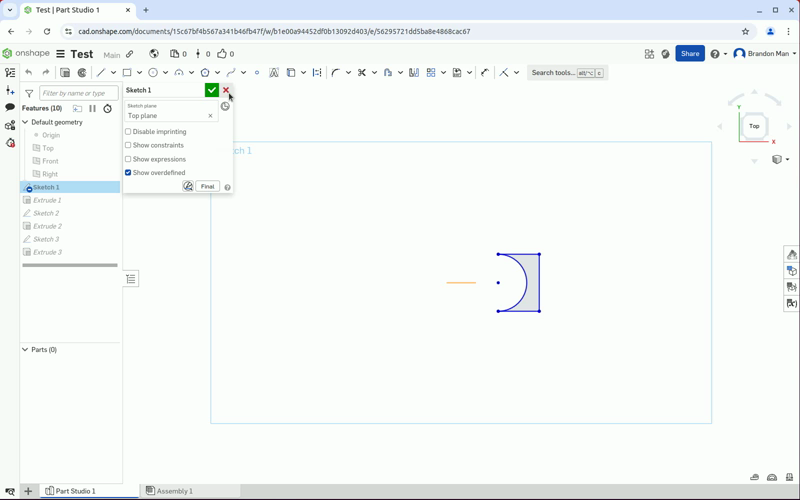
click(229, 92)
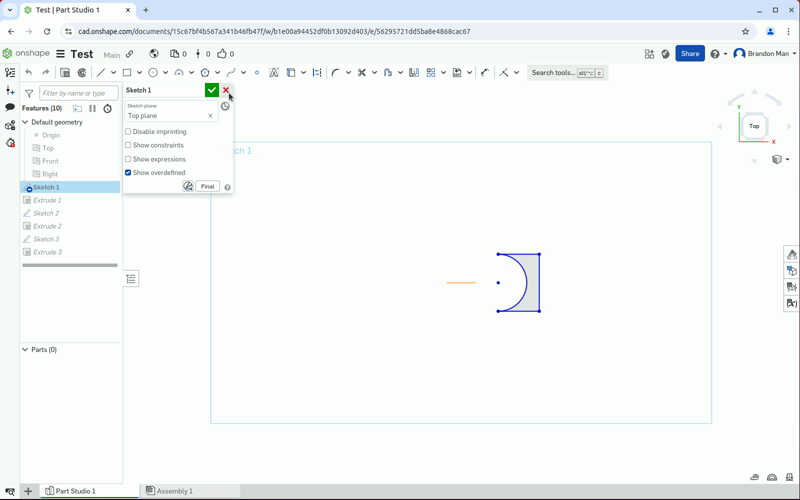
key(shift+s)
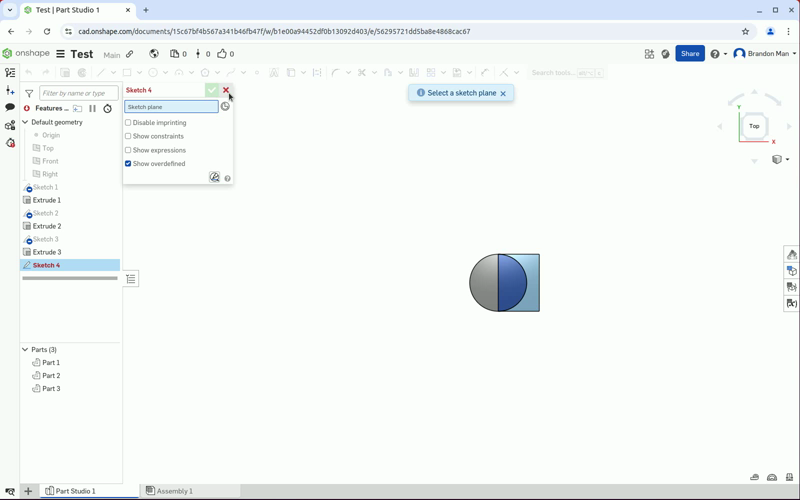
mouse_move(73, 150)
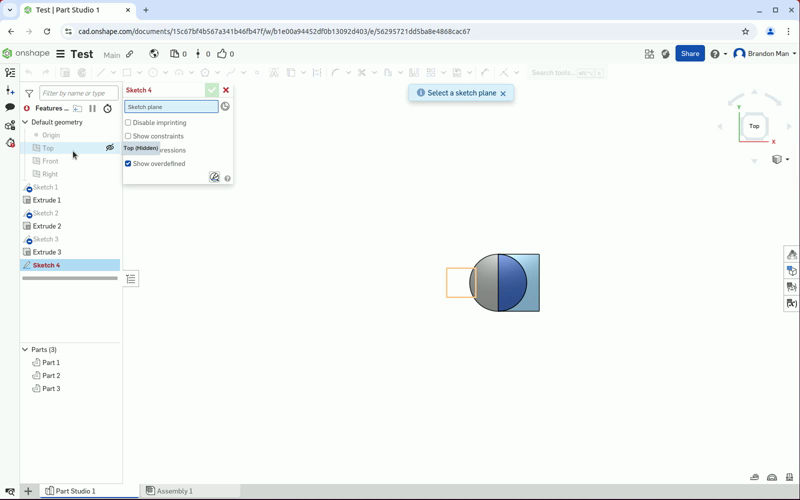
click(73, 150)
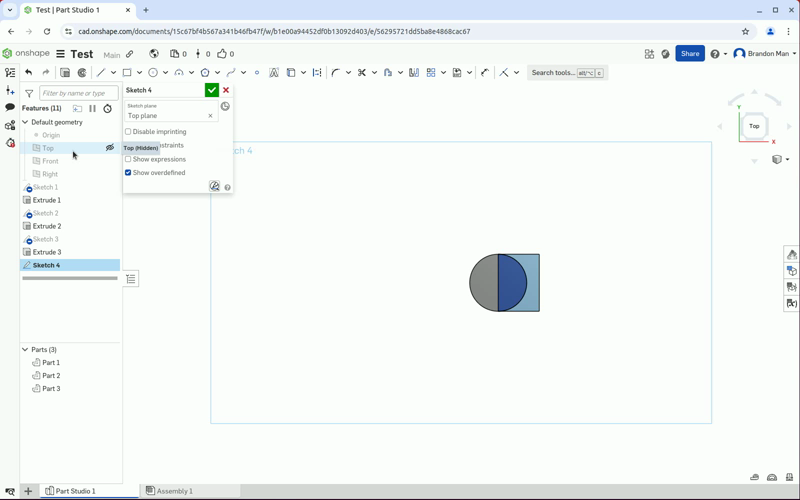
mouse_move(73, 352)
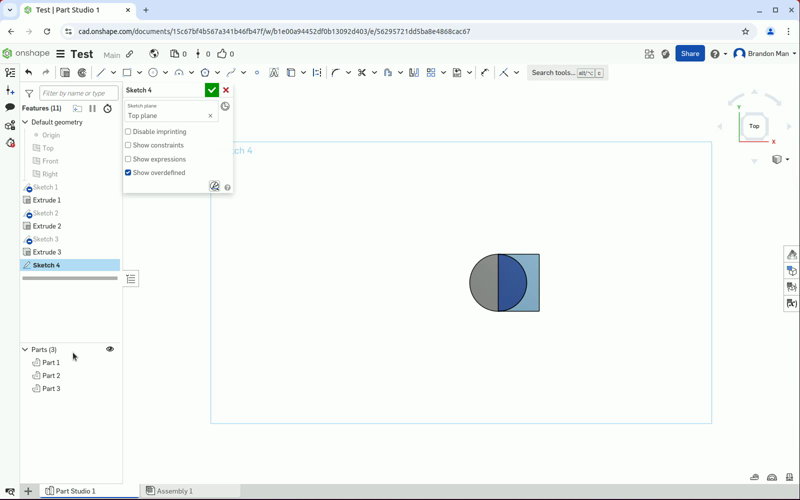
key(y)
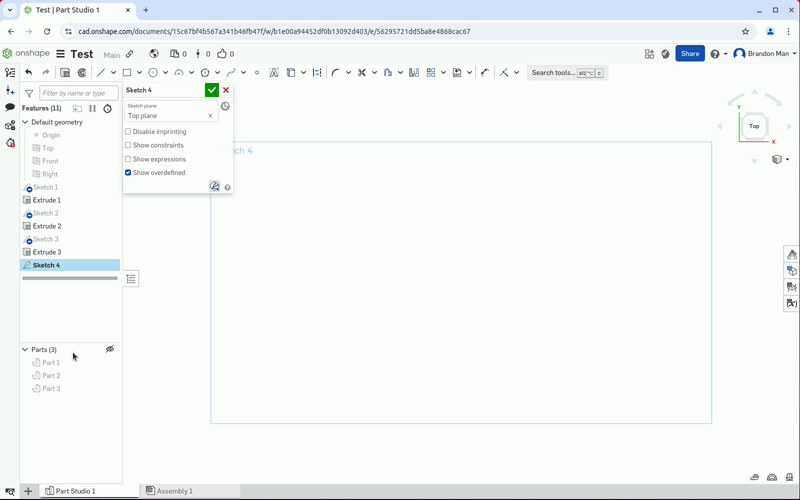
key(a)
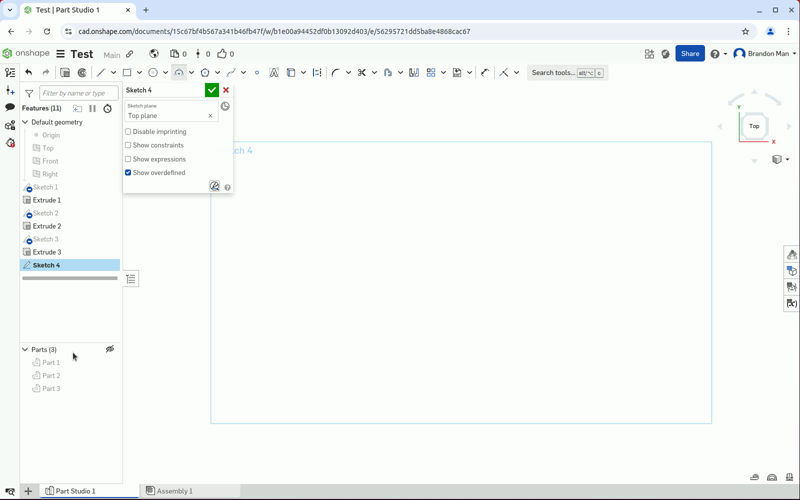
key_down(shift)
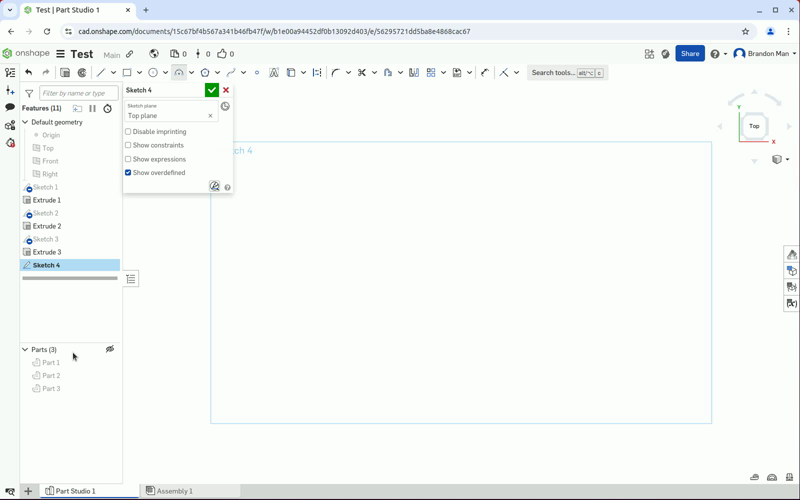
mouse_move(498, 311)
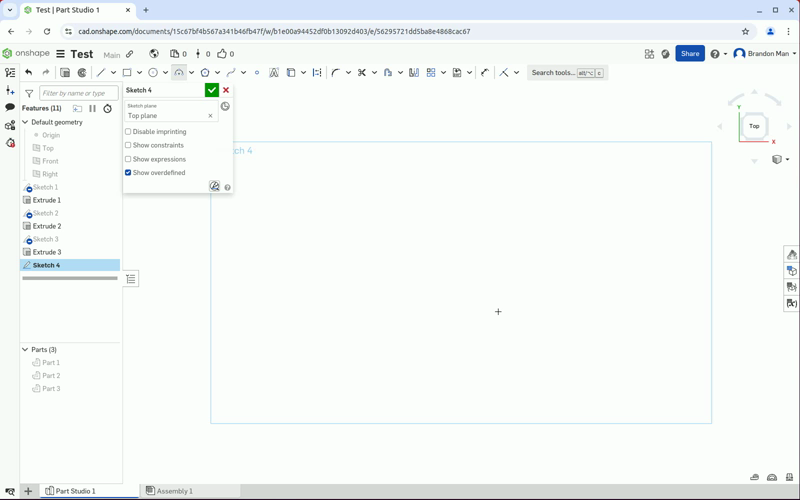
click(498, 311)
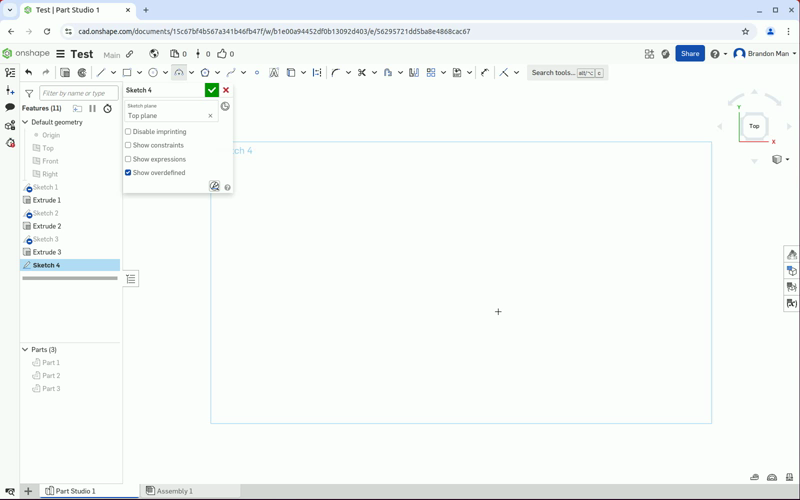
key_up(shift)
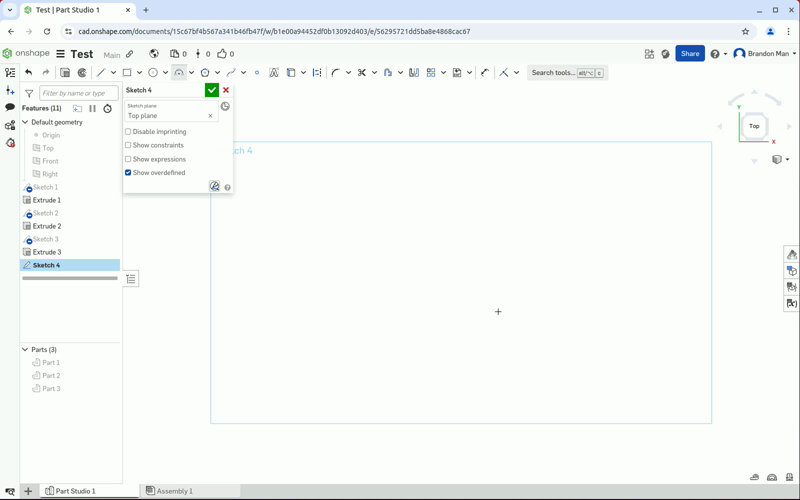
key_down(shift)
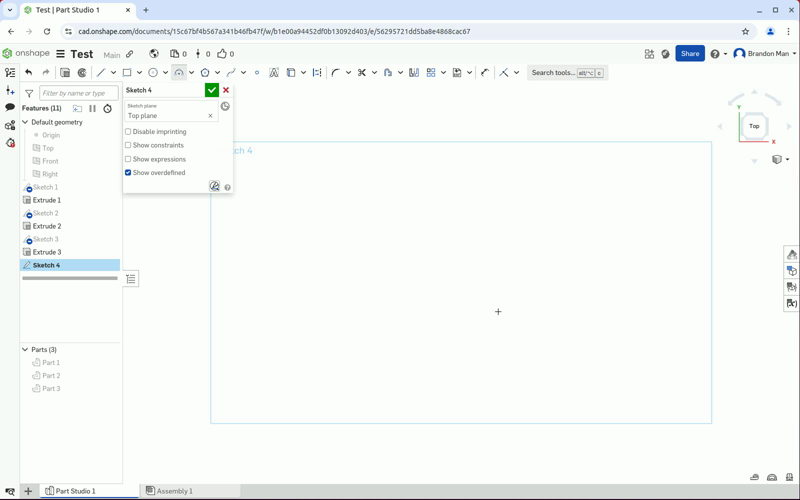
mouse_move(498, 254)
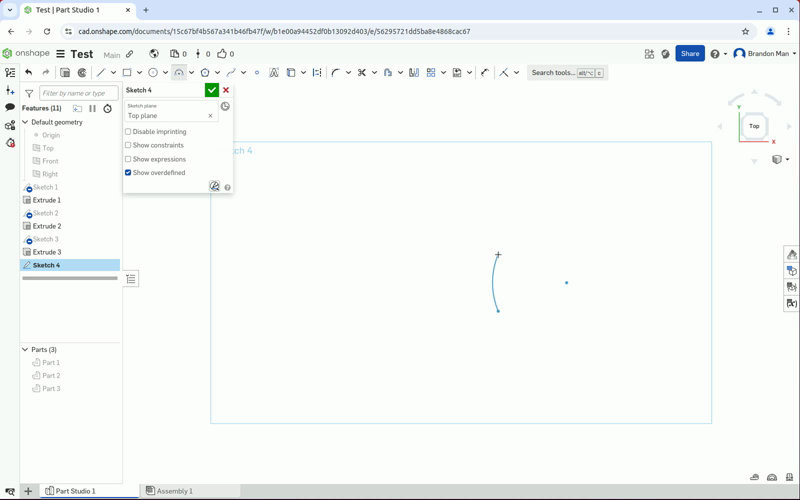
click(498, 254)
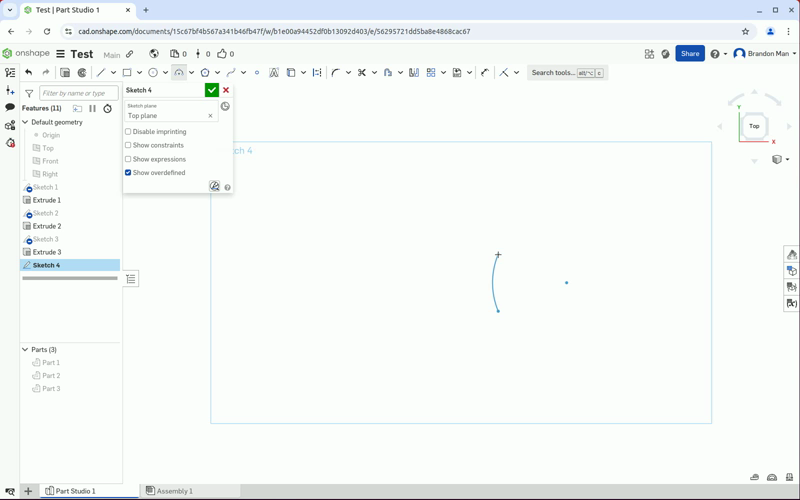
mouse_move(526, 282)
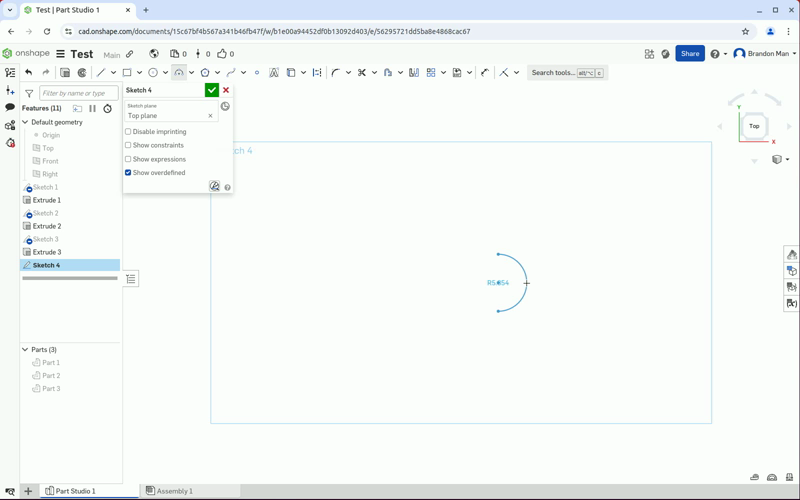
click(526, 282)
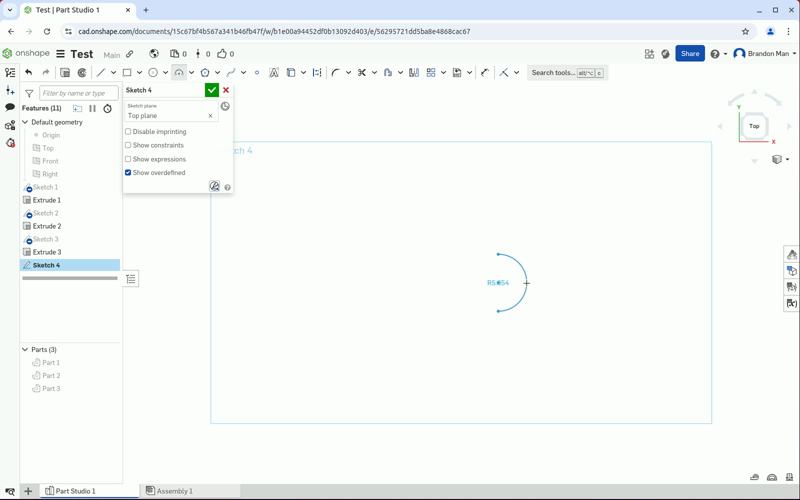
key_up(shift)
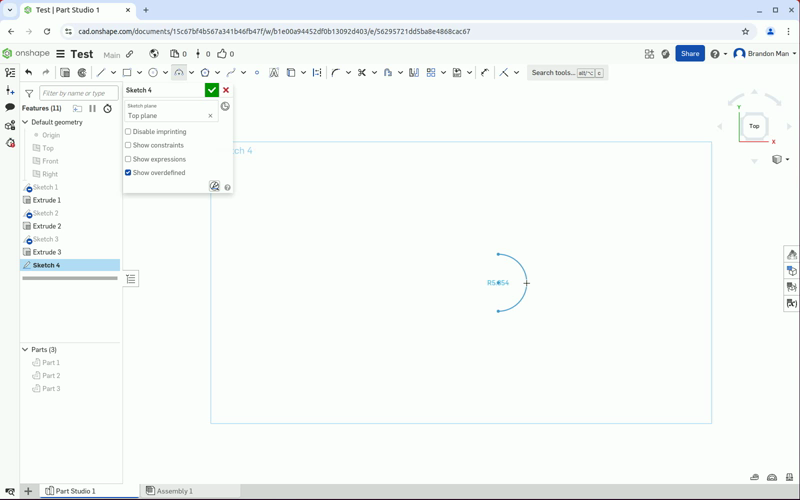
key(esc)
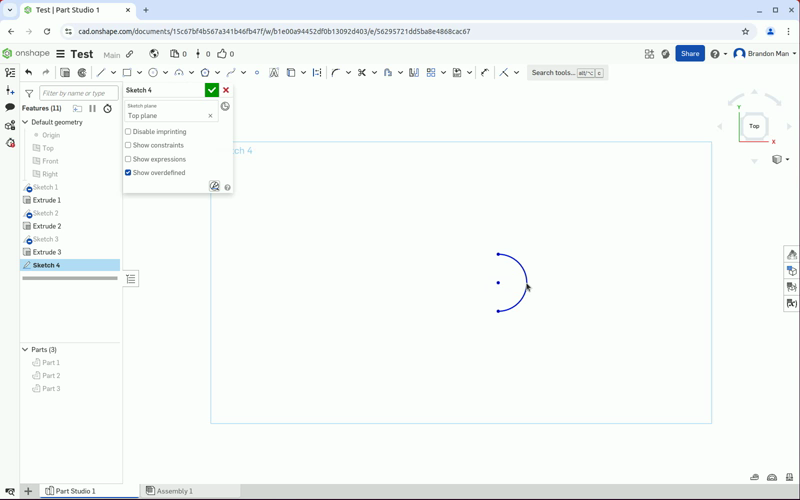
key(l)
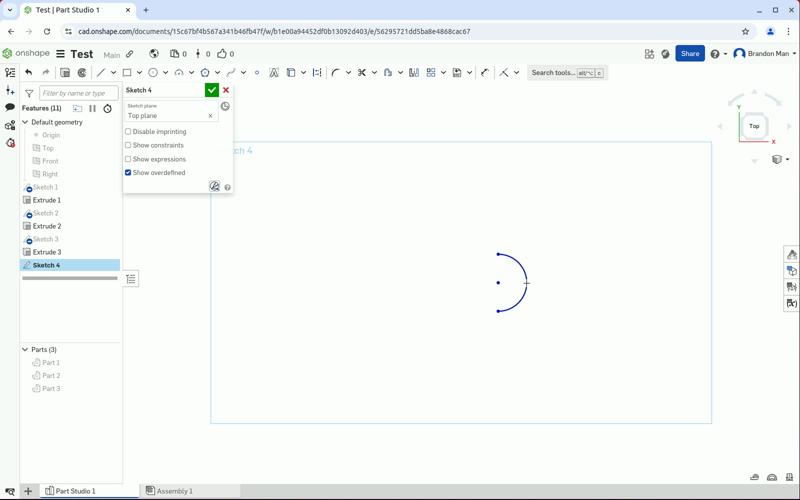
mouse_move(498, 254)
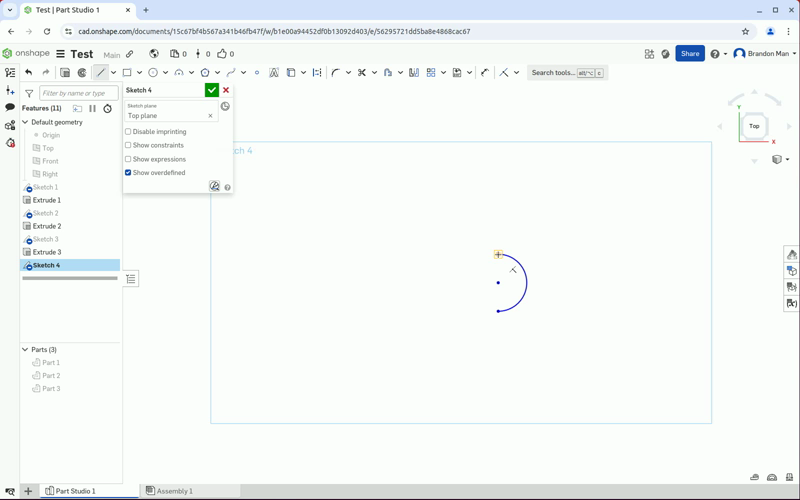
click(498, 254)
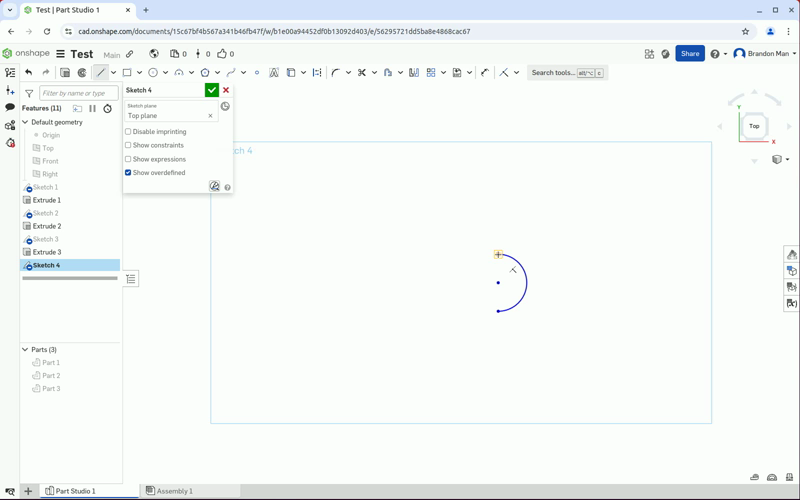
mouse_move(528, 254)
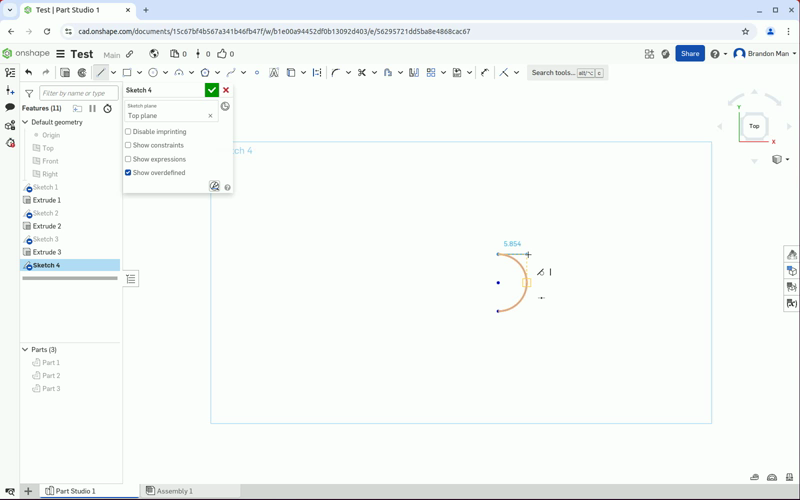
key_down(shift)
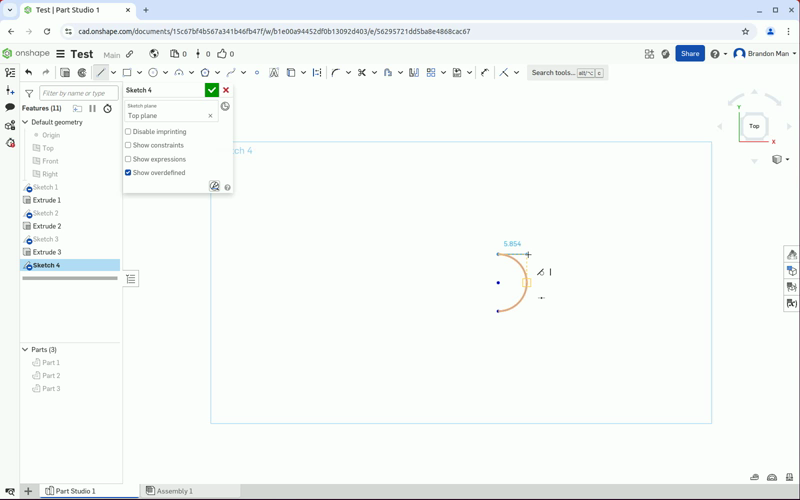
mouse_move(498, 311)
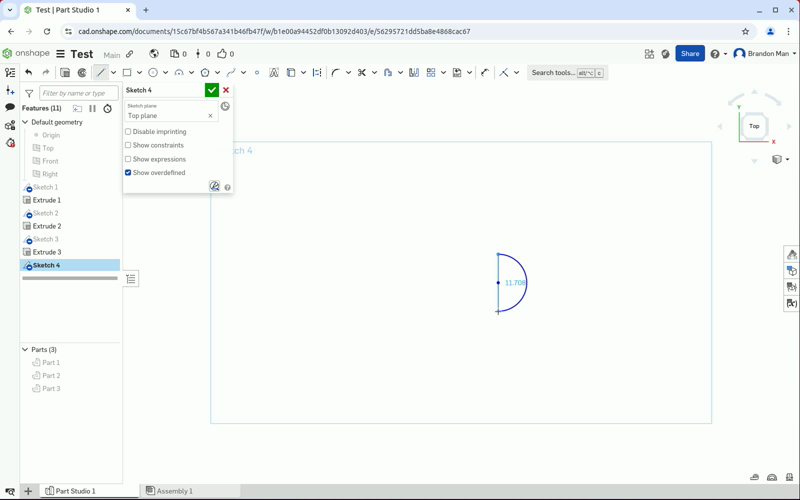
key_up(shift)
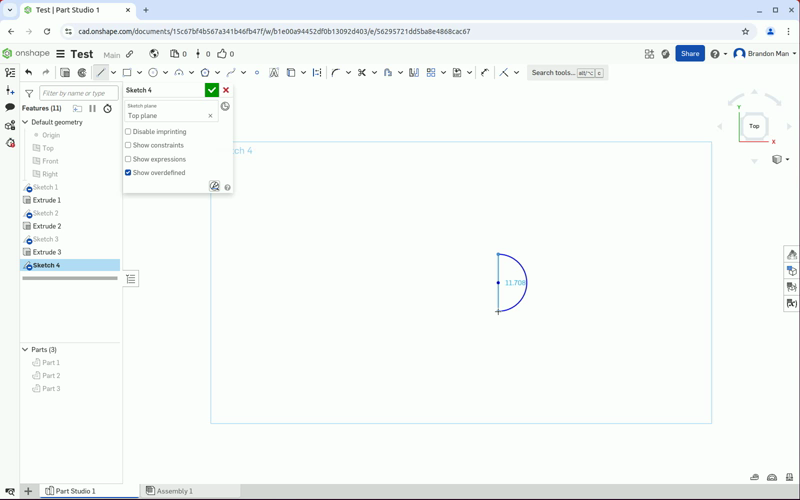
click(498, 311)
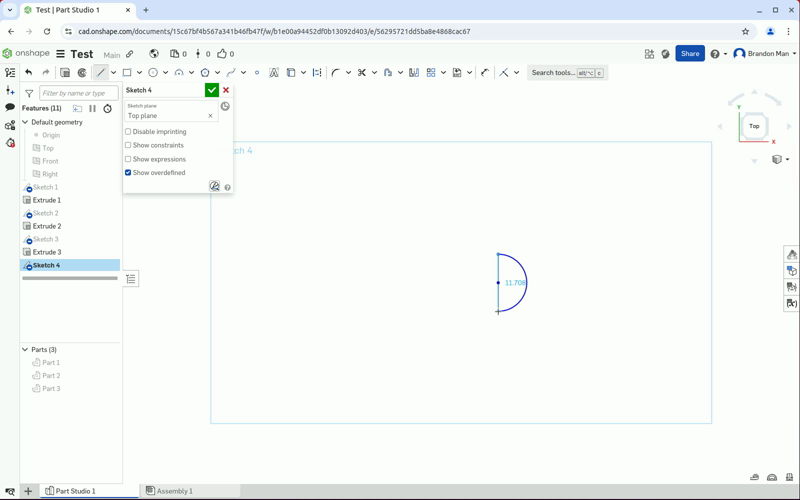
key(esc)
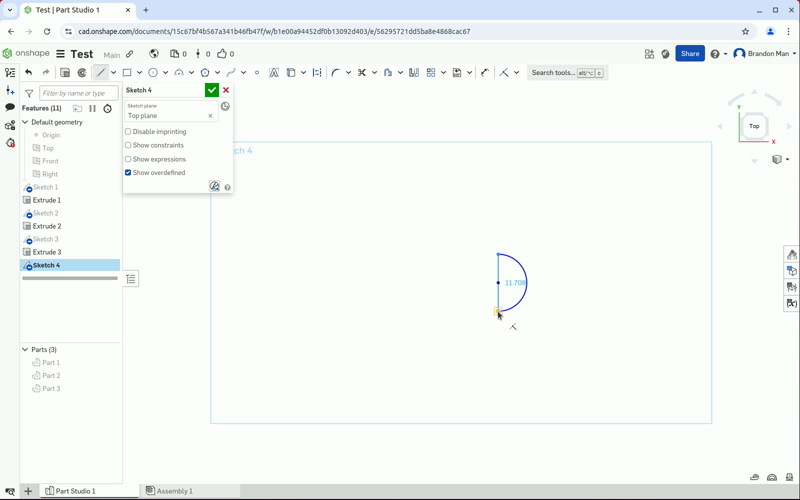
mouse_move(504, 308)
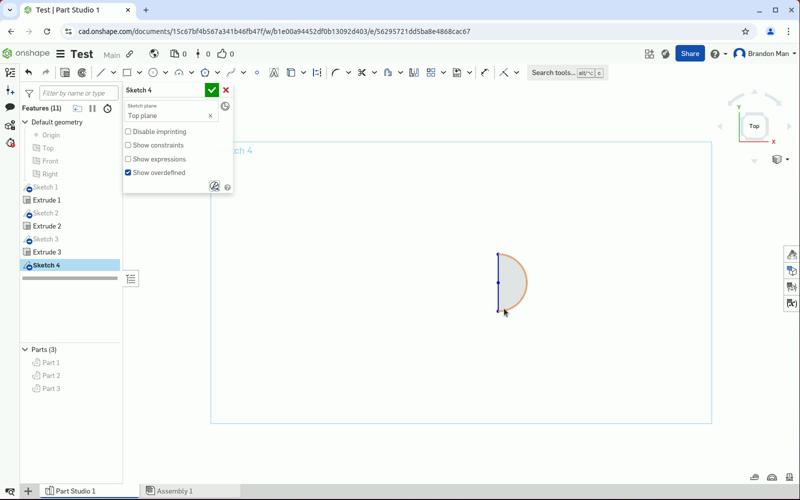
scroll(6)
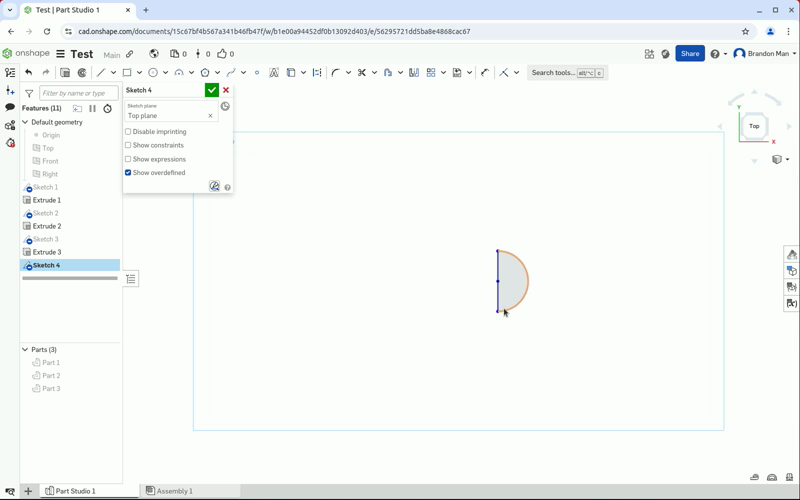
scroll(6)
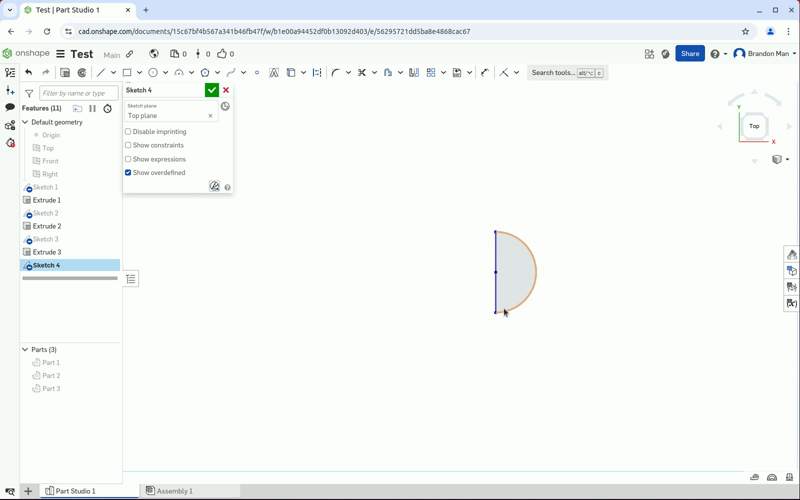
scroll(6)
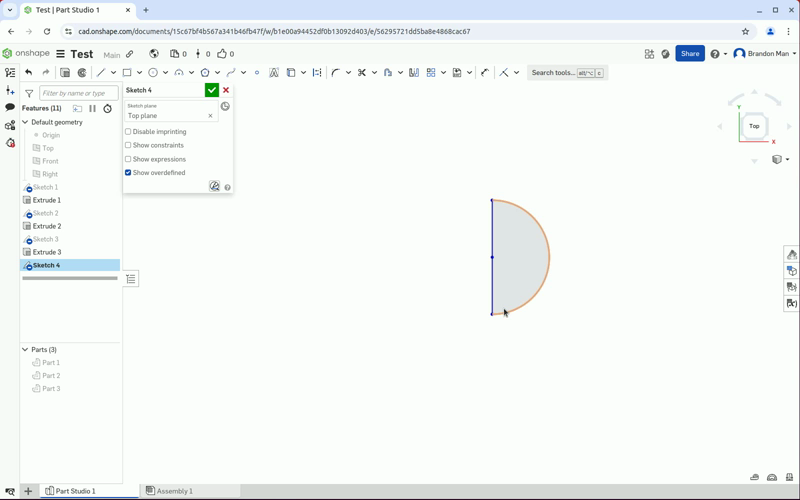
scroll(6)
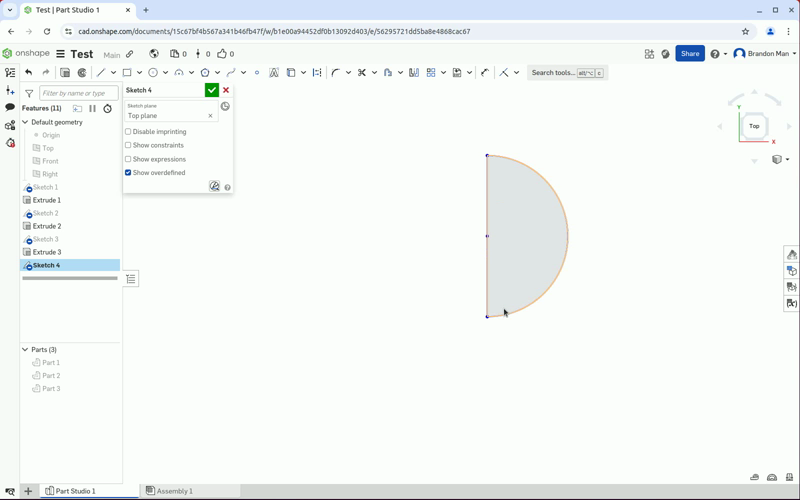
scroll(6)
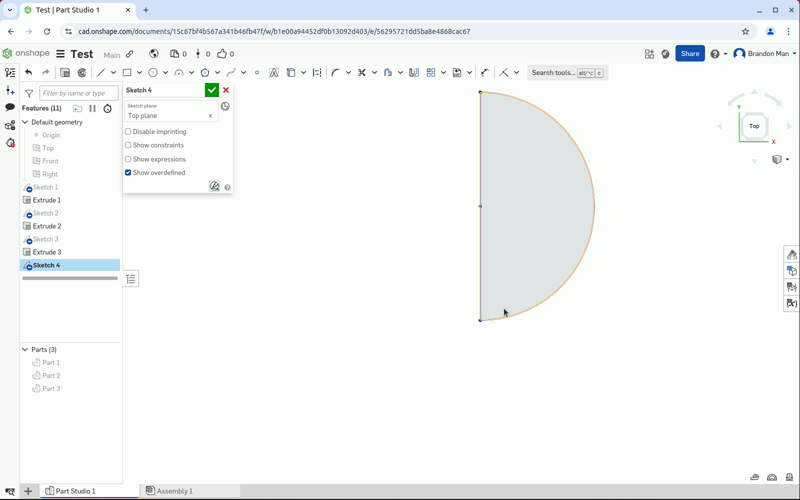
scroll(6)
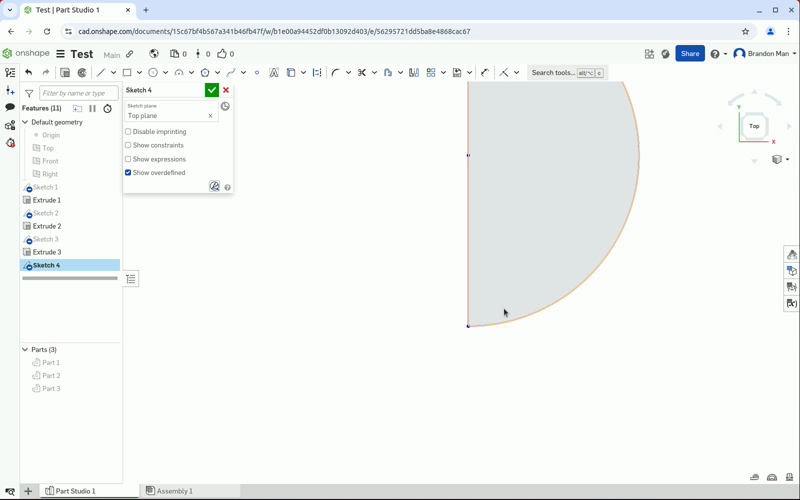
scroll(6)
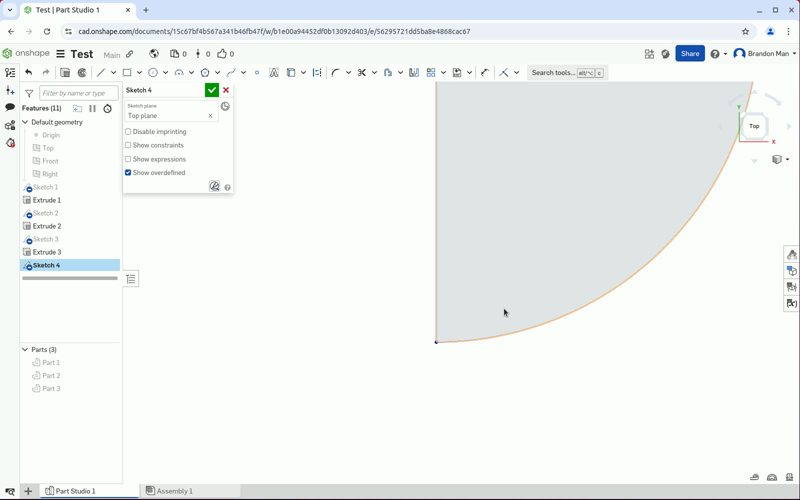
click(504, 308)
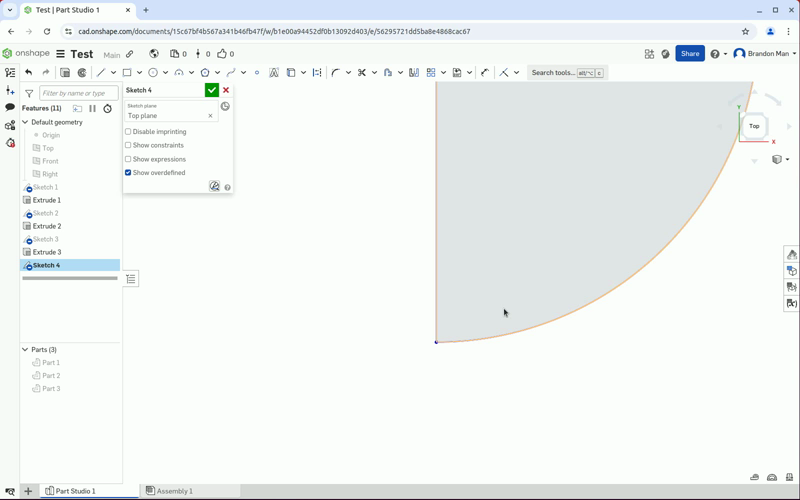
scroll(-6)
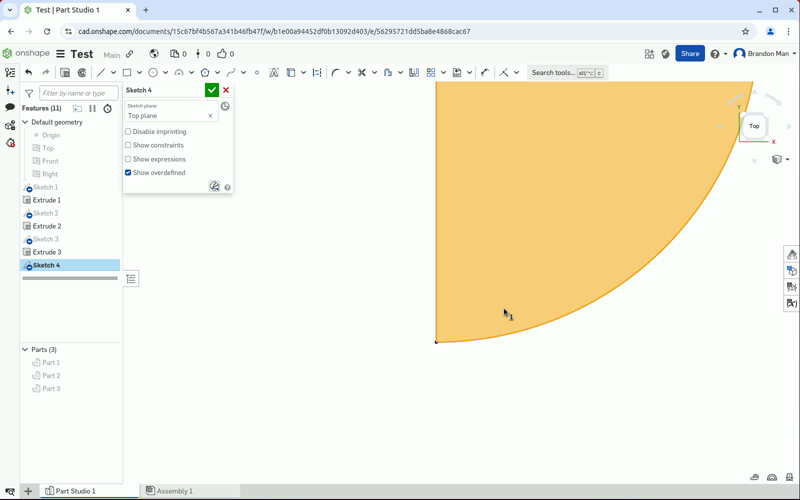
scroll(-6)
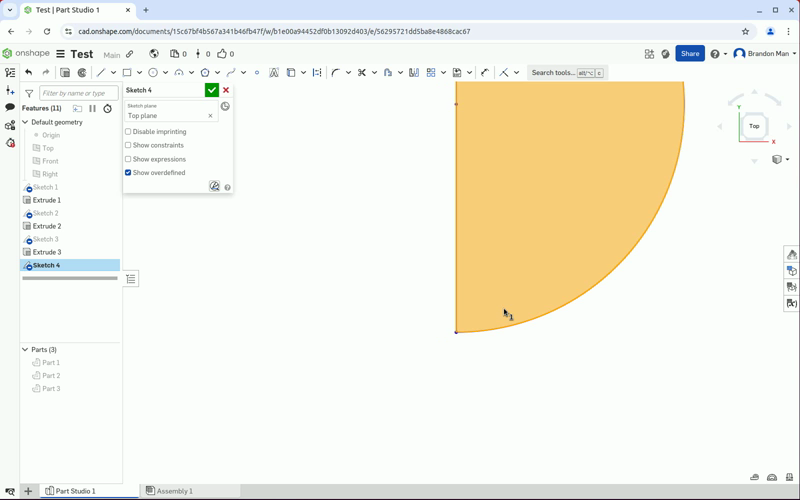
scroll(-6)
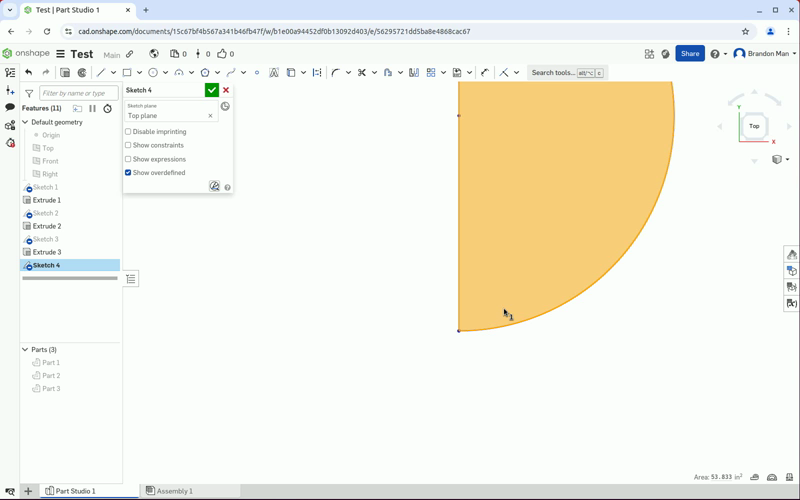
scroll(-6)
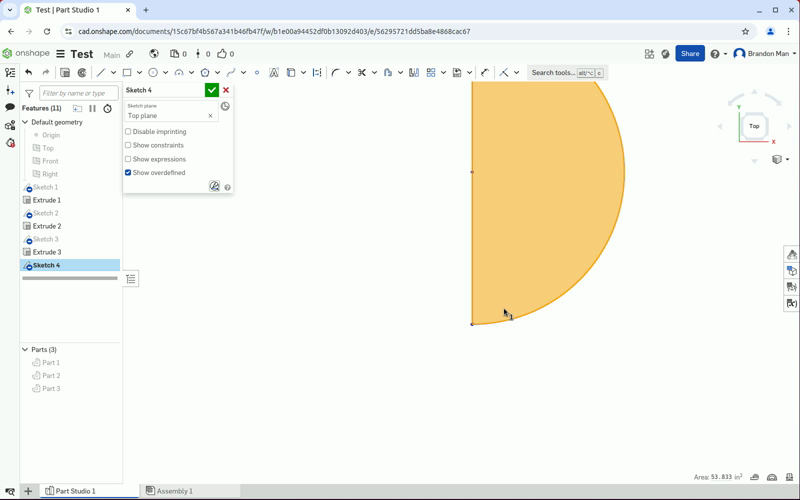
scroll(-6)
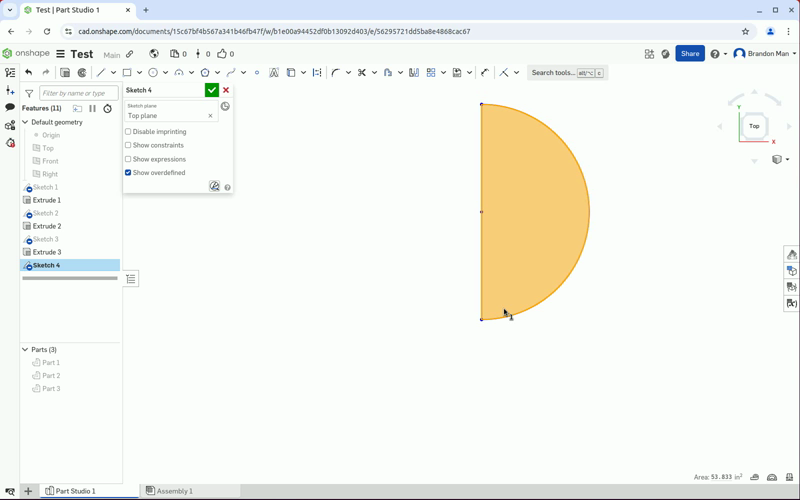
scroll(-6)
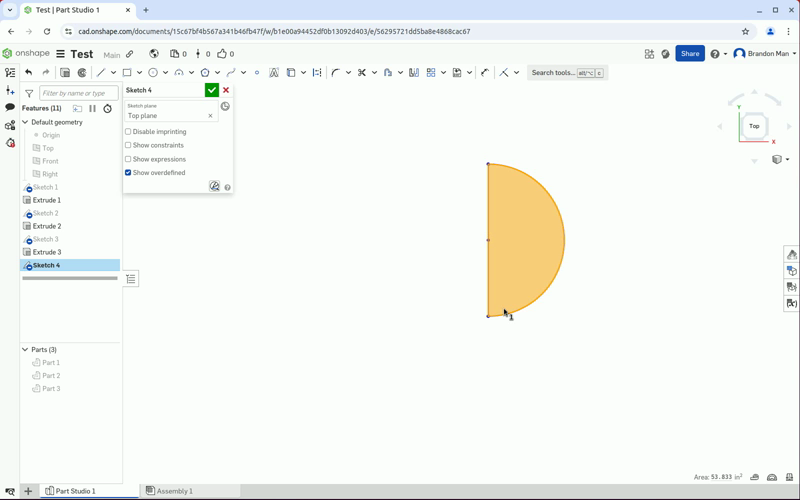
scroll(-6)
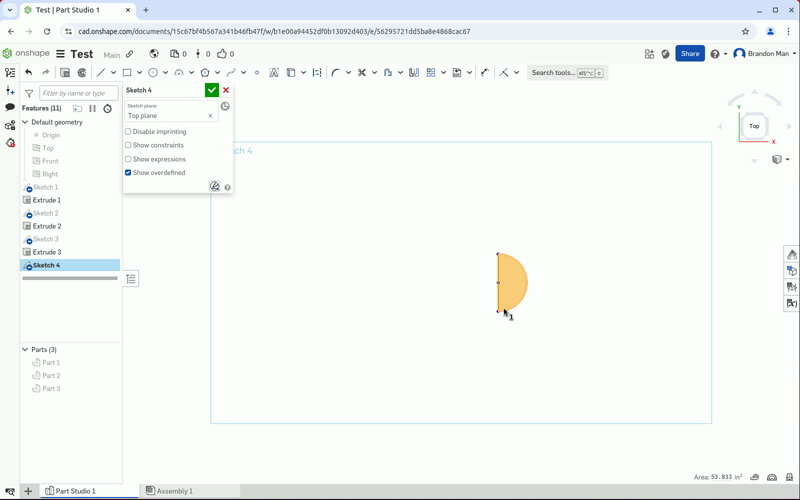
mouse_move(73, 352)
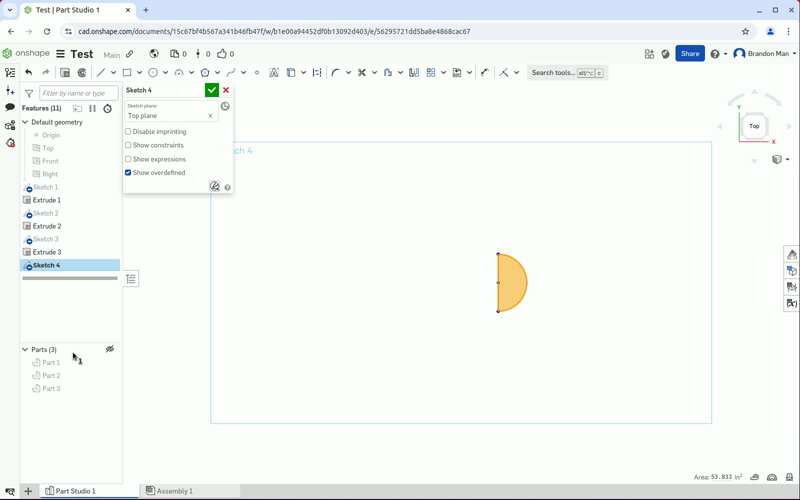
key(shift+y)
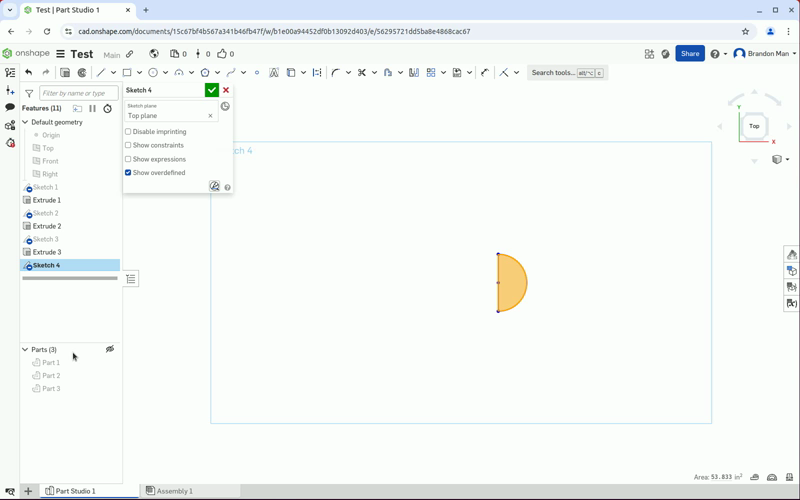
key(shift+e)
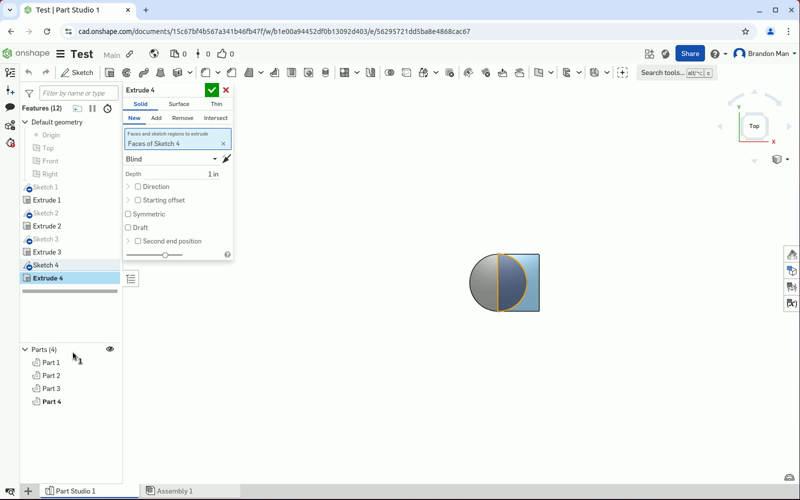
mouse_move(143, 106)
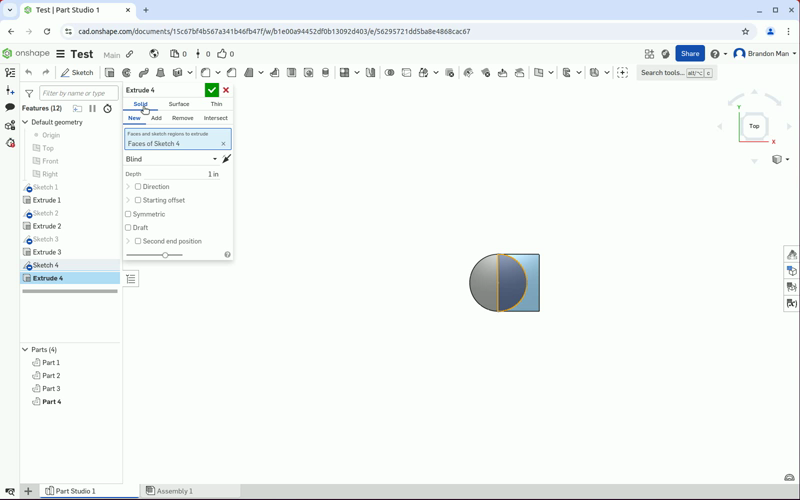
click(143, 106)
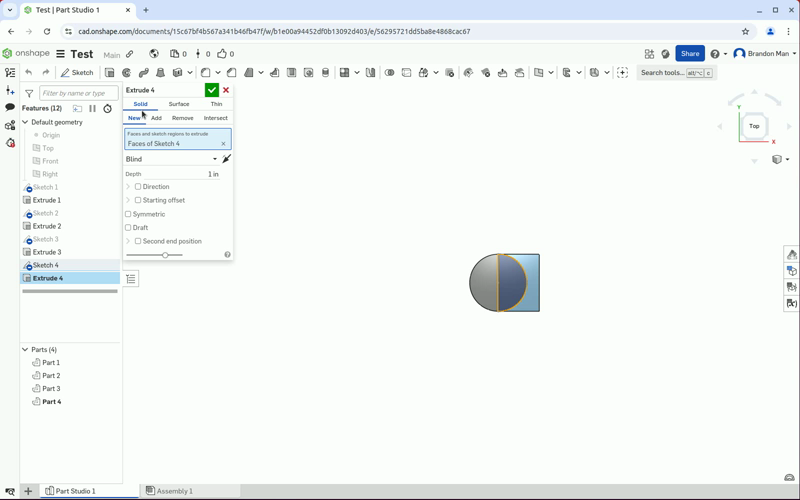
mouse_move(137, 120)
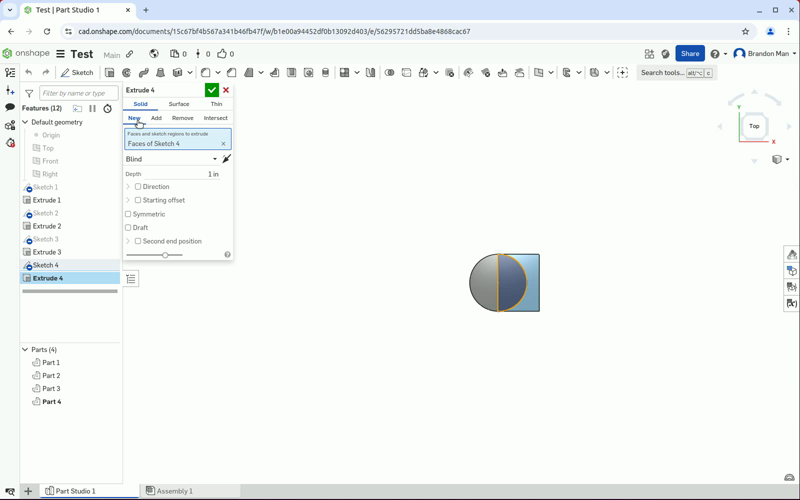
click(137, 120)
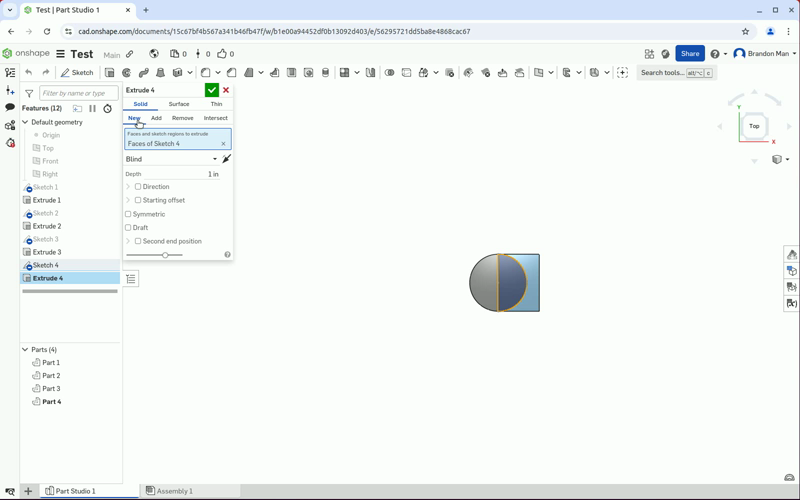
key(tab, 4)
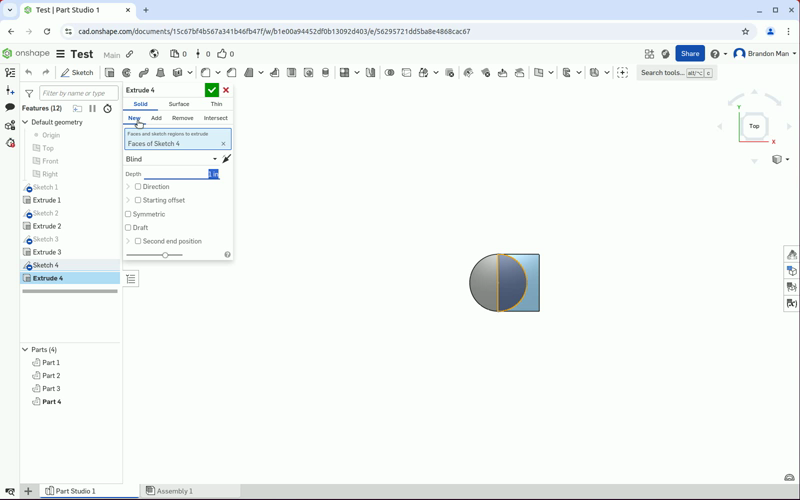
text(12.758)
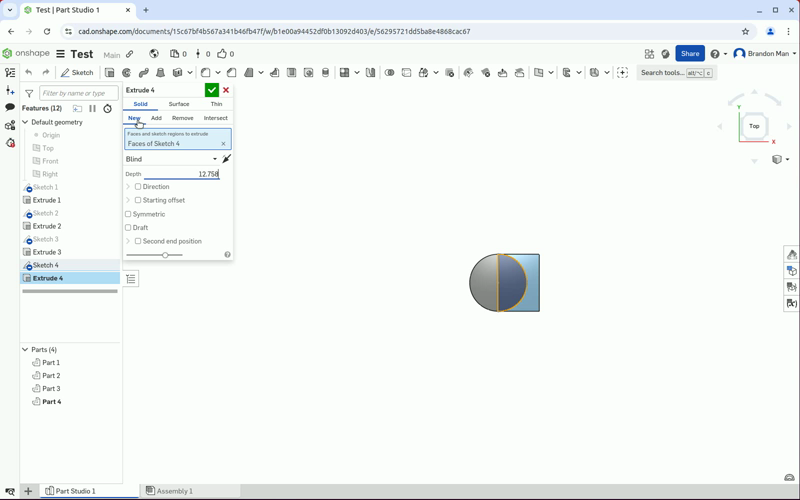
key(enter)
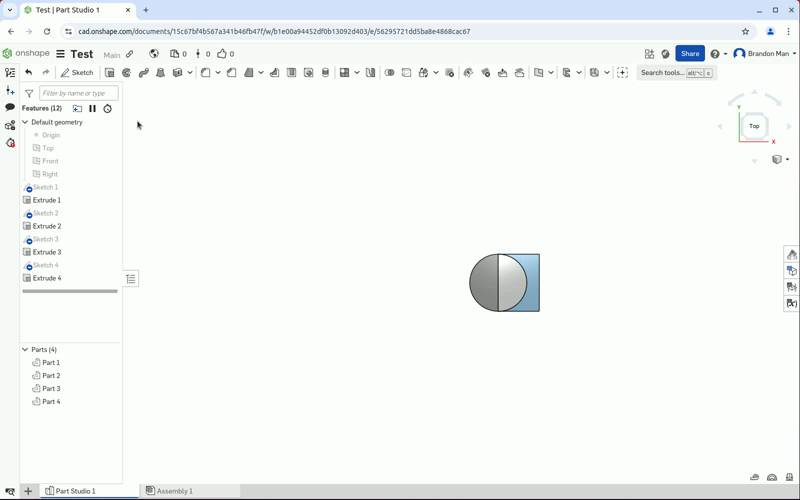
key(shift+h)
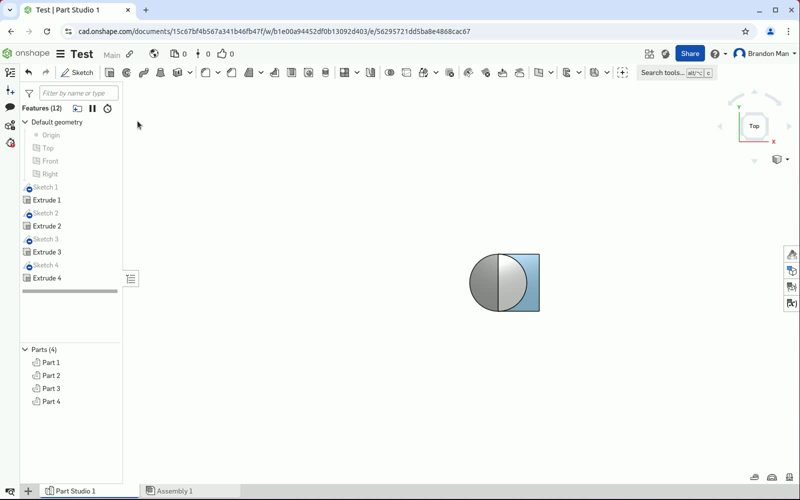
key(shift+h)
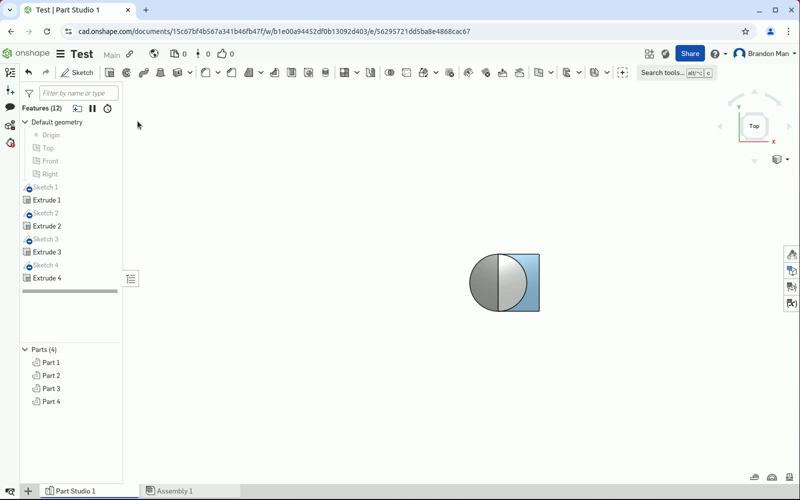
mouse_move(73, 189)
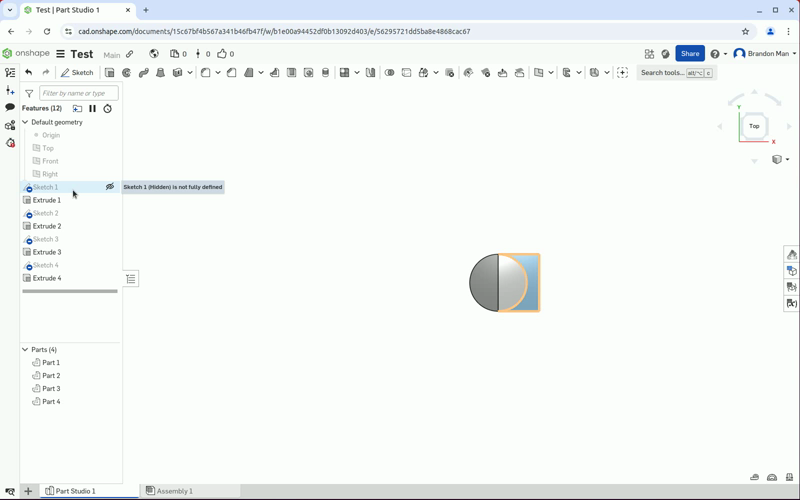
click(73, 189)
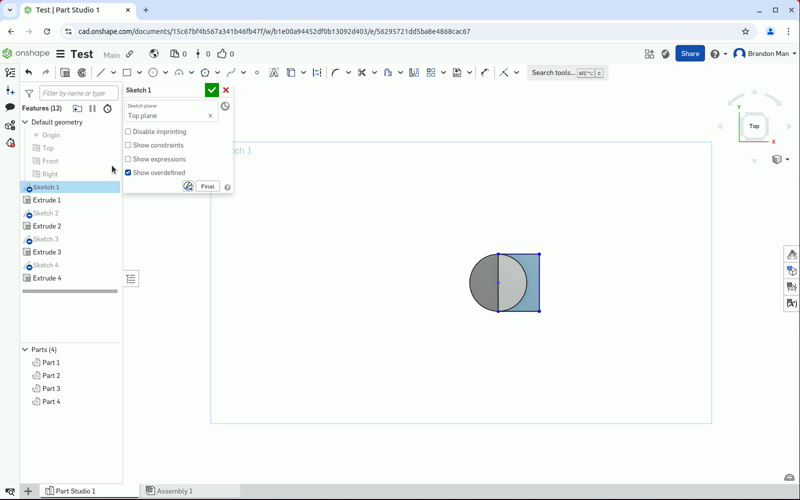
mouse_move(229, 92)
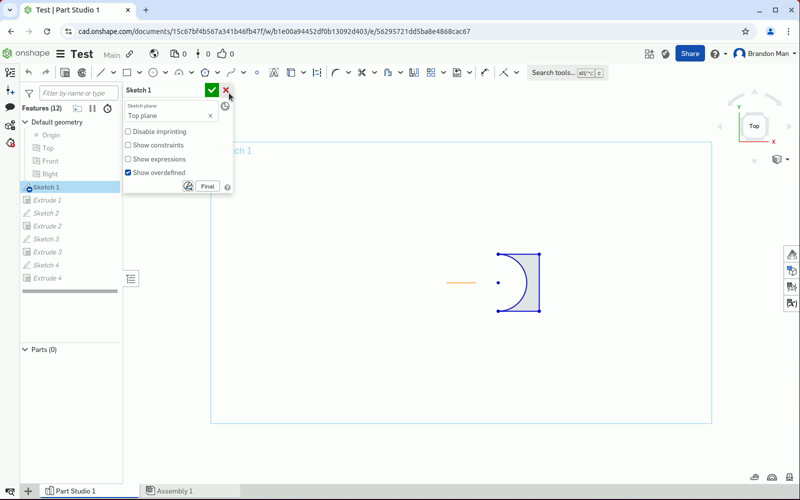
click(229, 92)
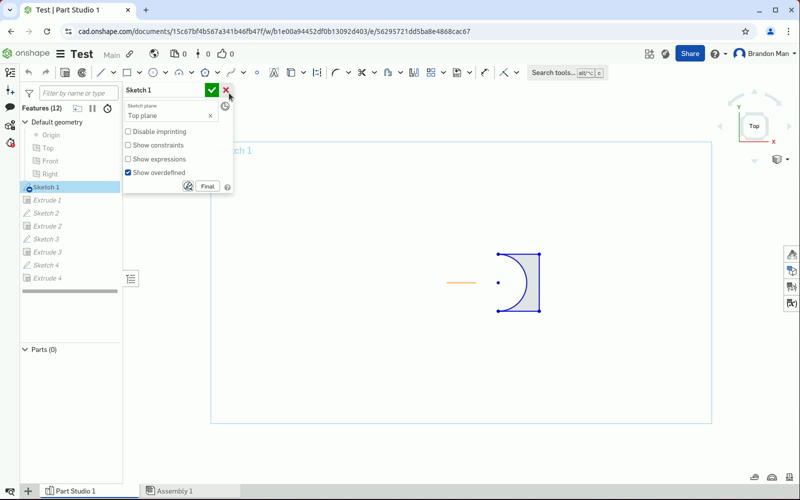
key(shift+s)
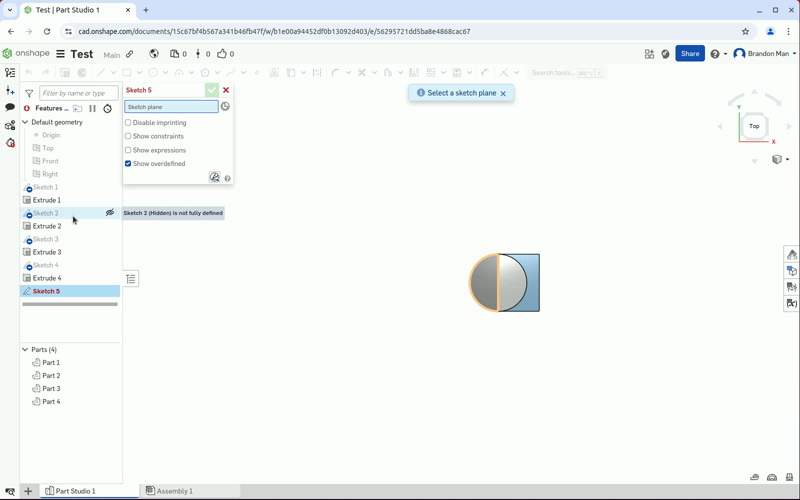
scroll(3)
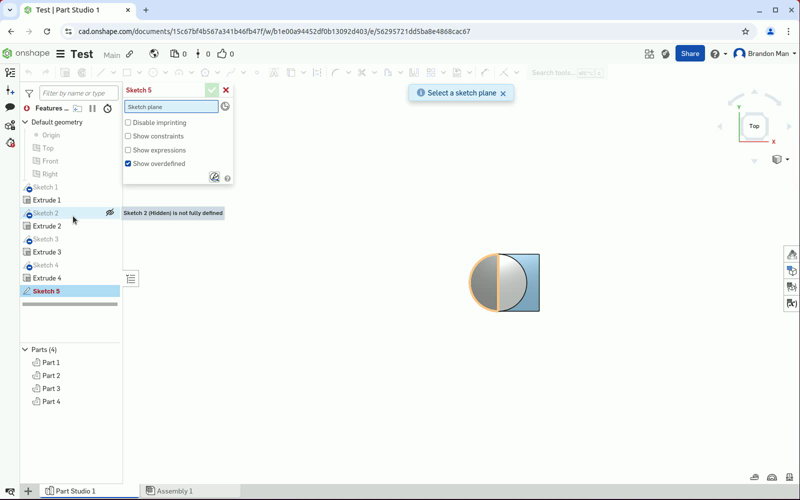
mouse_move(73, 150)
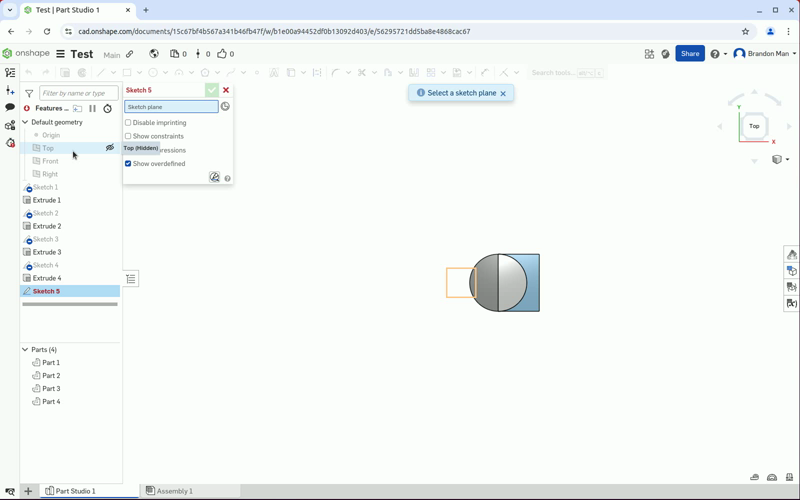
click(73, 150)
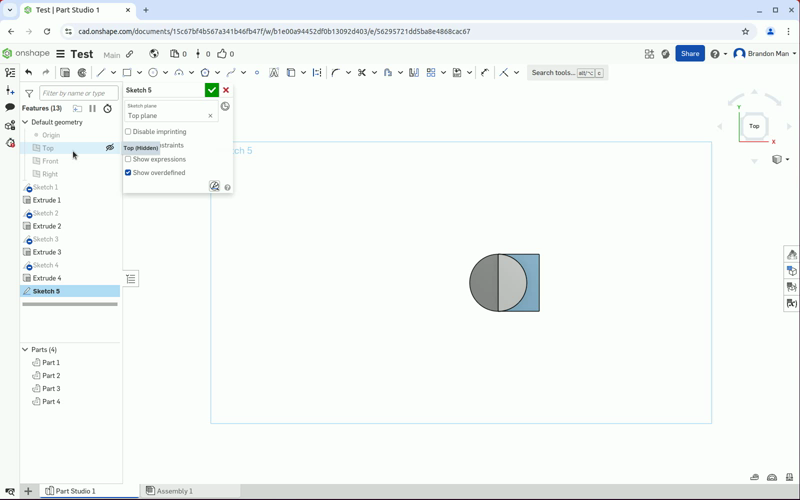
mouse_move(73, 352)
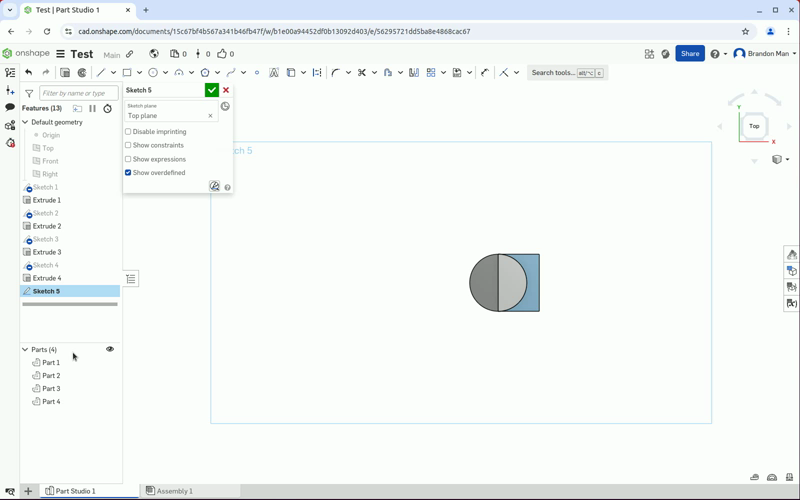
key(y)
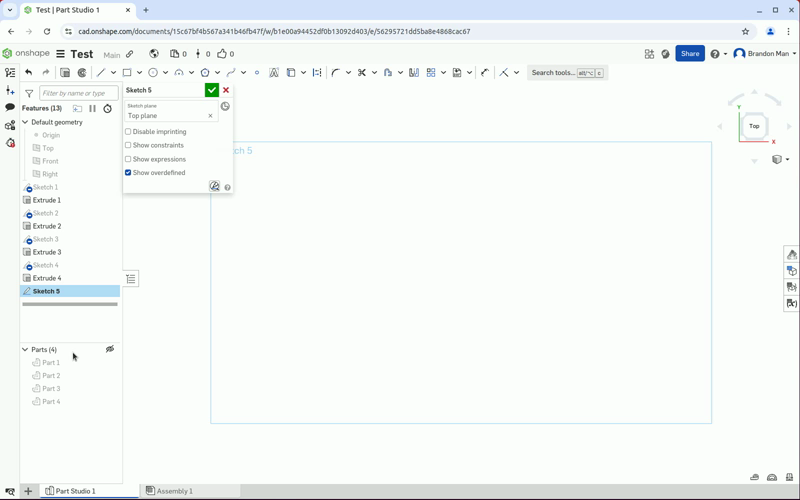
key(l)
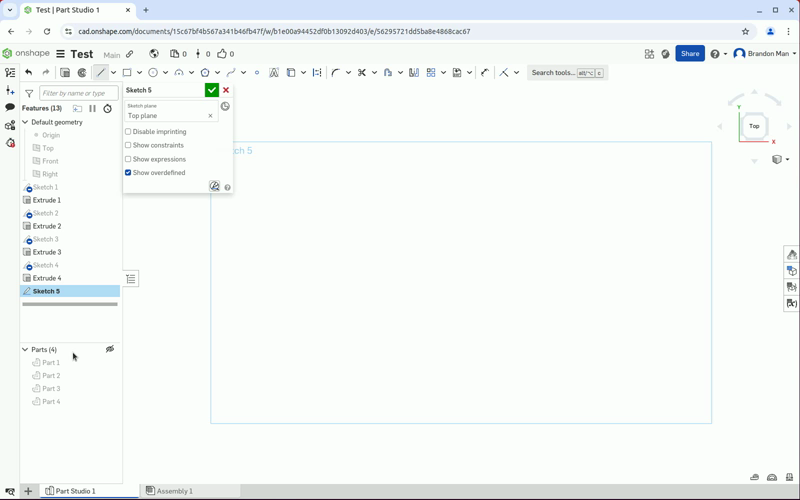
key_down(shift)
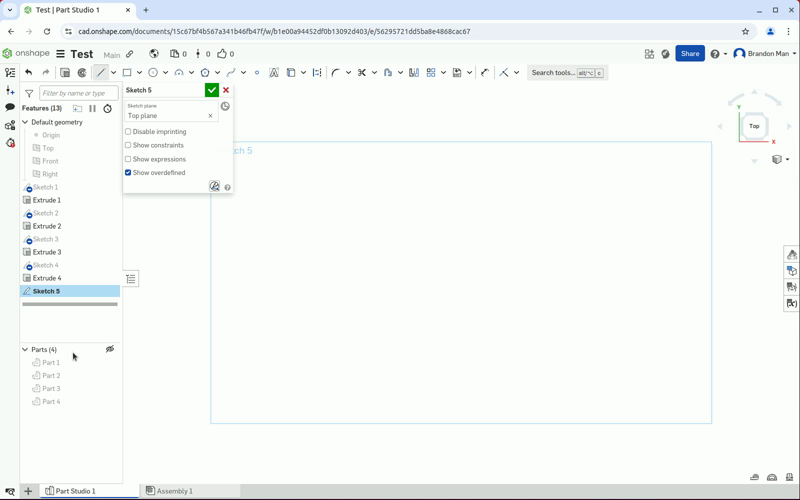
mouse_move(498, 311)
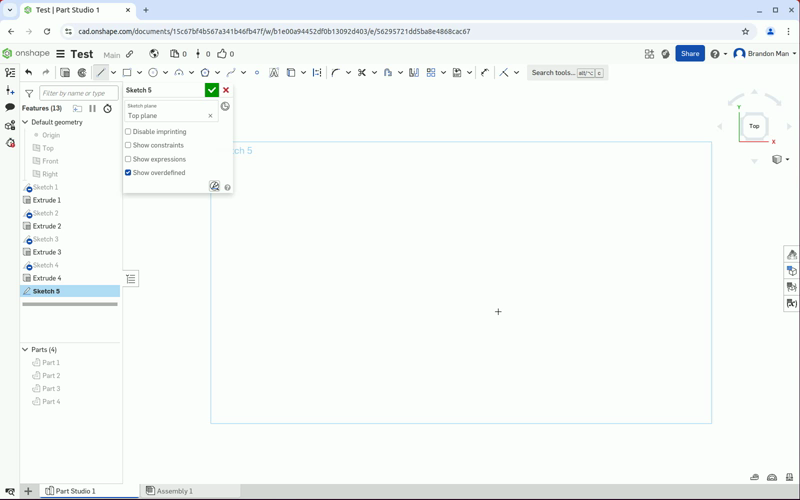
click(498, 311)
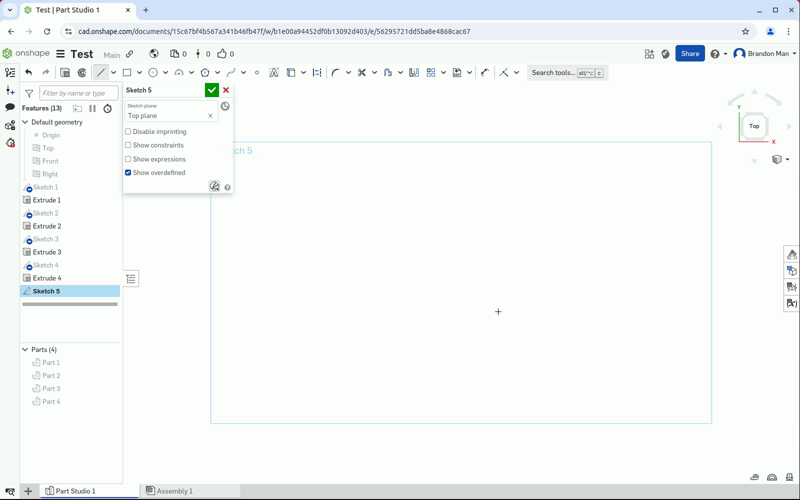
key_up(shift)
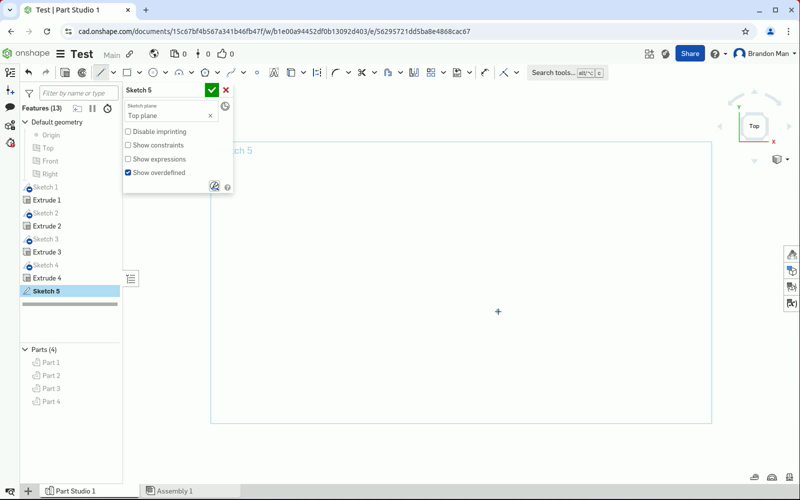
key_down(shift)
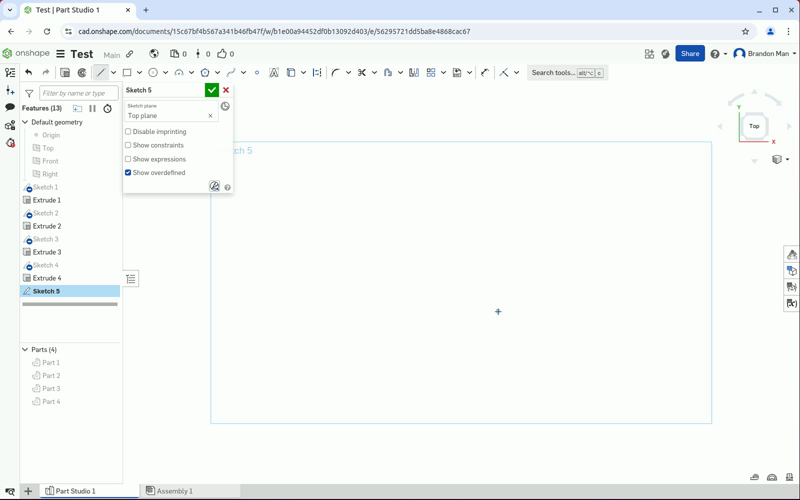
mouse_move(528, 311)
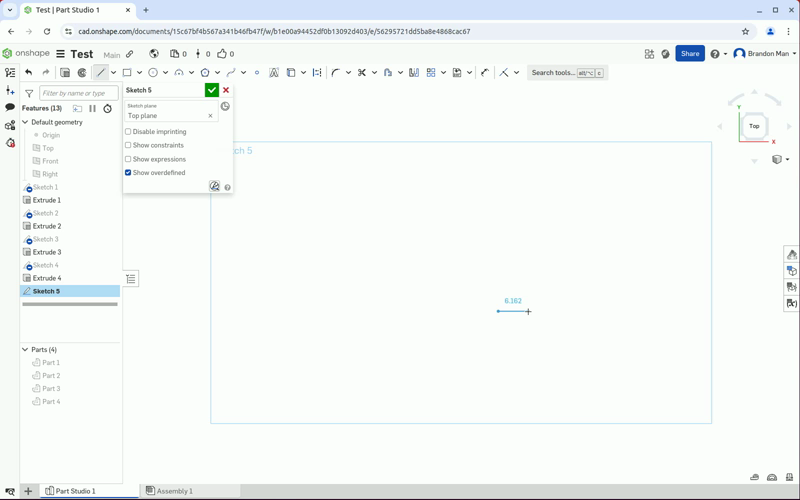
mouse_move(498, 254)
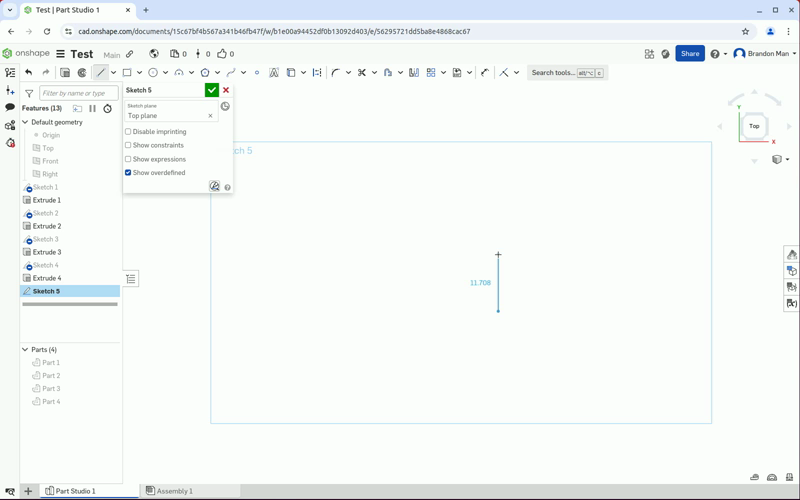
click(498, 254)
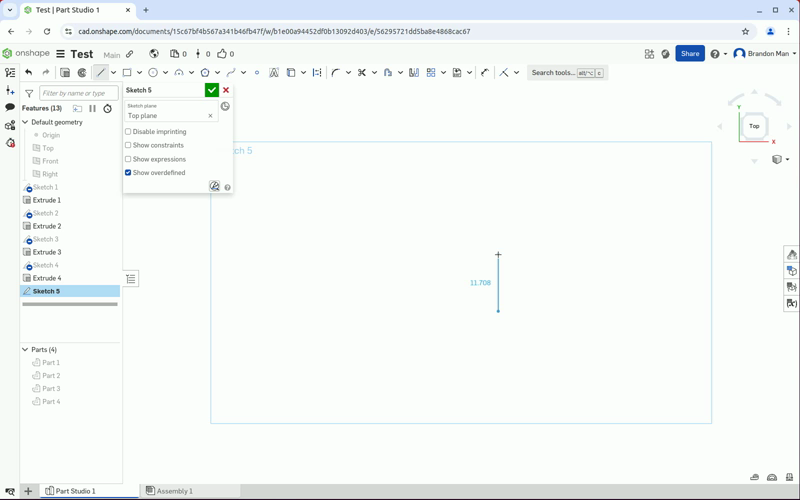
key_up(shift)
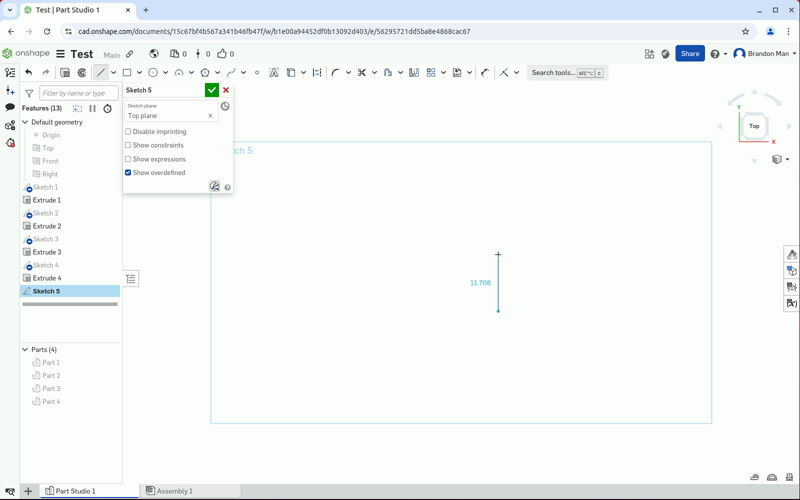
key(esc)
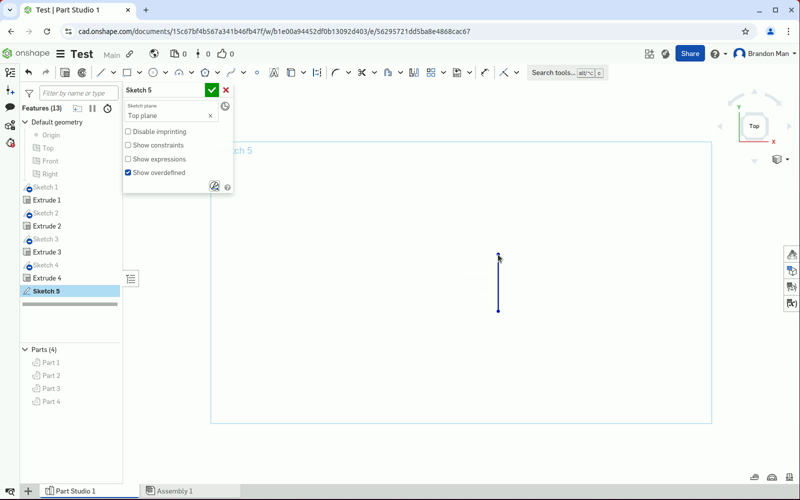
key(a)
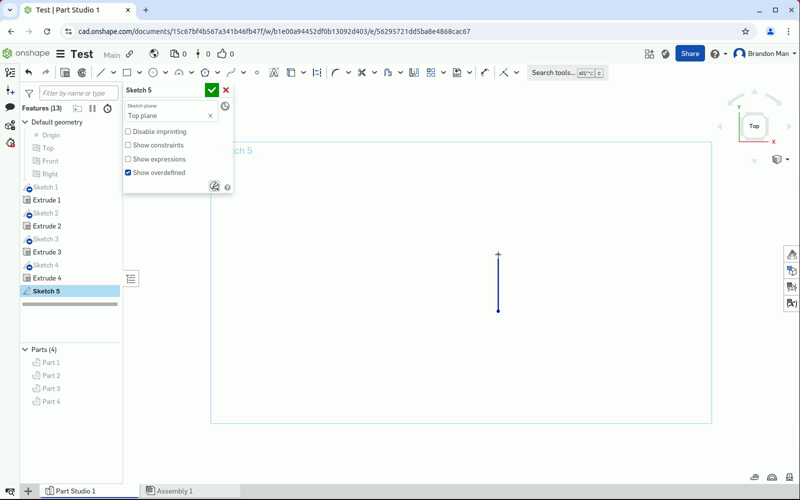
mouse_move(498, 254)
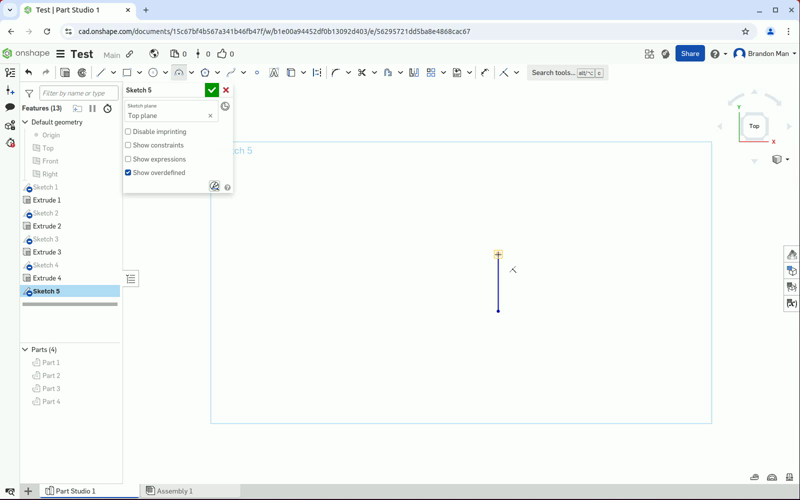
click(498, 254)
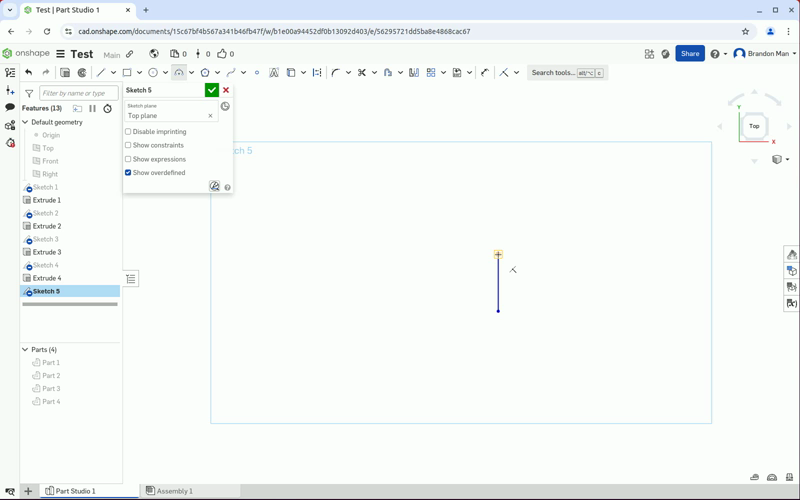
mouse_move(498, 311)
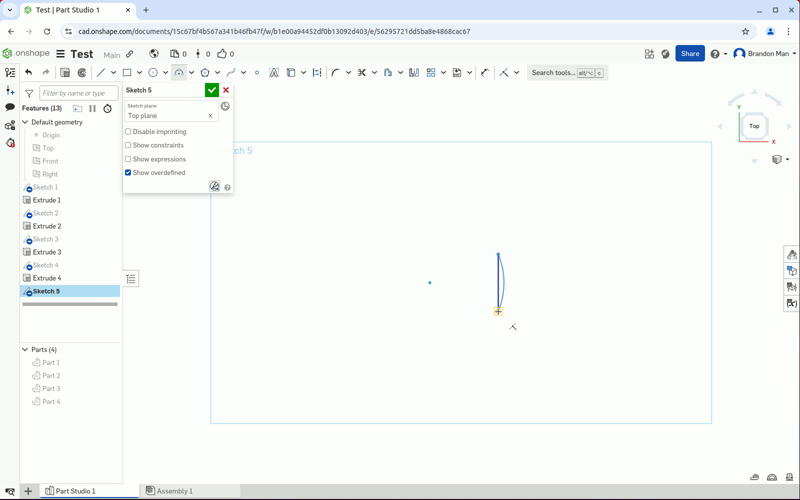
click(498, 311)
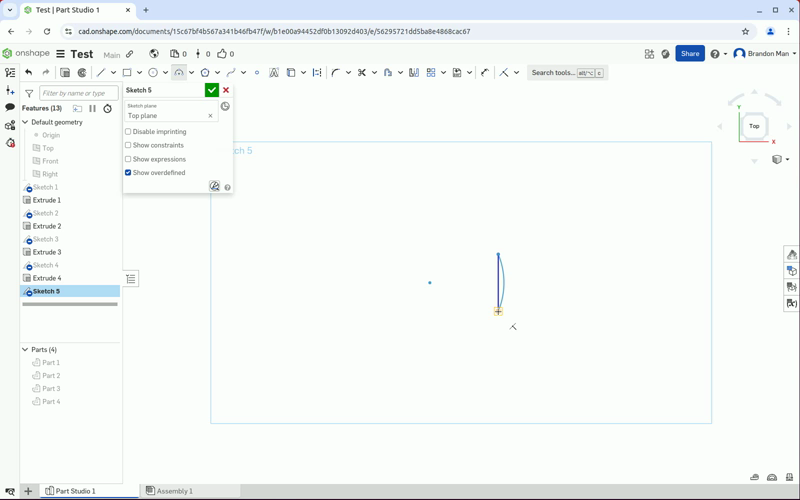
key_down(shift)
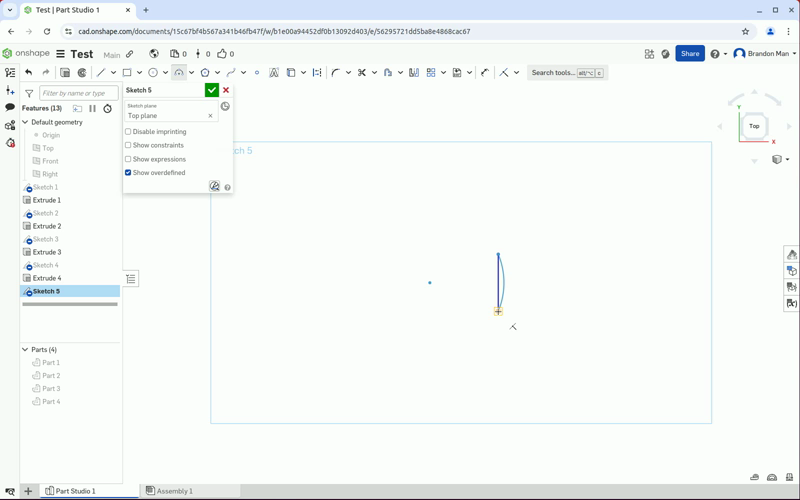
mouse_move(469, 282)
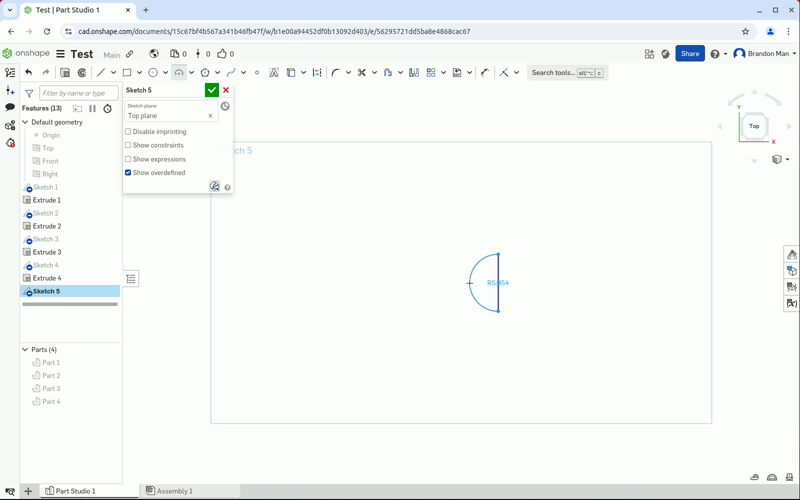
click(469, 282)
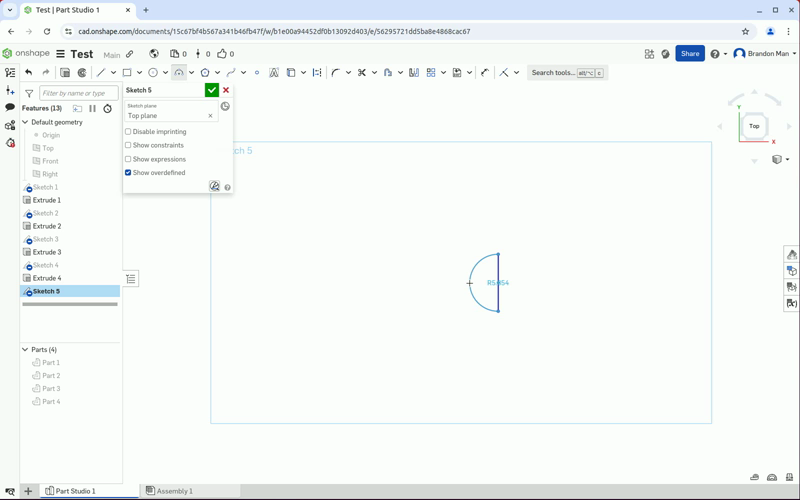
key_up(shift)
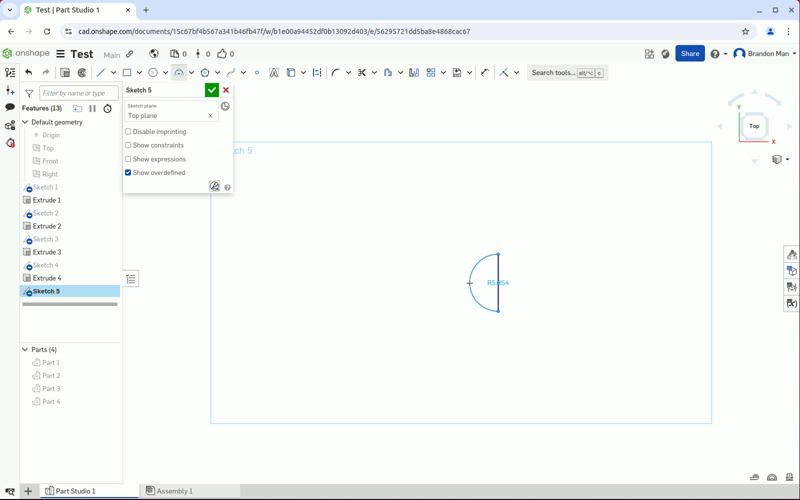
key(esc)
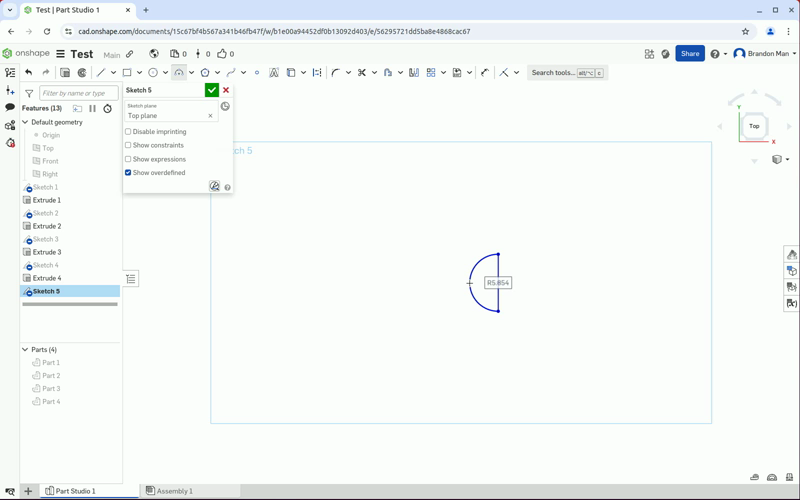
mouse_move(474, 277)
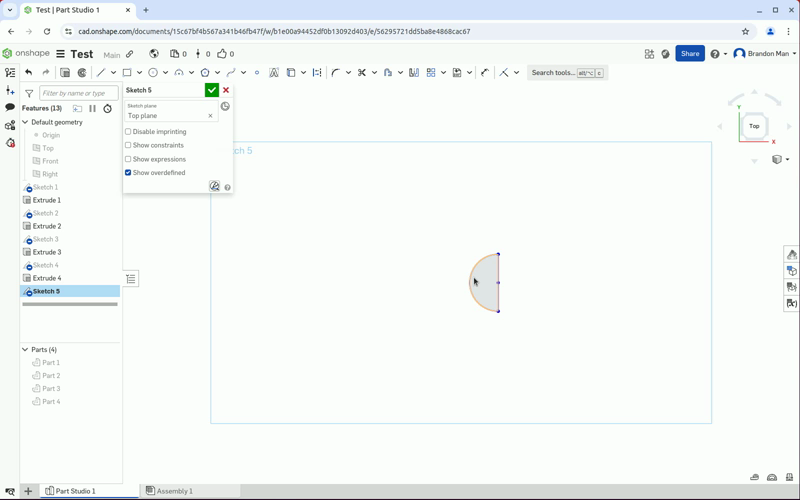
scroll(6)
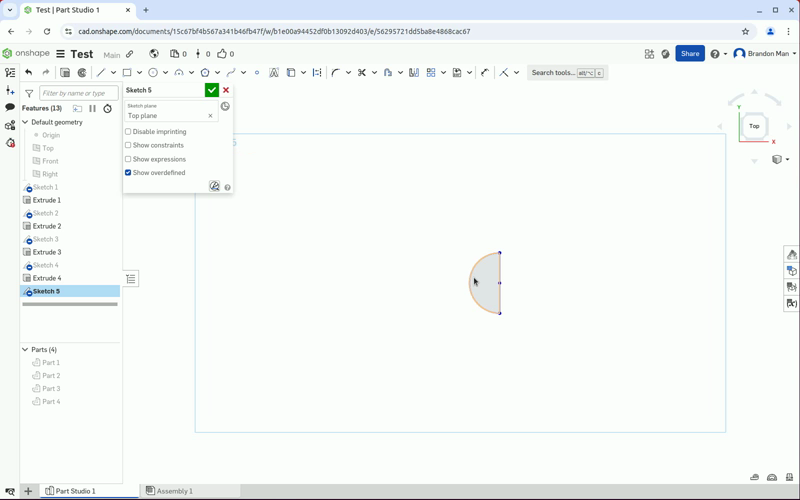
scroll(6)
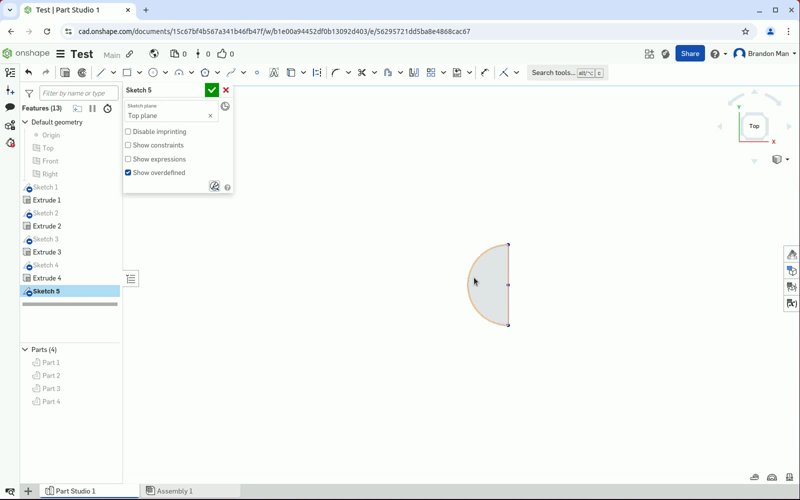
scroll(6)
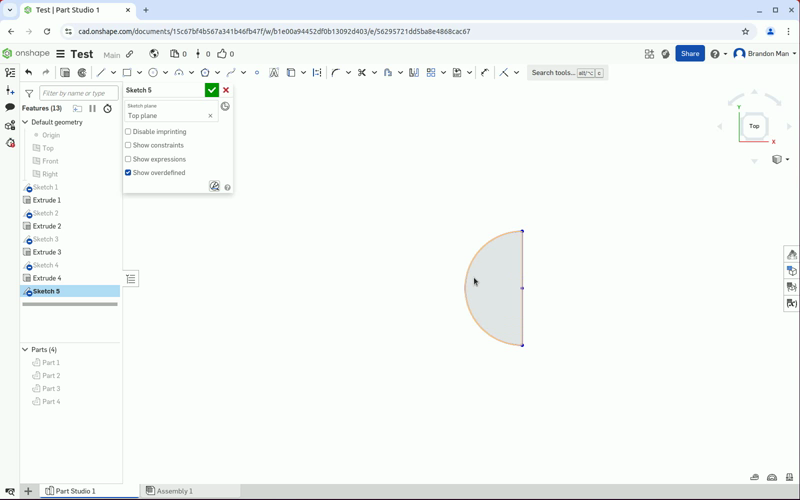
scroll(6)
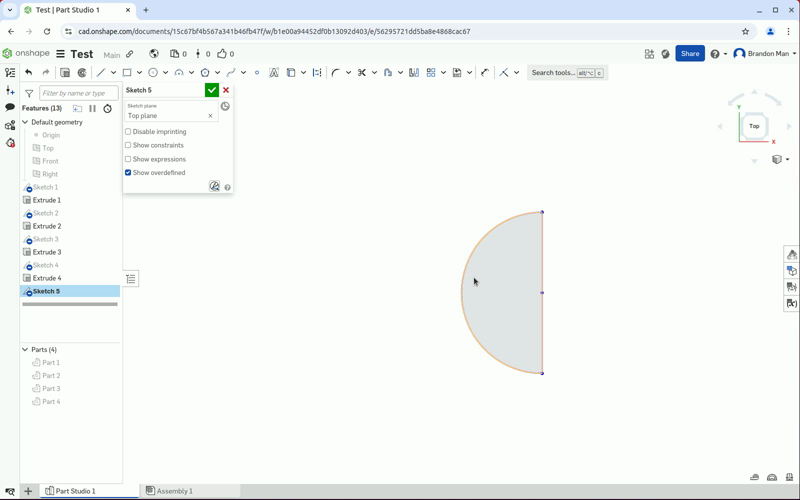
scroll(6)
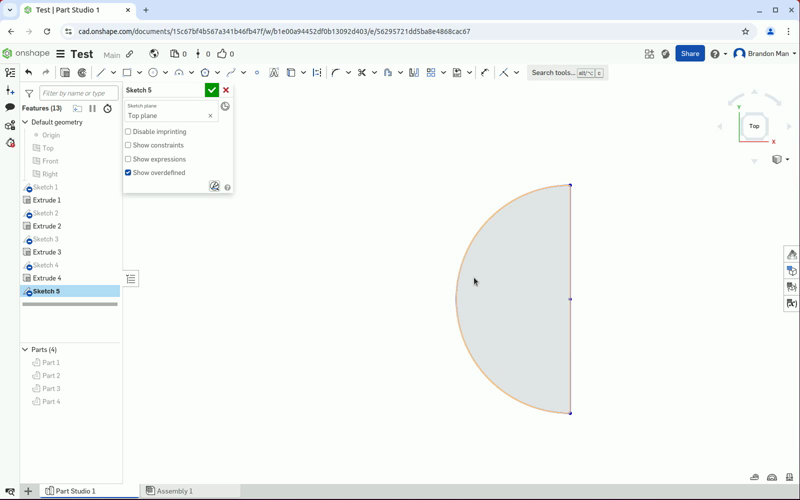
scroll(6)
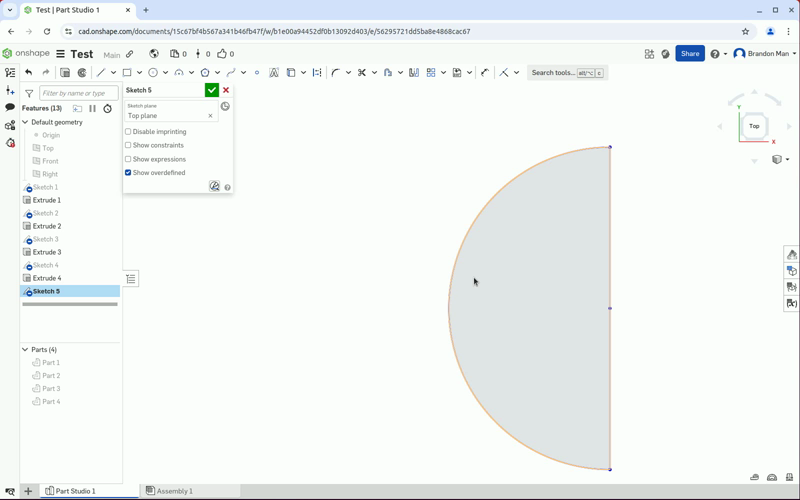
scroll(6)
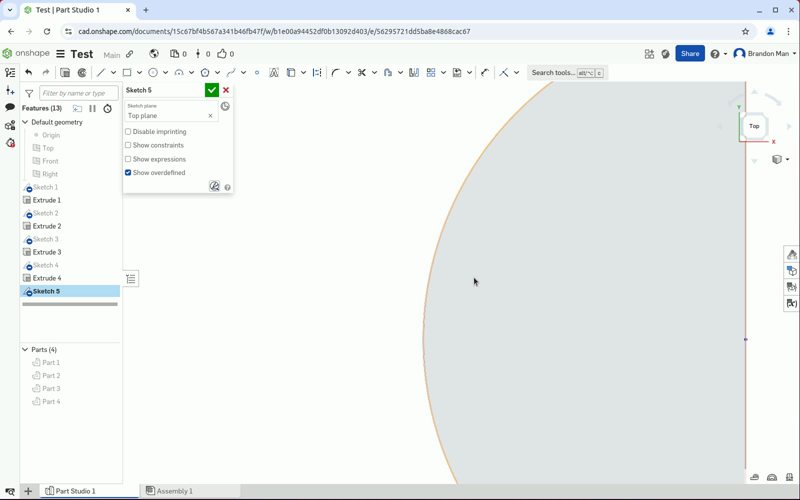
click(474, 277)
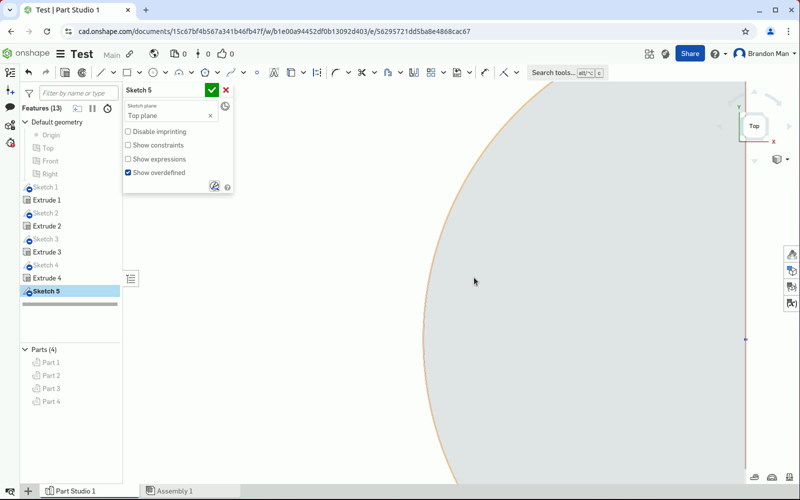
scroll(-6)
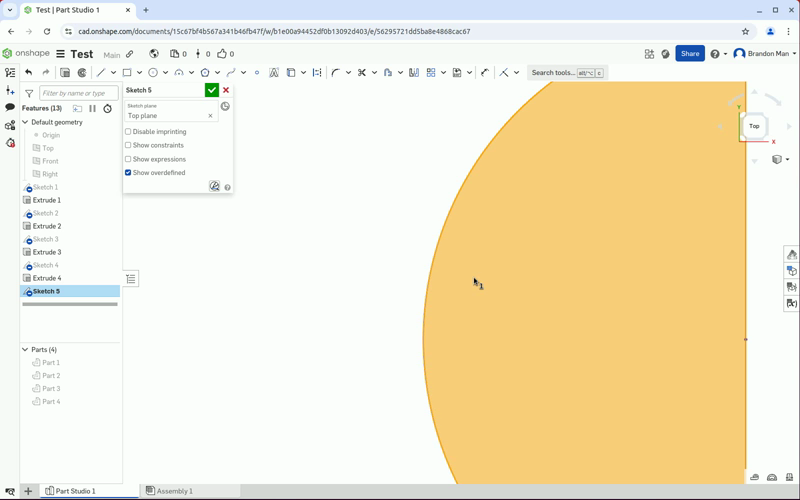
scroll(-6)
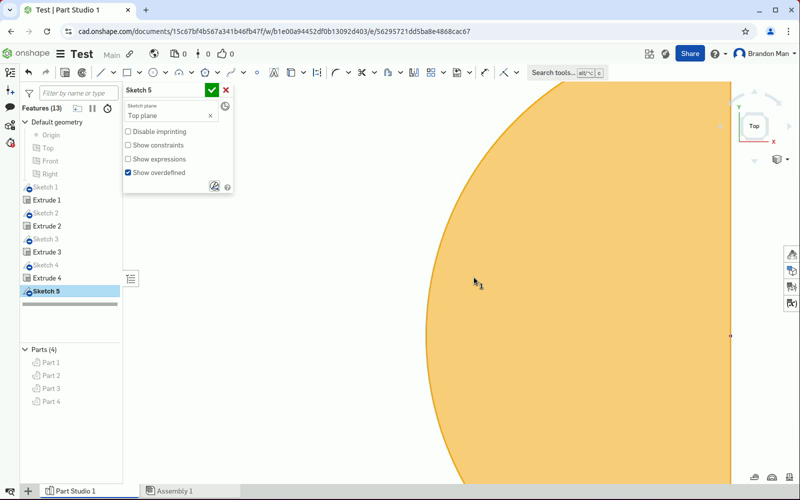
scroll(-6)
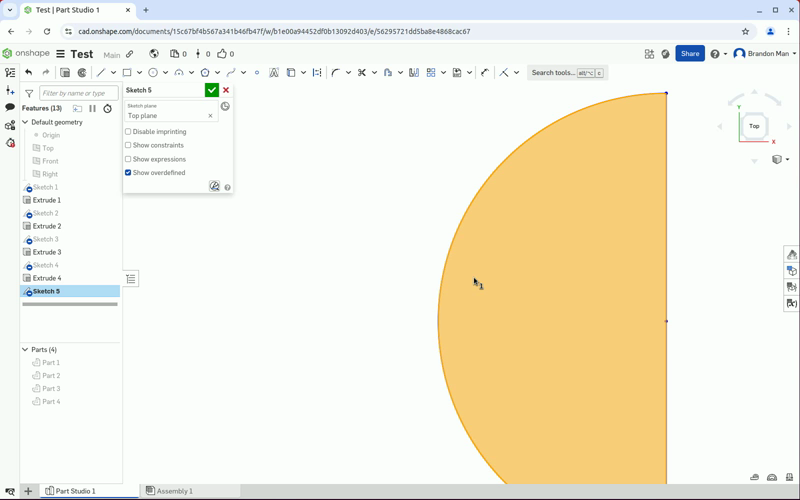
scroll(-6)
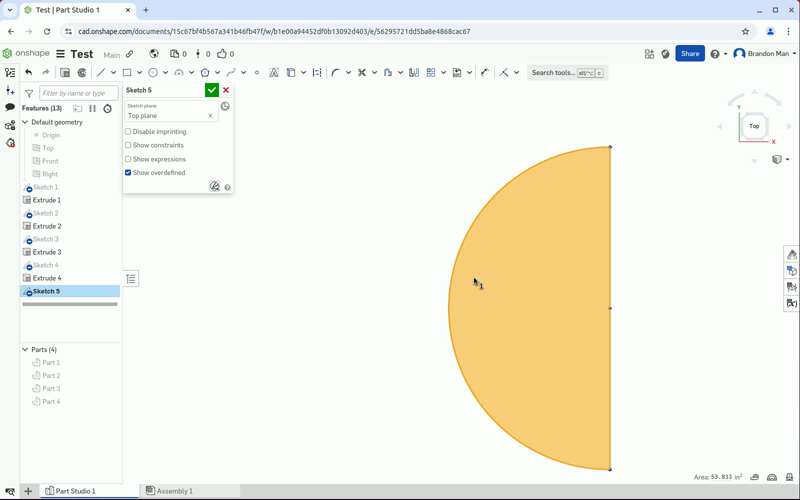
scroll(-6)
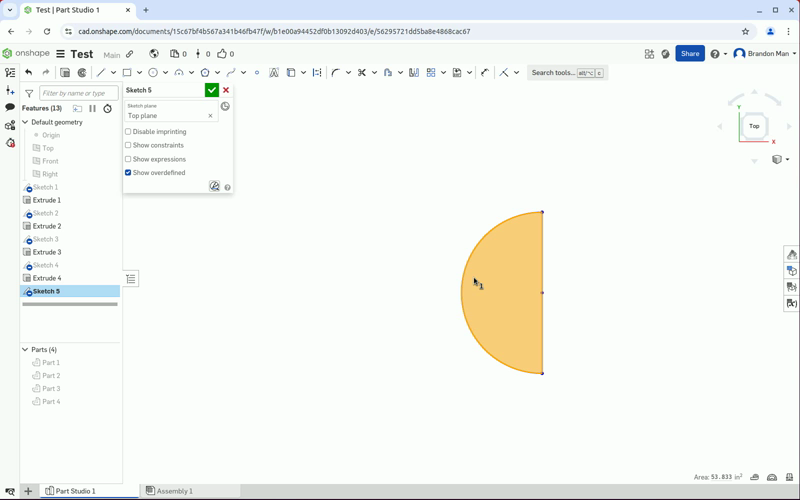
scroll(-6)
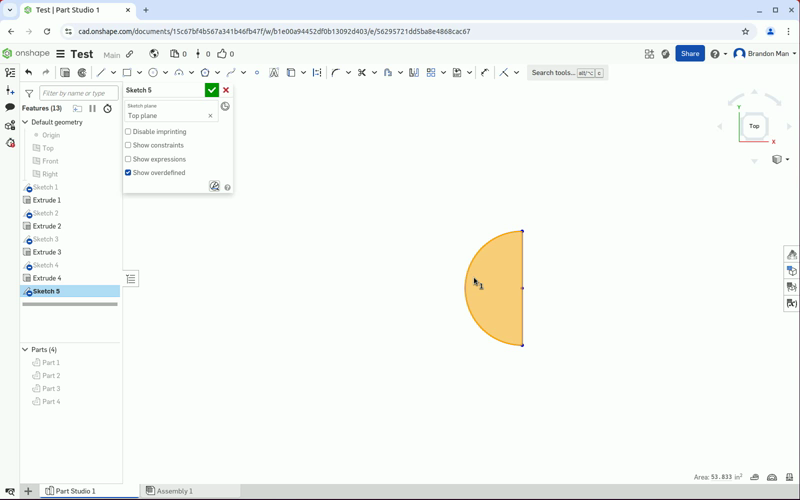
scroll(-6)
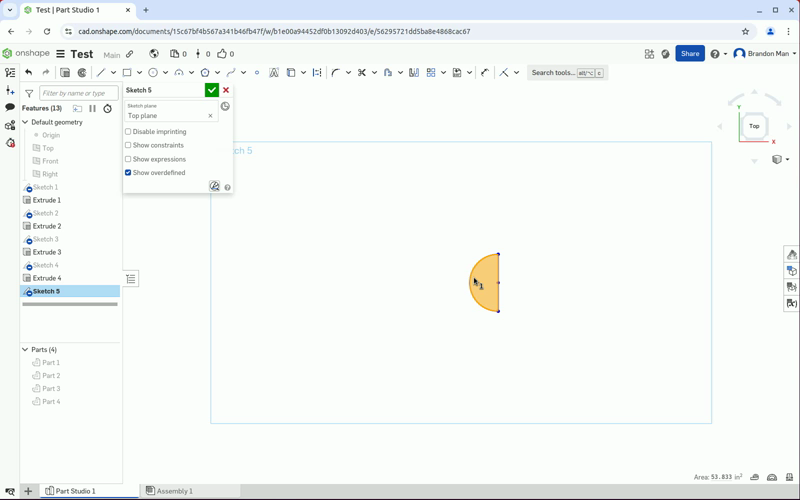
mouse_move(73, 352)
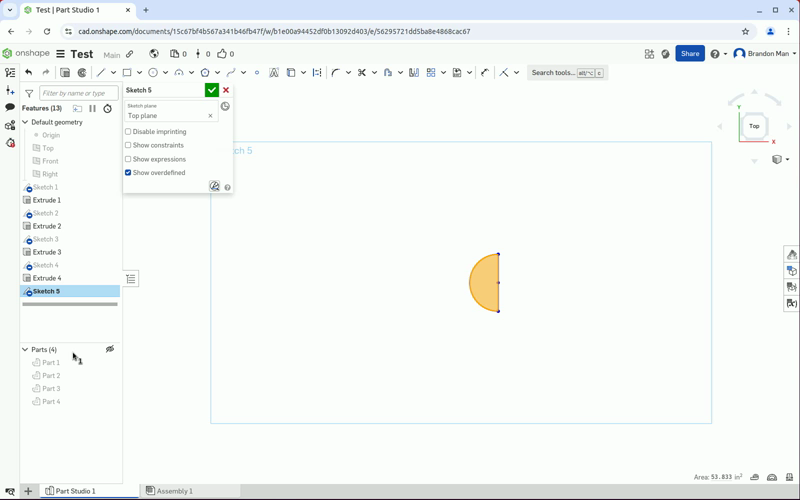
key(shift+y)
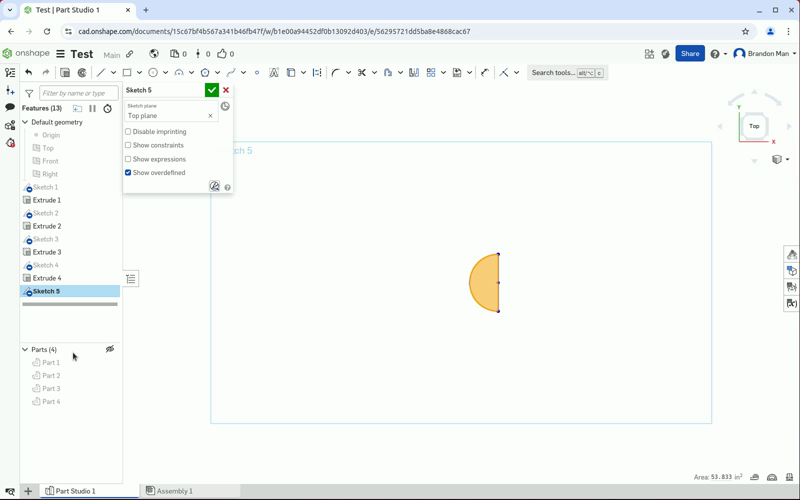
key(shift+e)
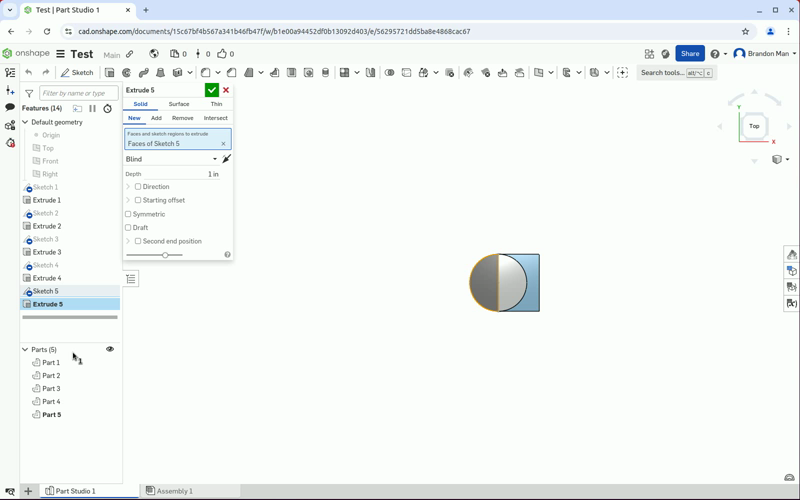
mouse_move(143, 106)
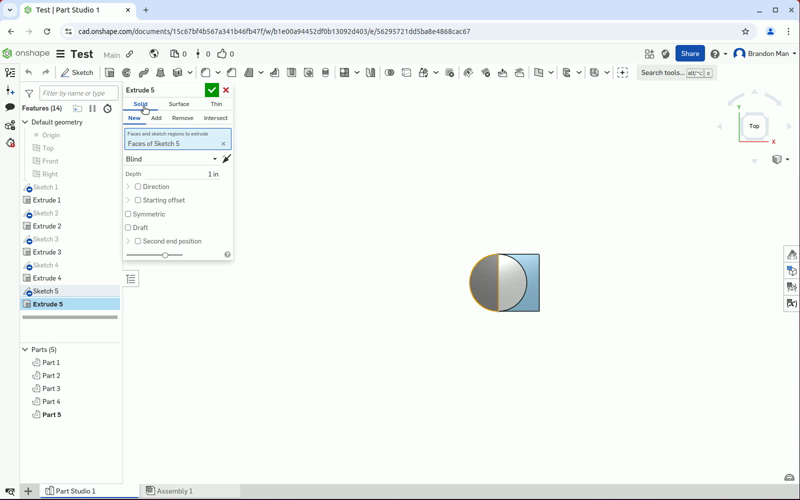
click(143, 106)
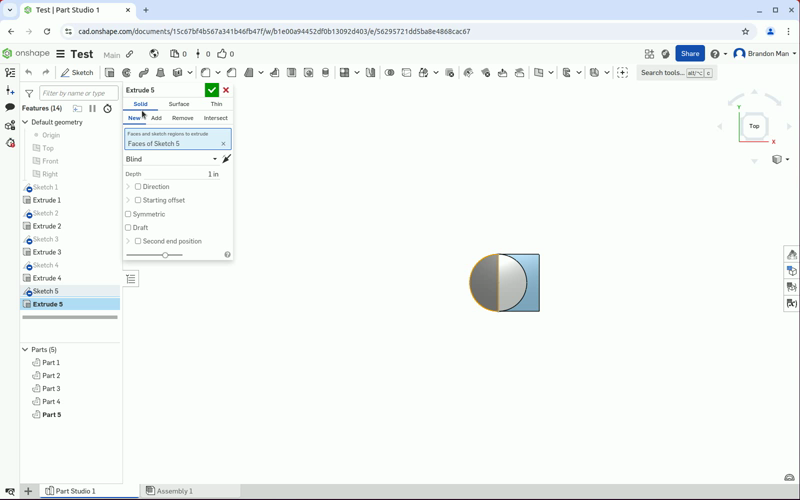
mouse_move(137, 120)
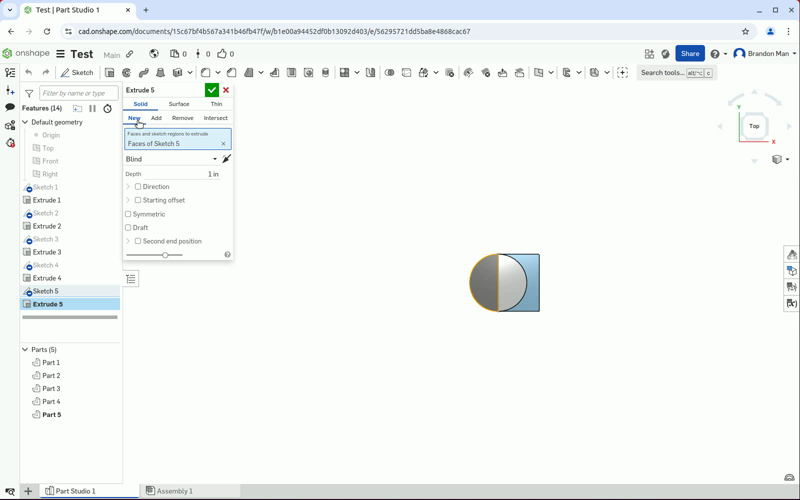
click(137, 120)
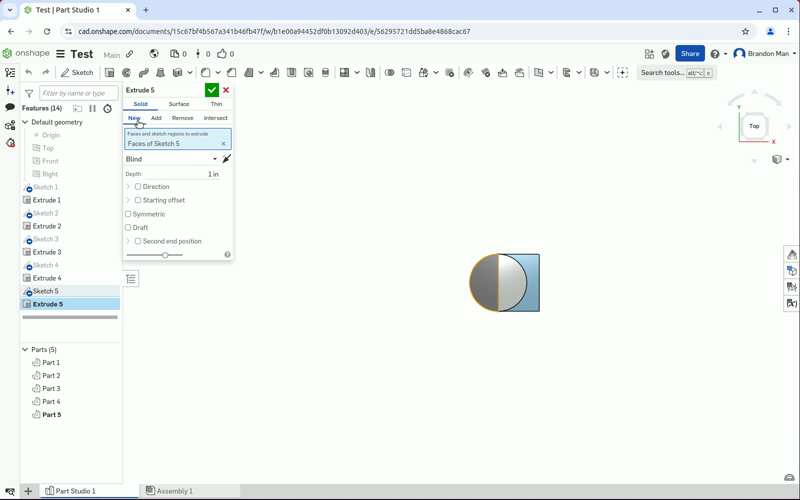
key(tab, 4)
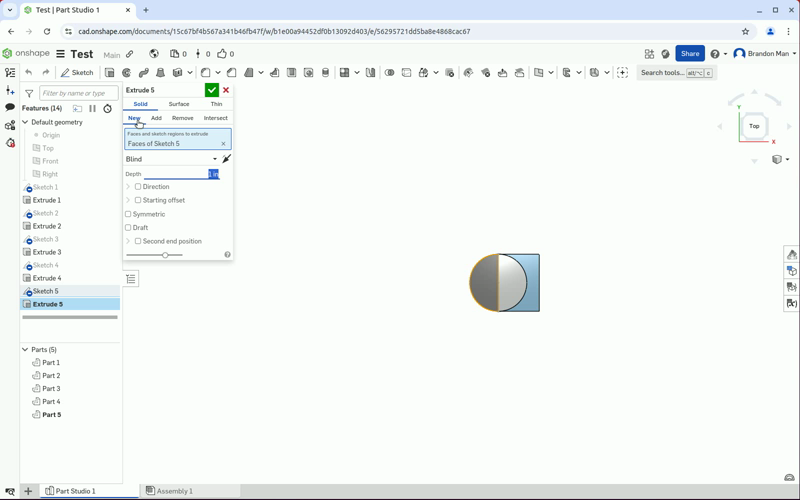
text(12.758)
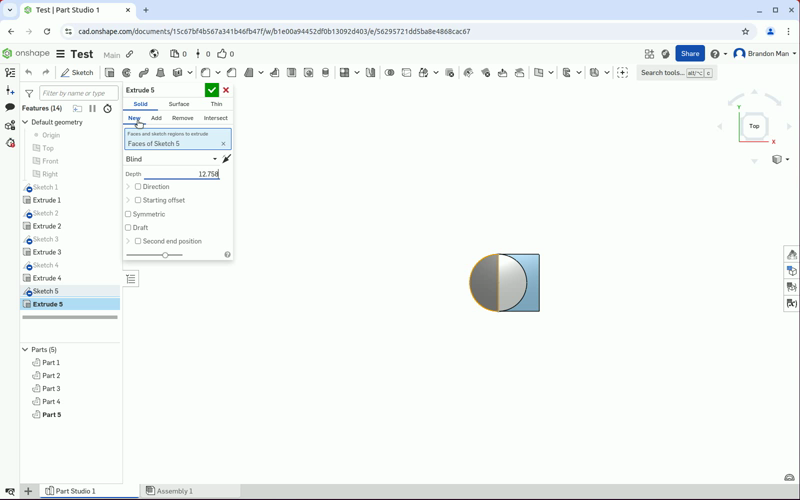
key(enter)
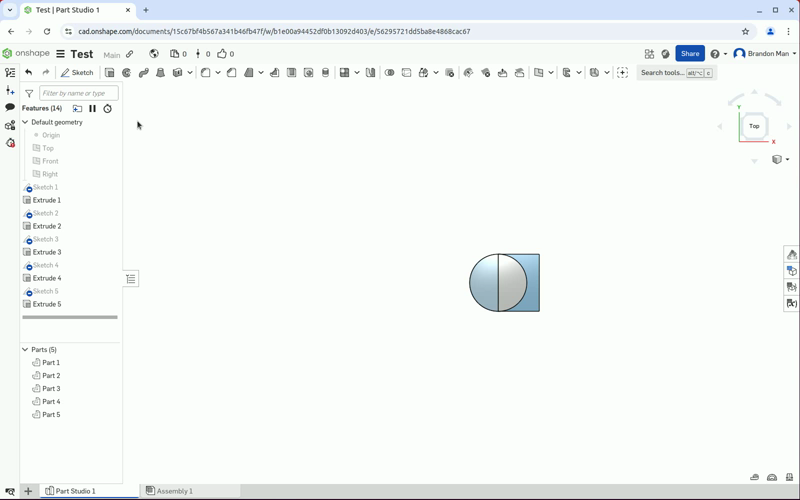
key(shift+h)
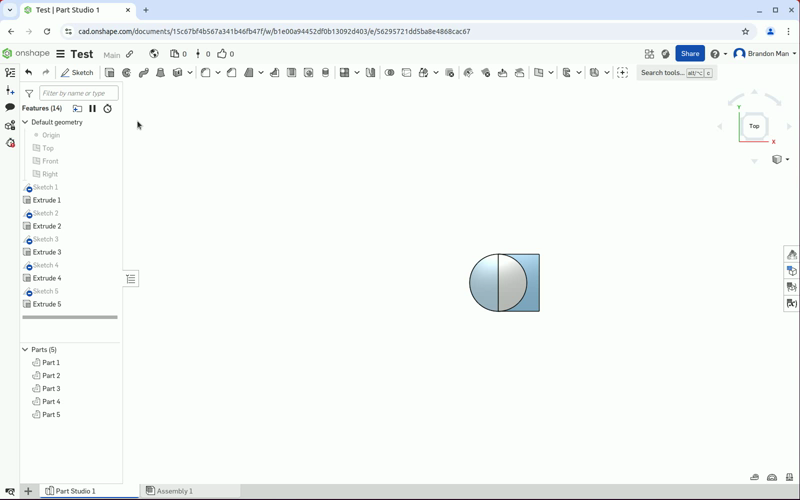
key(shift+h)
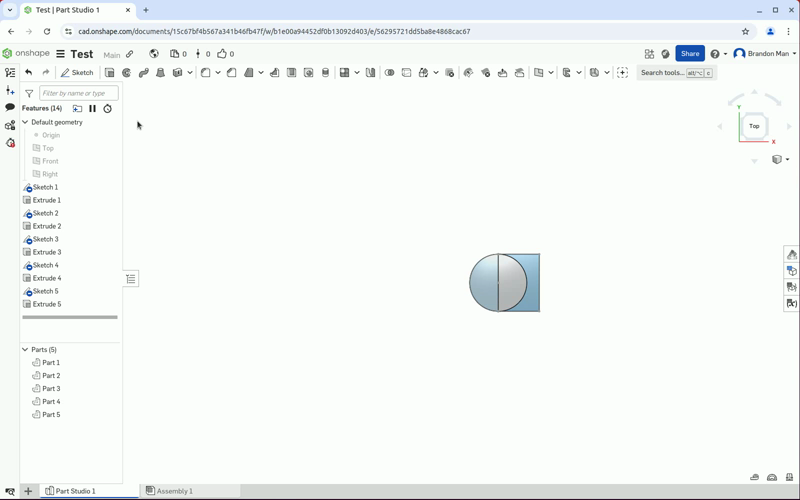
key(shift+7)
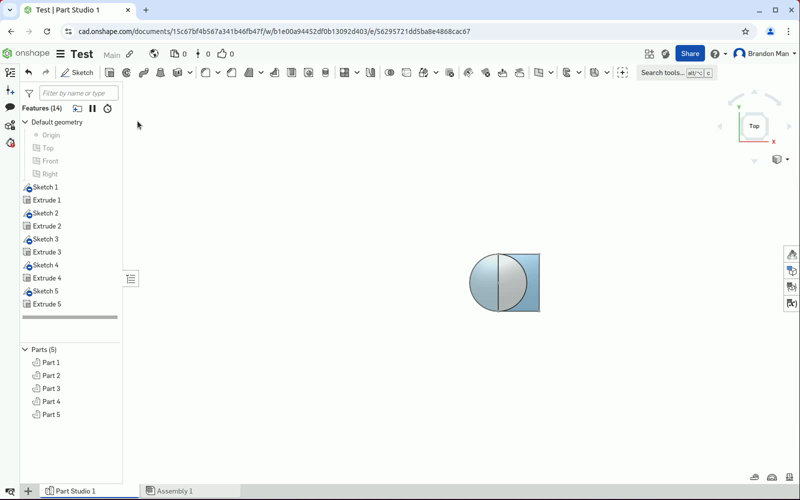
key(up, 3)
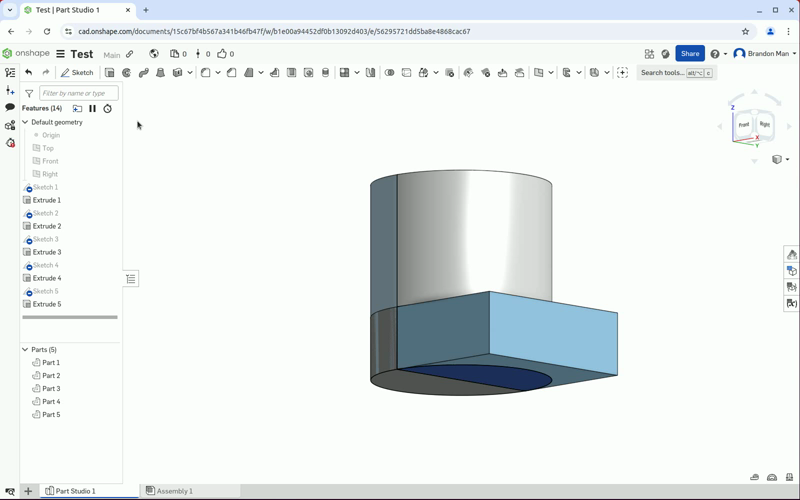
key(left, 3)
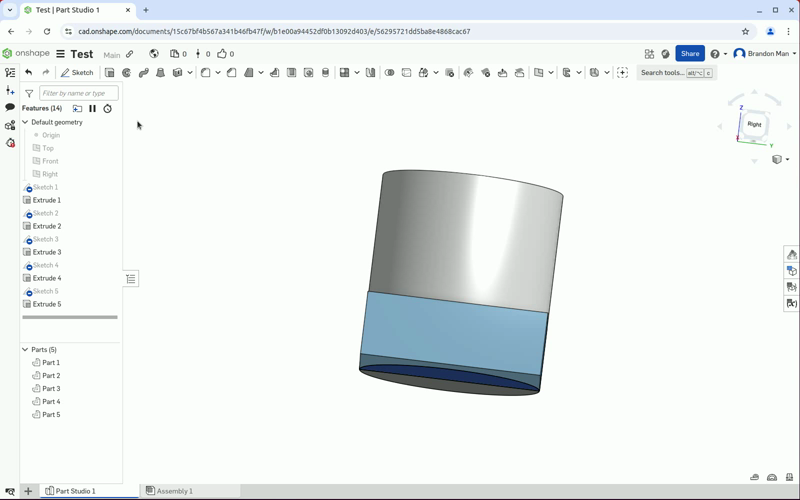
key(right, 3)
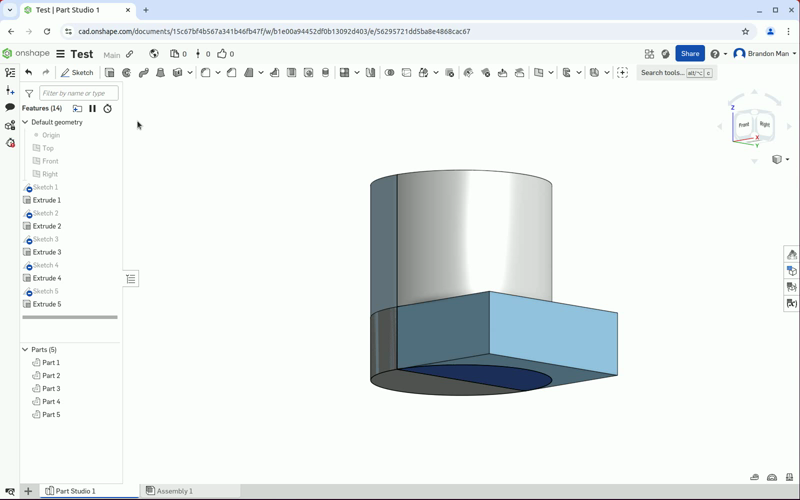
key(down, 3)
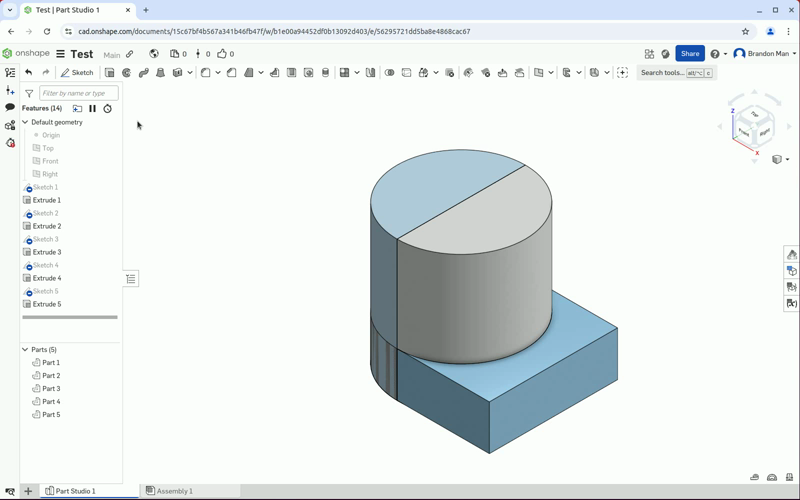
mouse_move(73, 189)
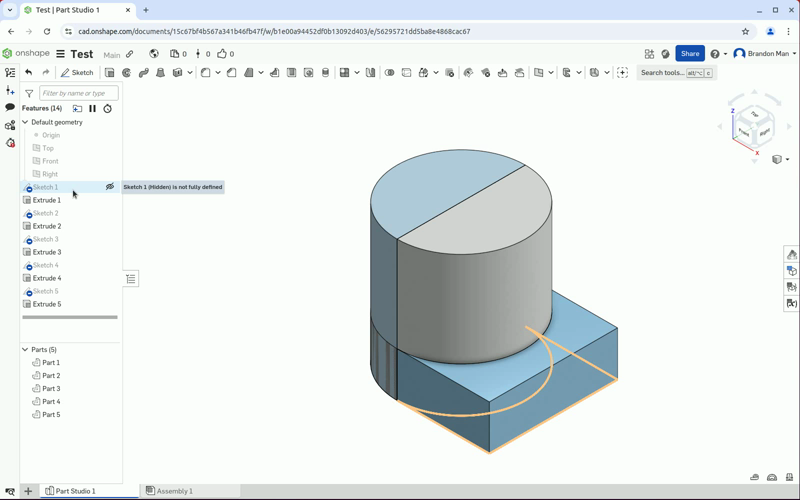
click(73, 189)